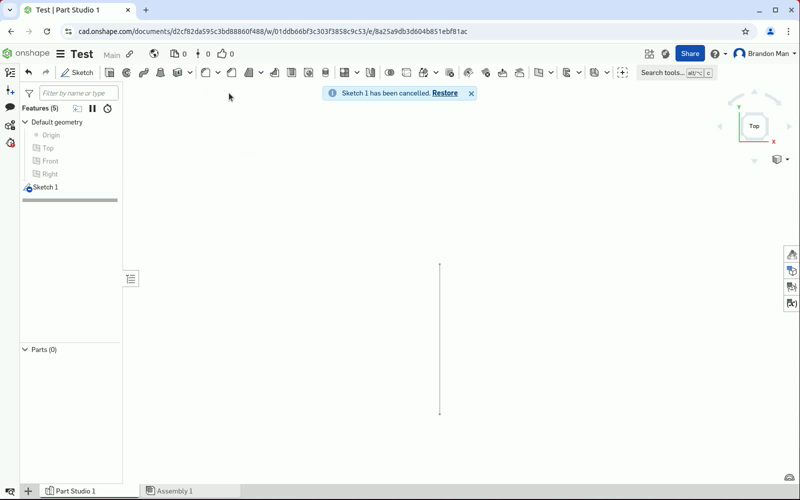
key(shift+h)
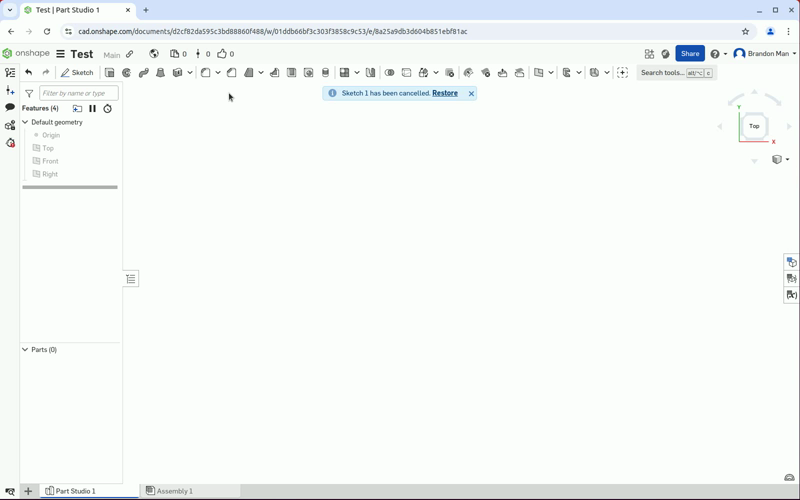
mouse_move(73, 352)
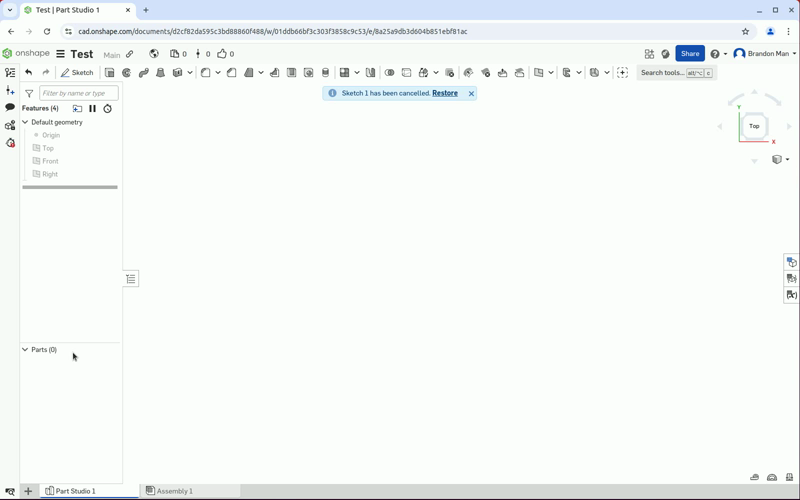
key(y)
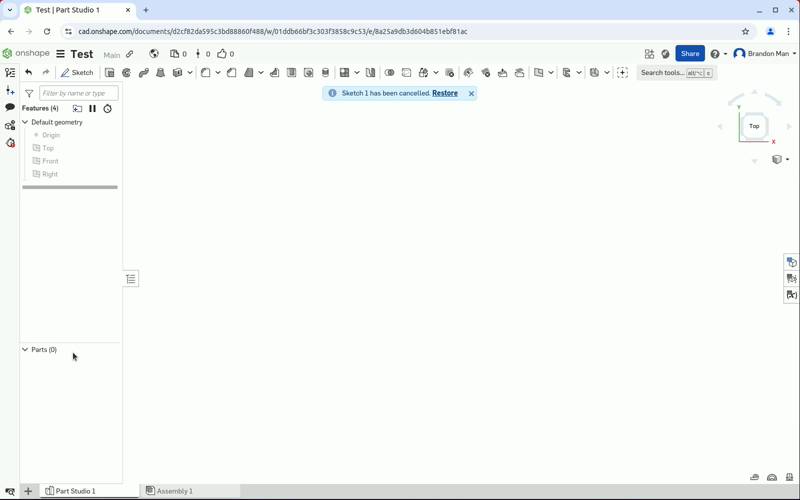
key(shift+p)
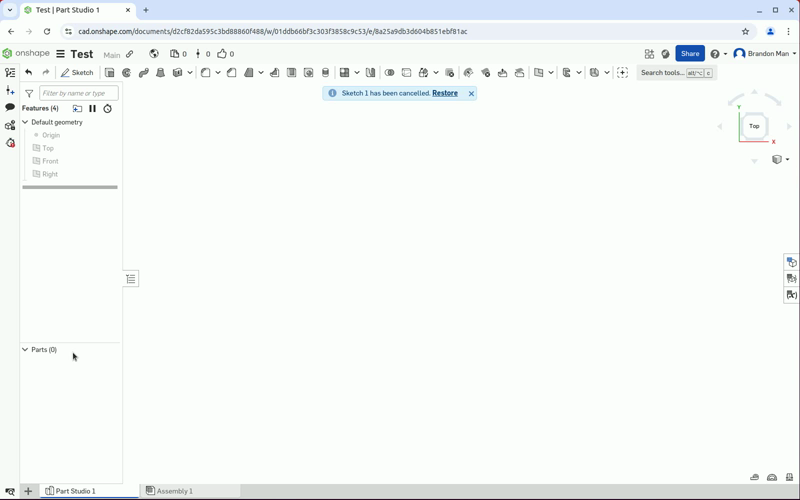
key(space)
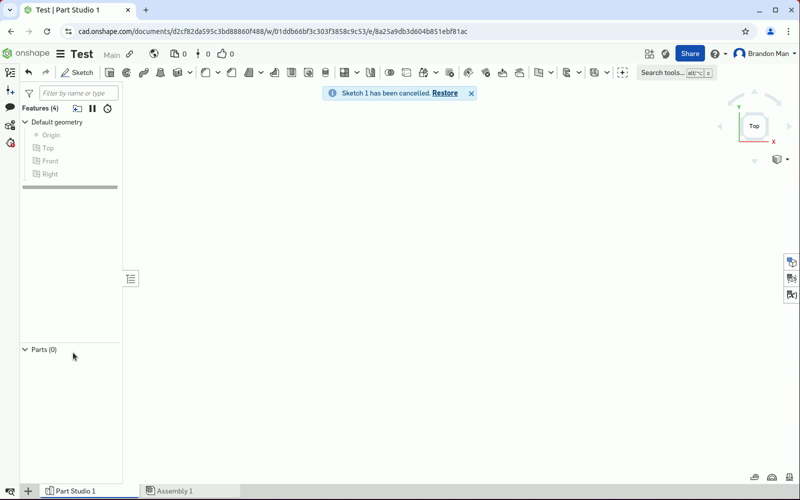
key_down(shift)
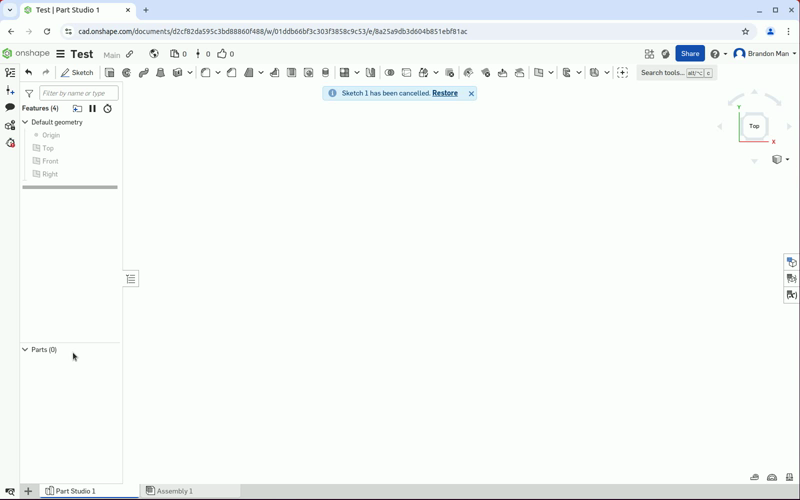
key(up)
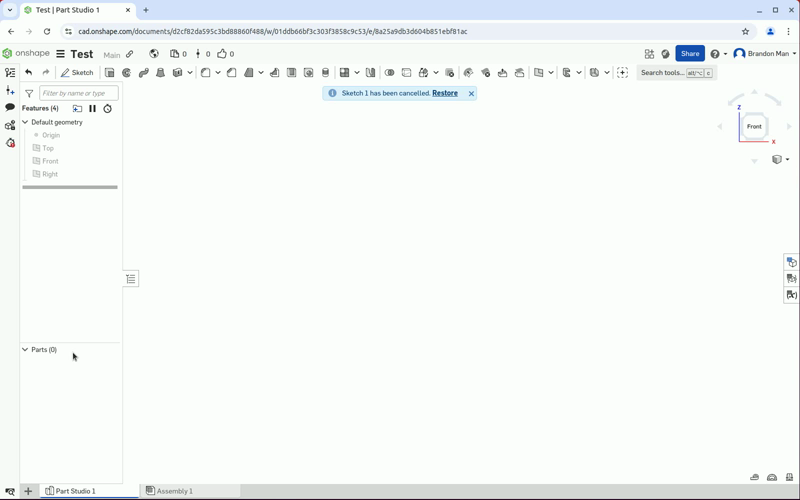
key_up(shift)
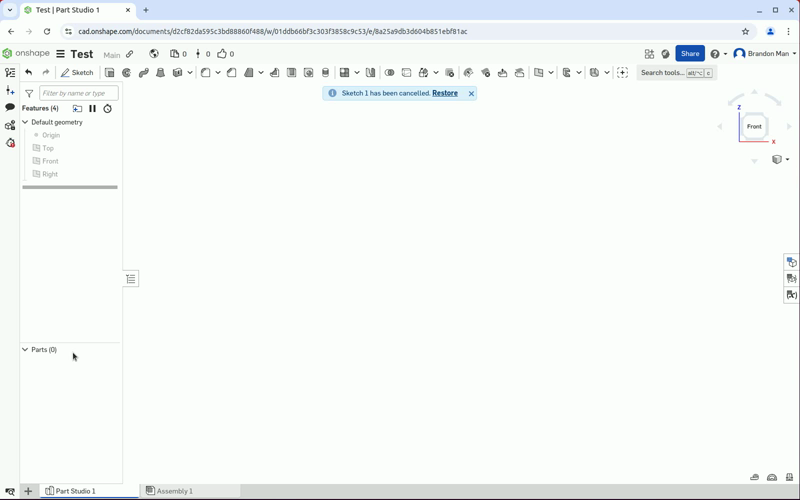
mouse_move(73, 352)
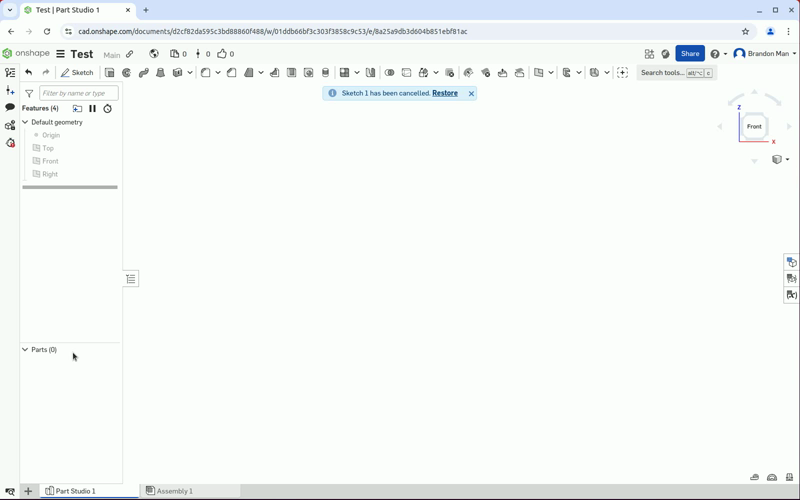
key(shift+y)
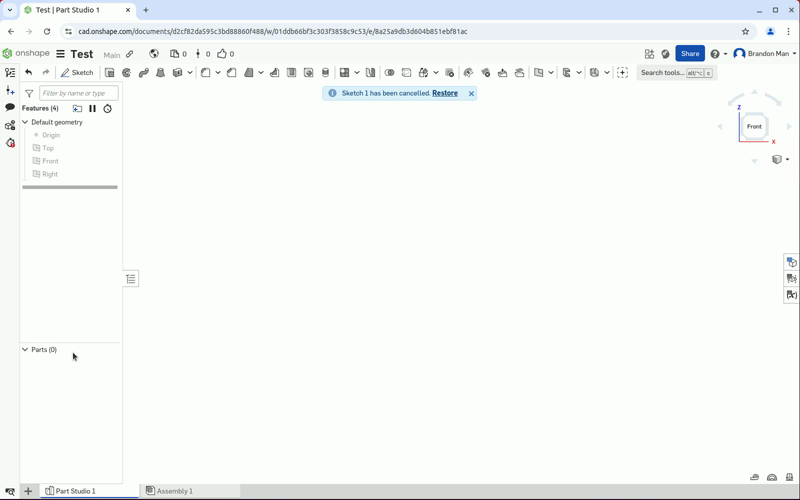
key(shift+s)
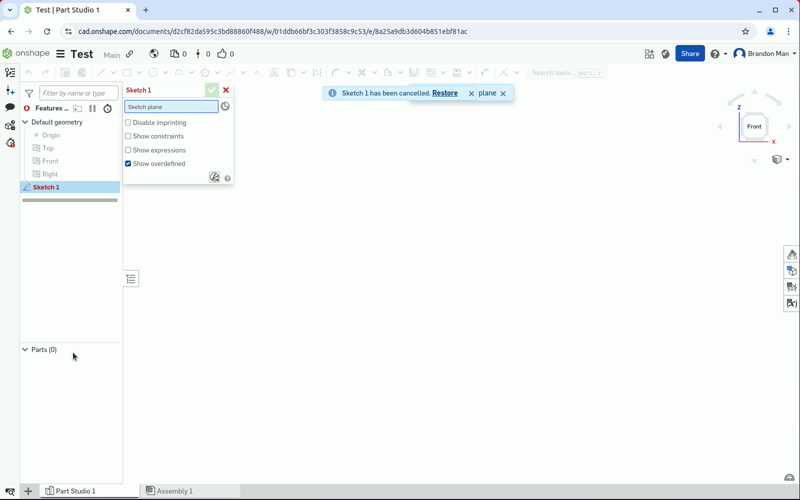
mouse_move(73, 163)
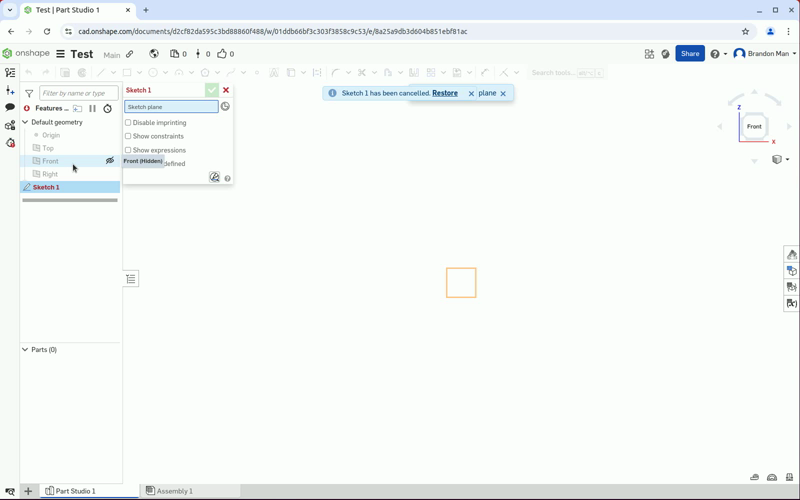
click(73, 163)
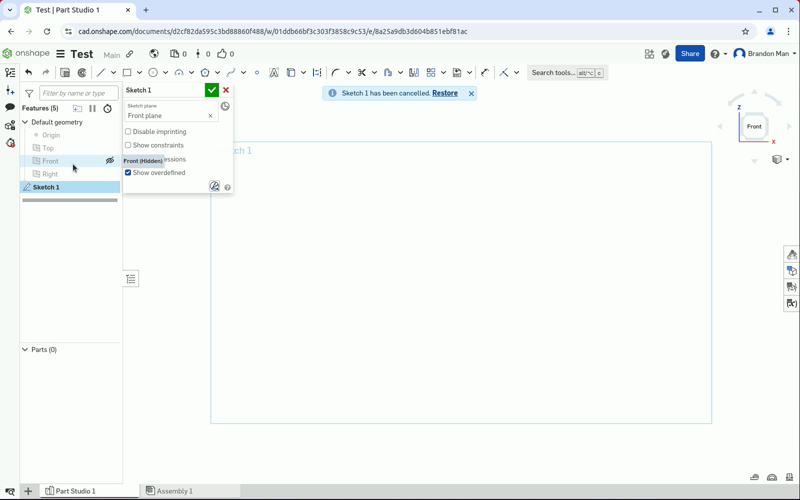
mouse_move(73, 352)
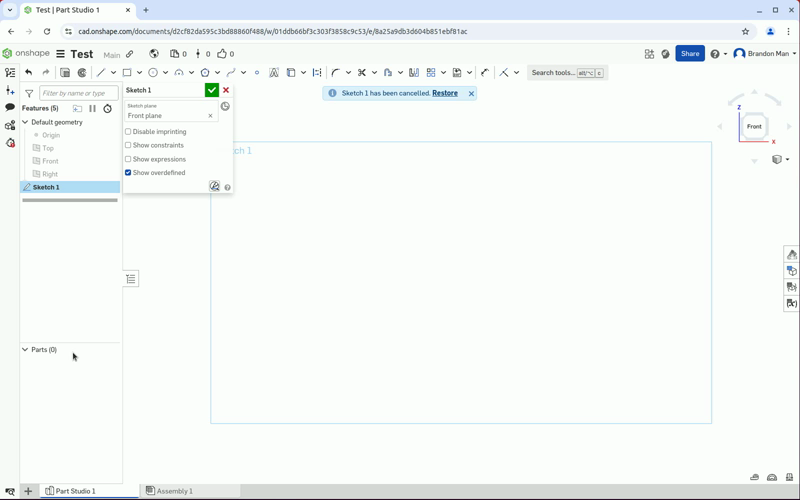
key(y)
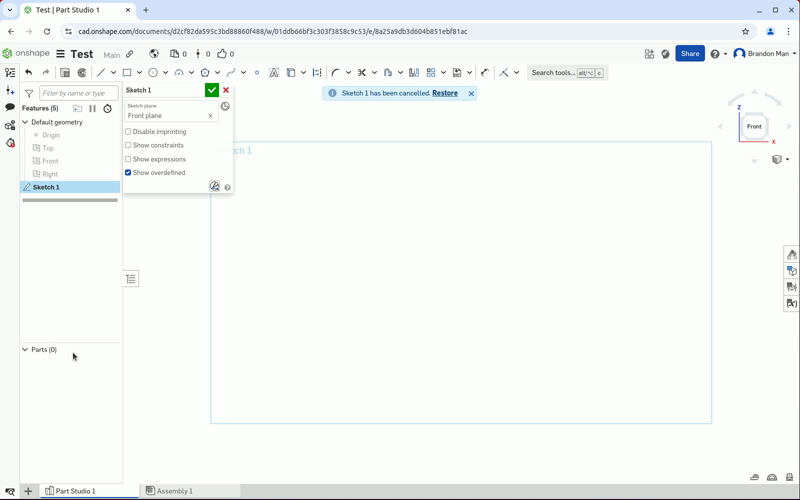
key(c)
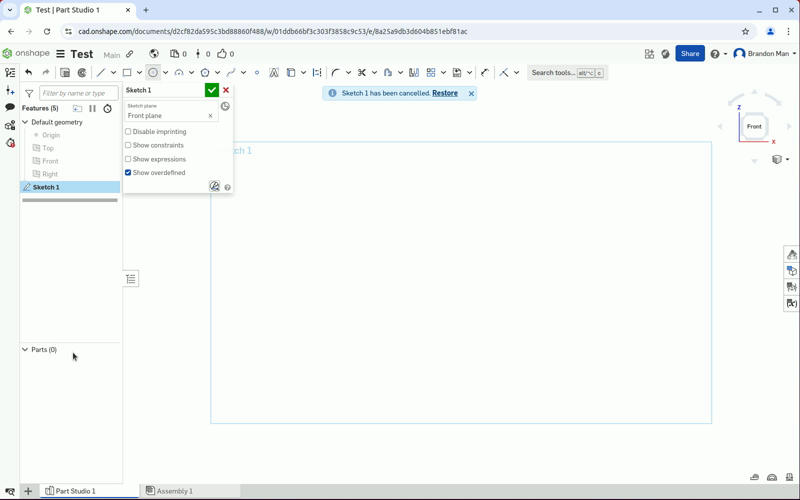
key_down(shift)
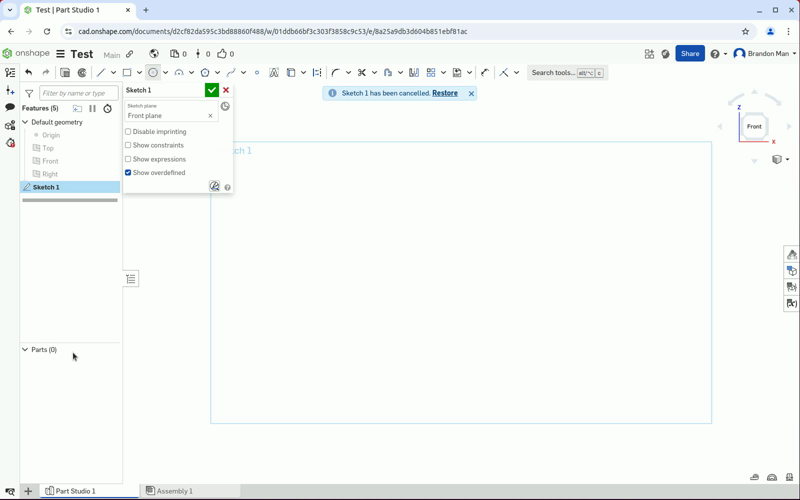
mouse_move(438, 266)
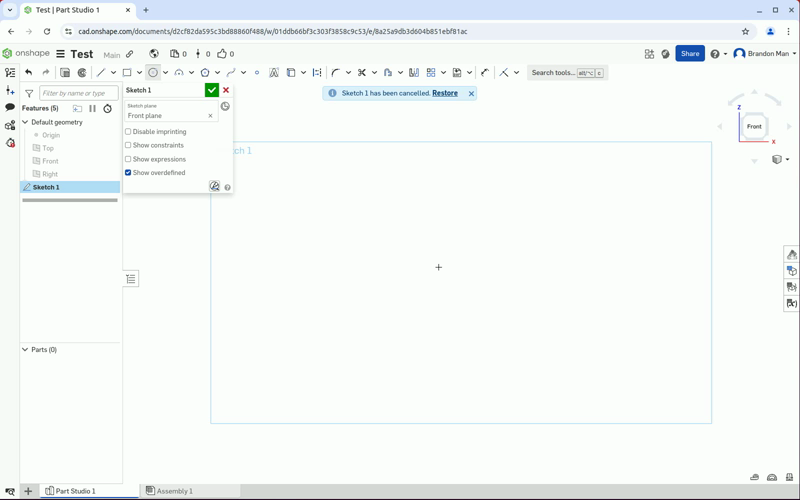
click(438, 266)
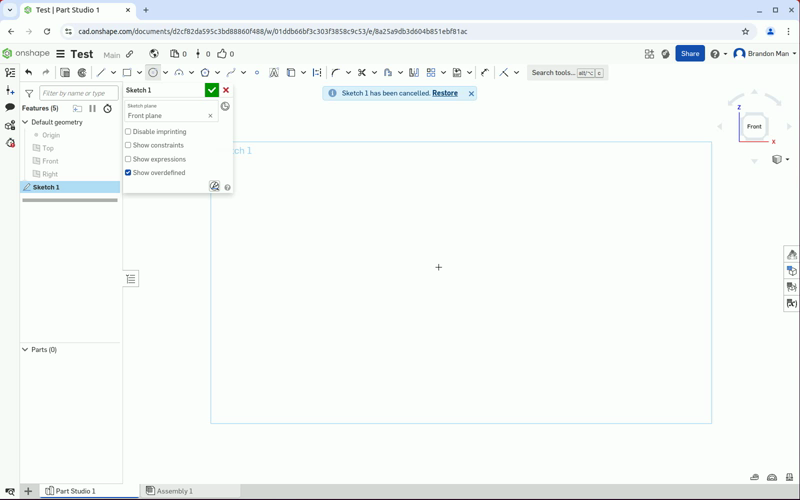
key_up(shift)
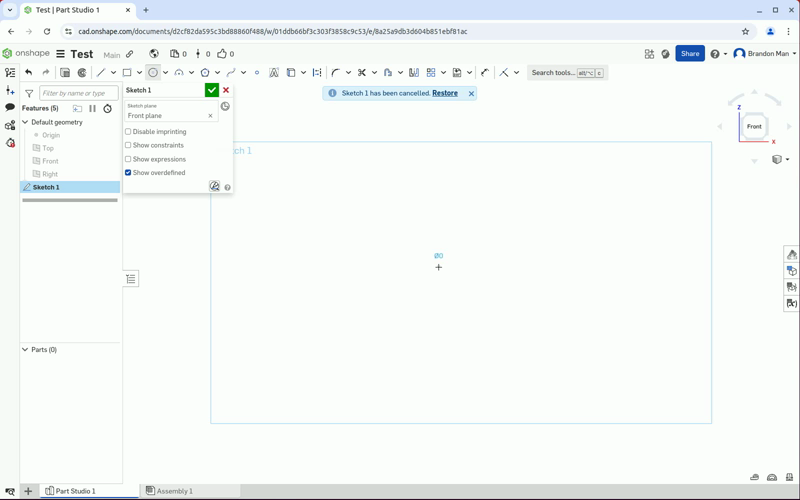
mouse_move(440, 266)
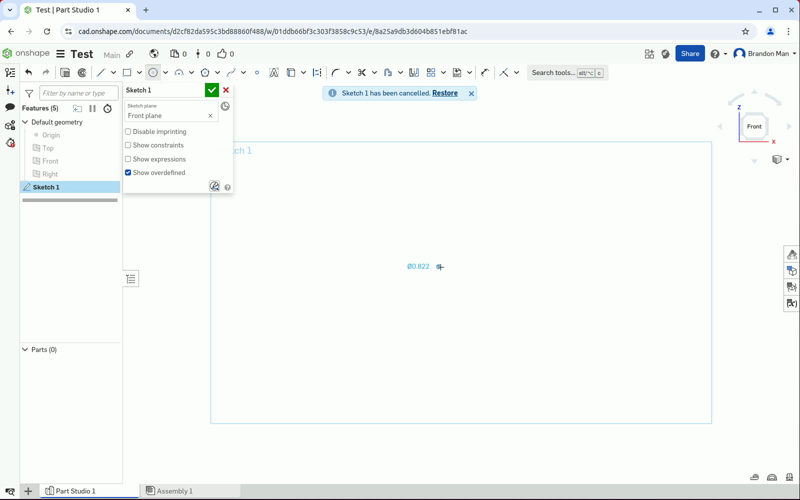
scroll(6)
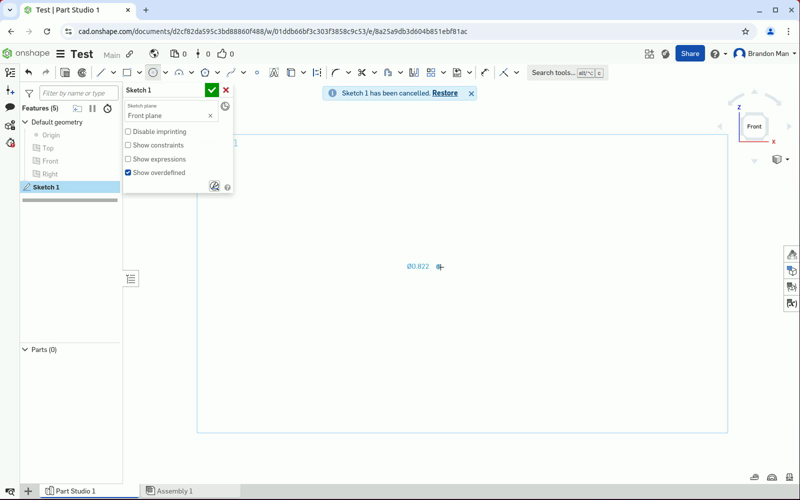
scroll(6)
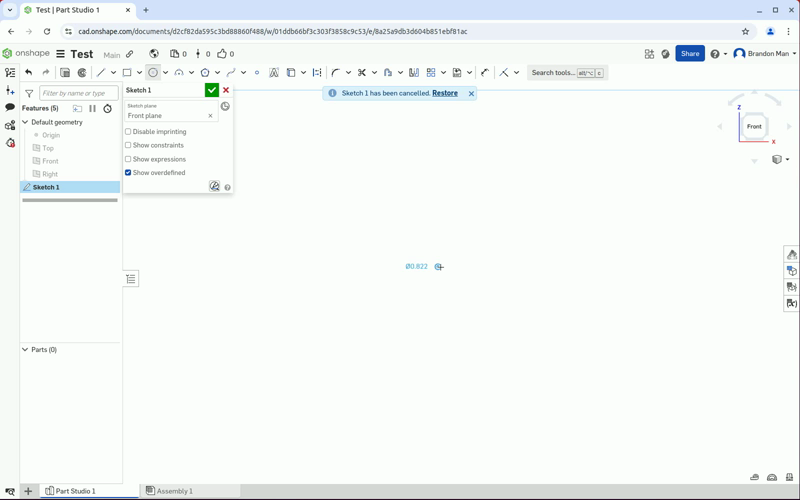
scroll(6)
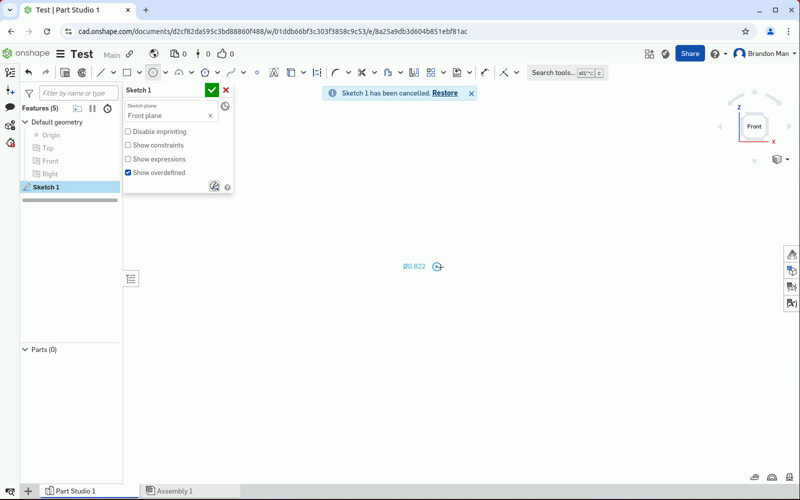
scroll(6)
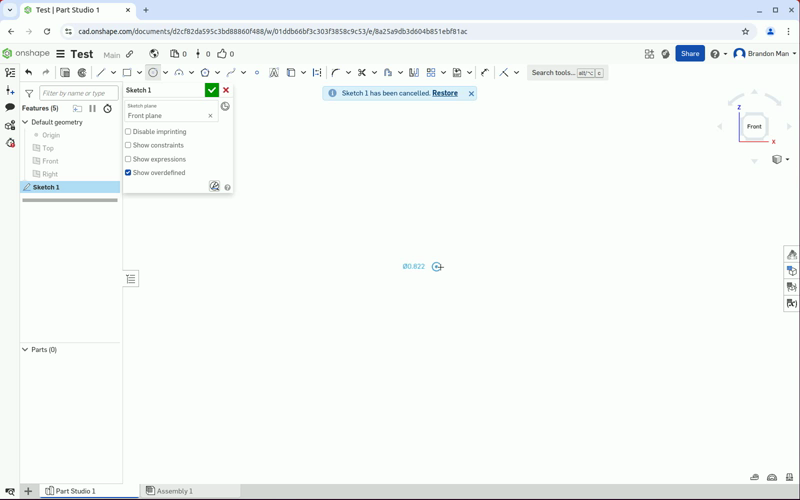
scroll(6)
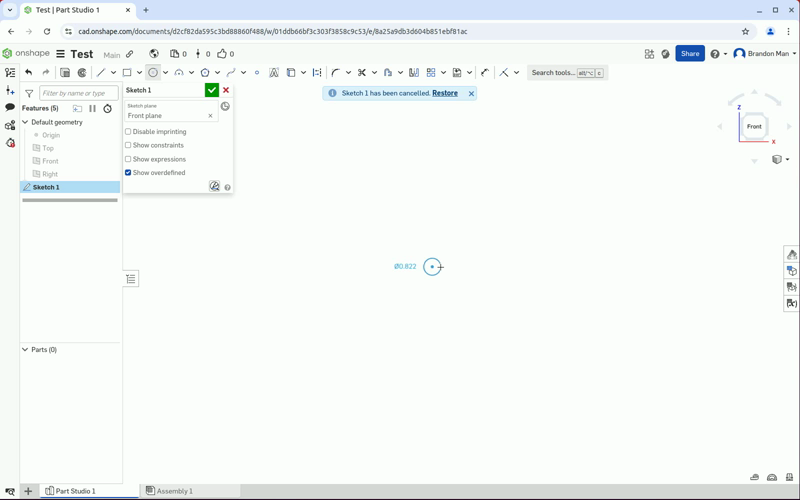
scroll(6)
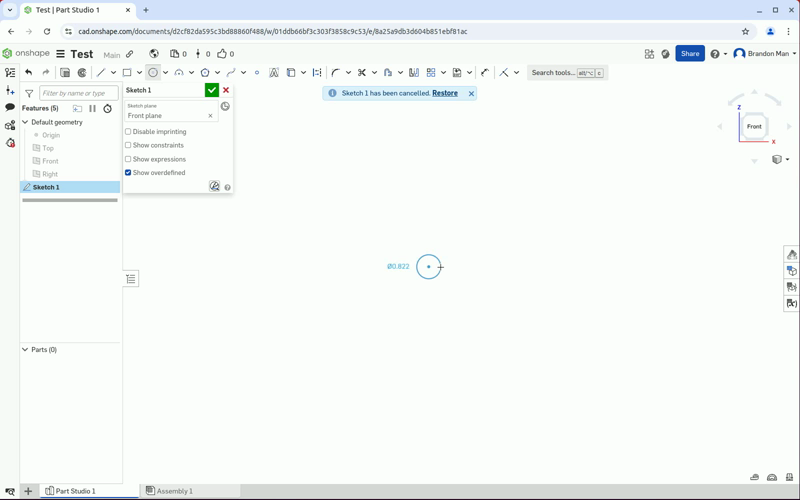
scroll(6)
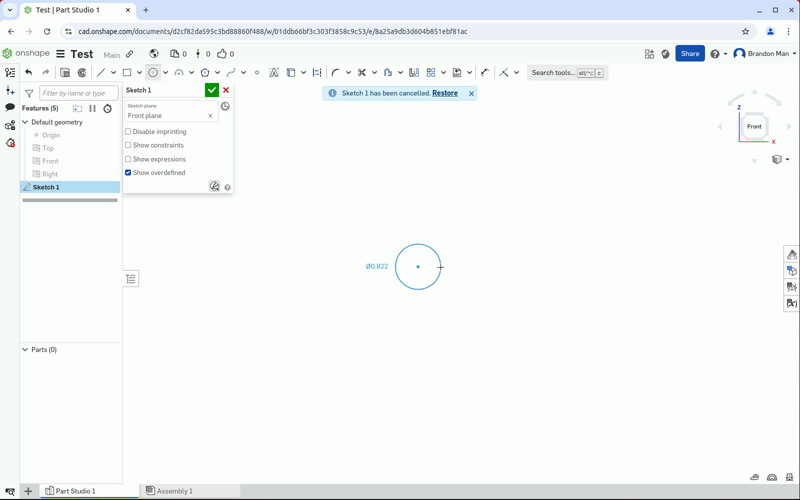
click(440, 266)
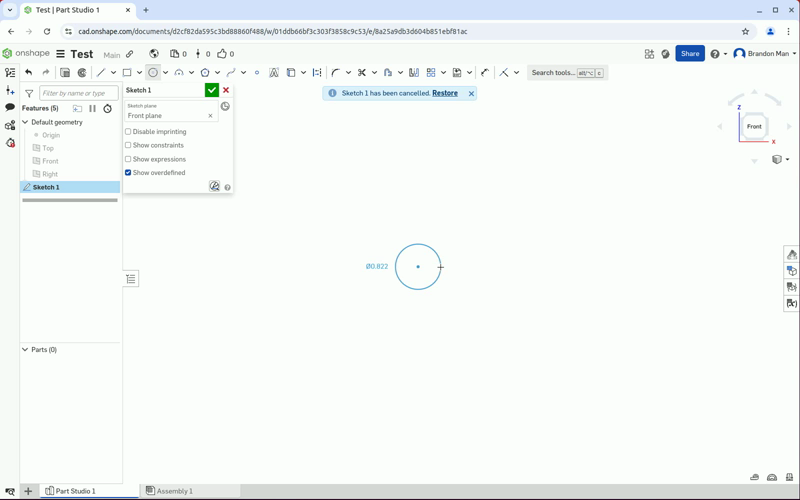
scroll(-6)
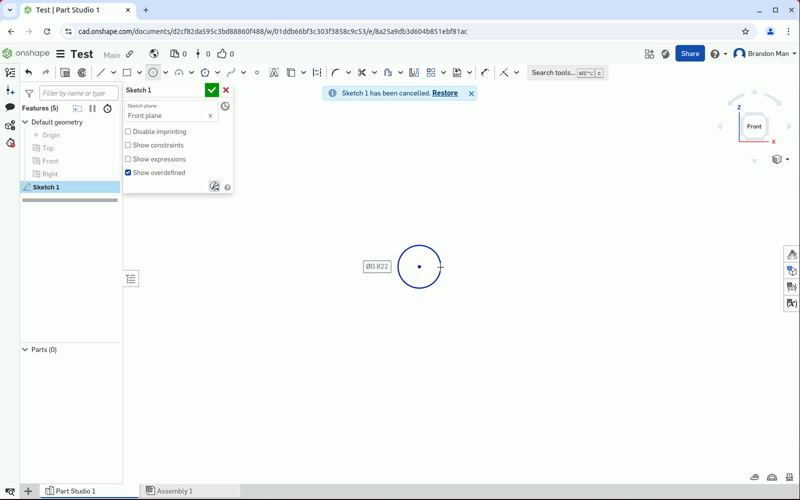
scroll(-6)
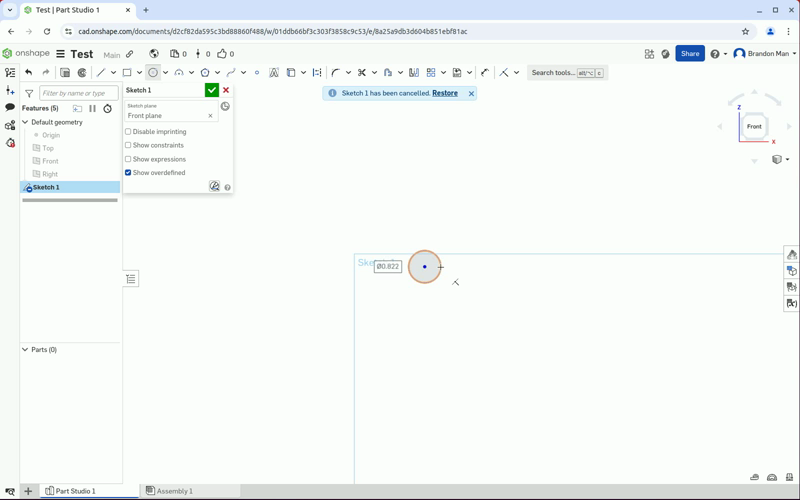
scroll(-6)
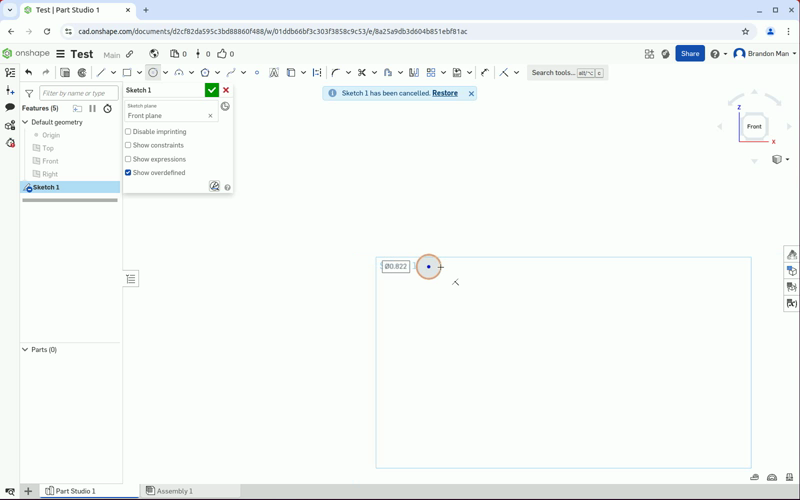
scroll(-6)
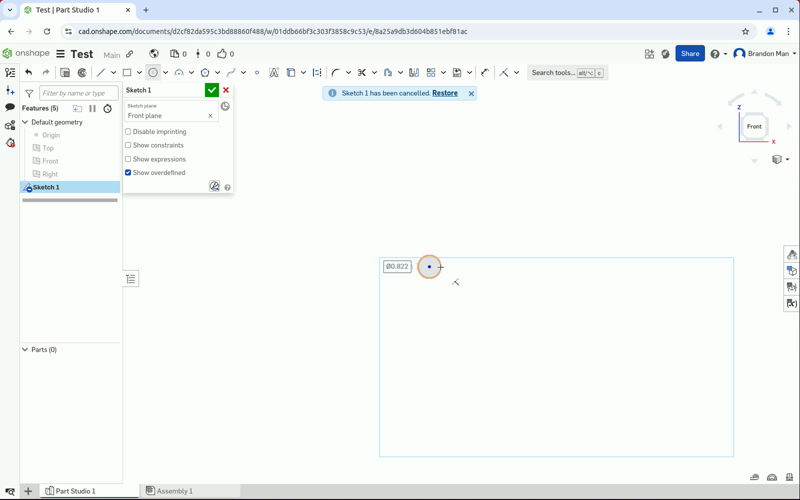
scroll(-6)
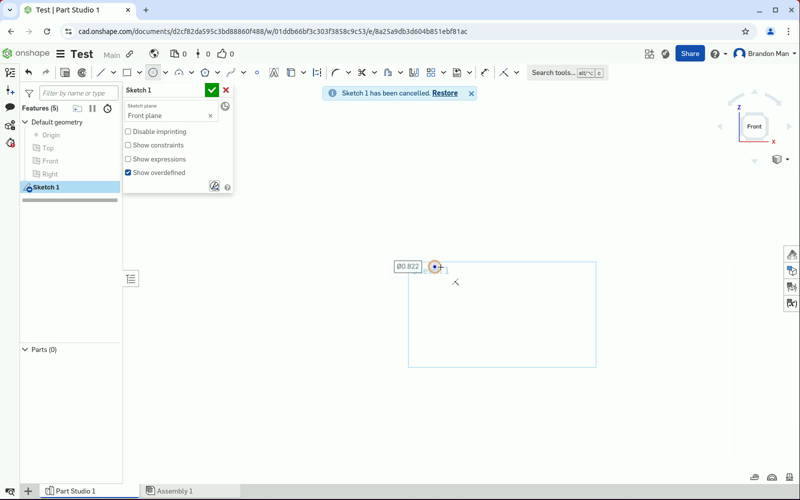
scroll(-6)
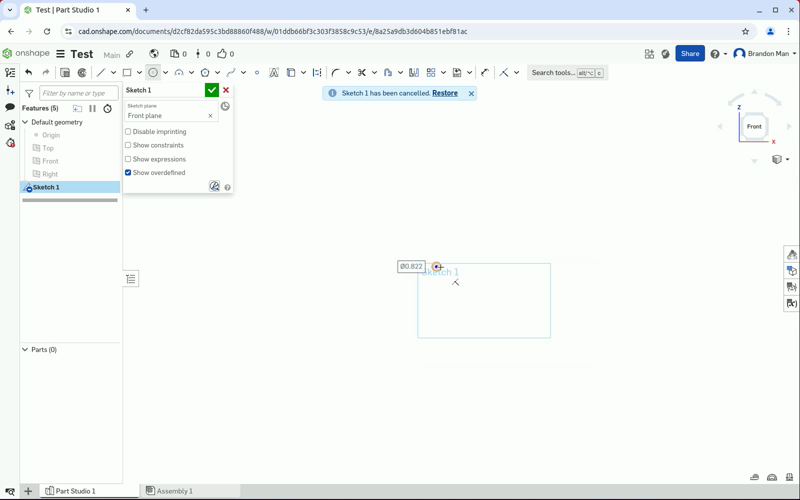
scroll(-6)
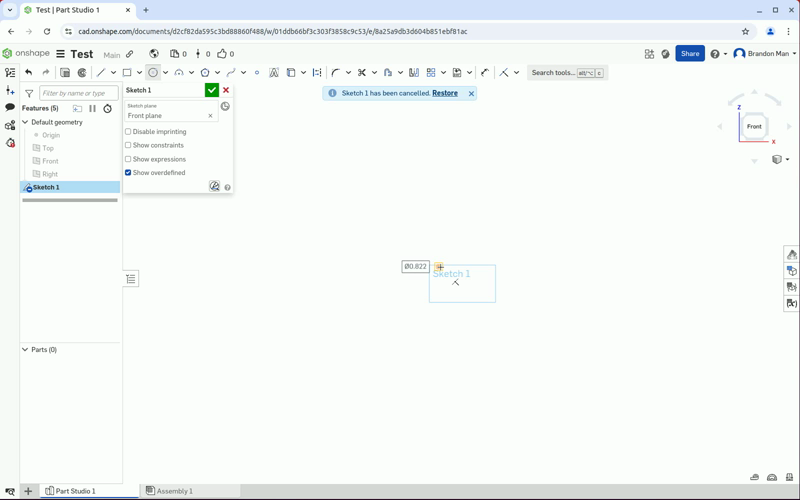
key(esc)
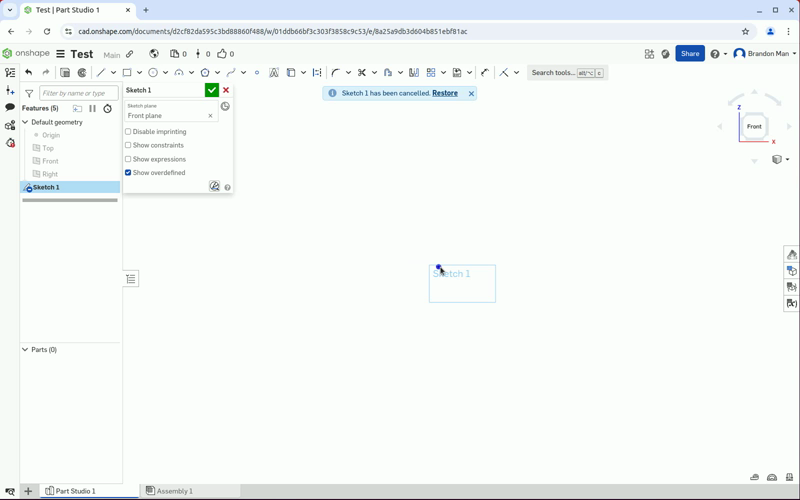
mouse_move(437, 266)
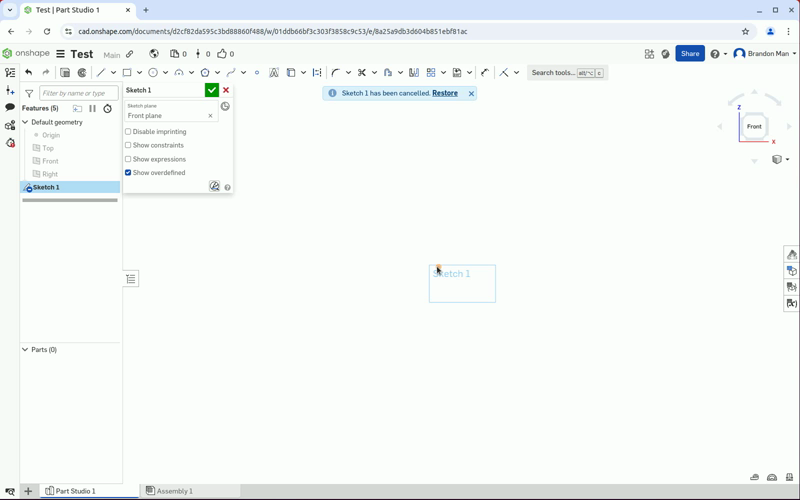
scroll(6)
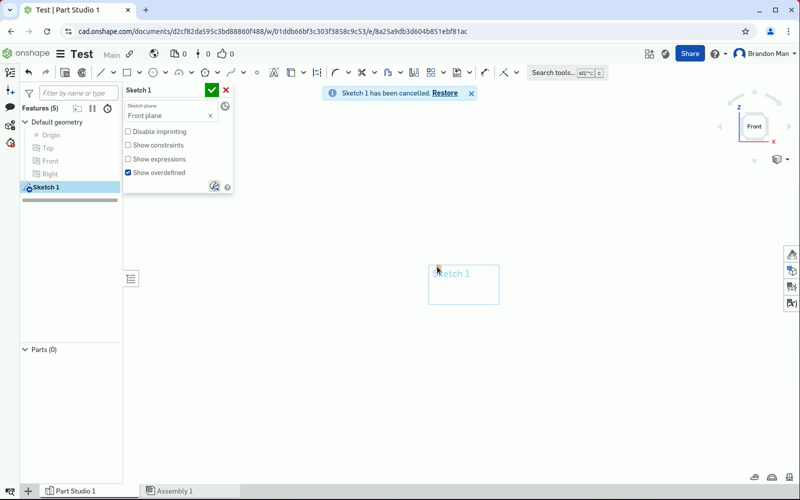
scroll(6)
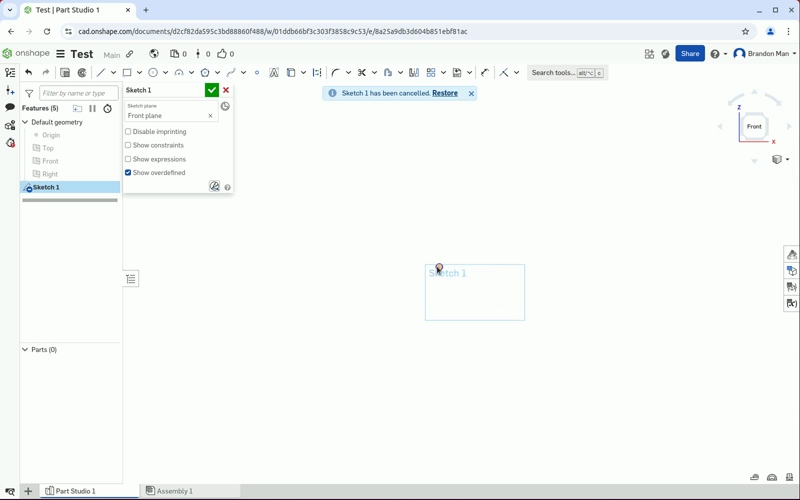
scroll(6)
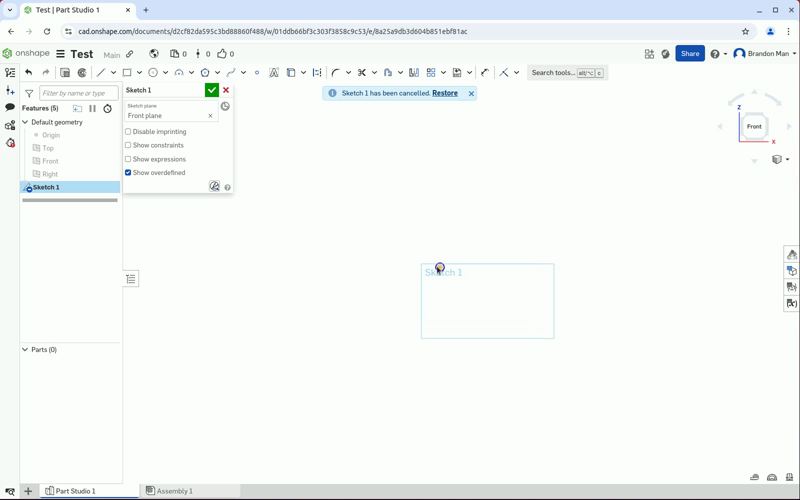
scroll(6)
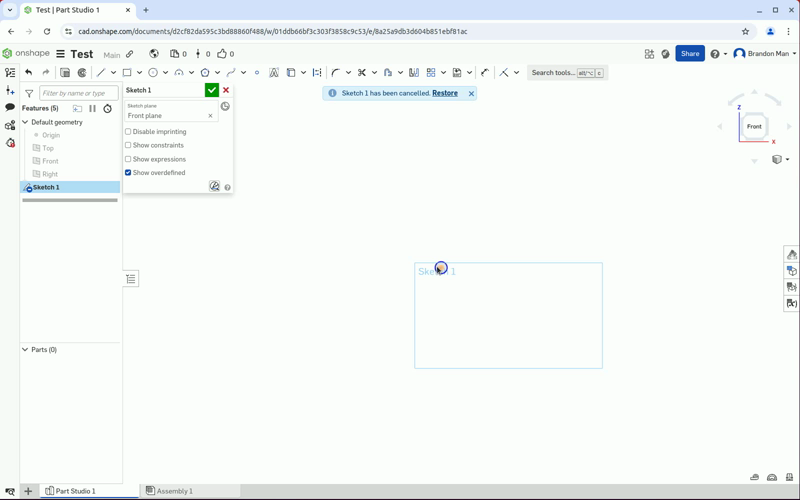
scroll(6)
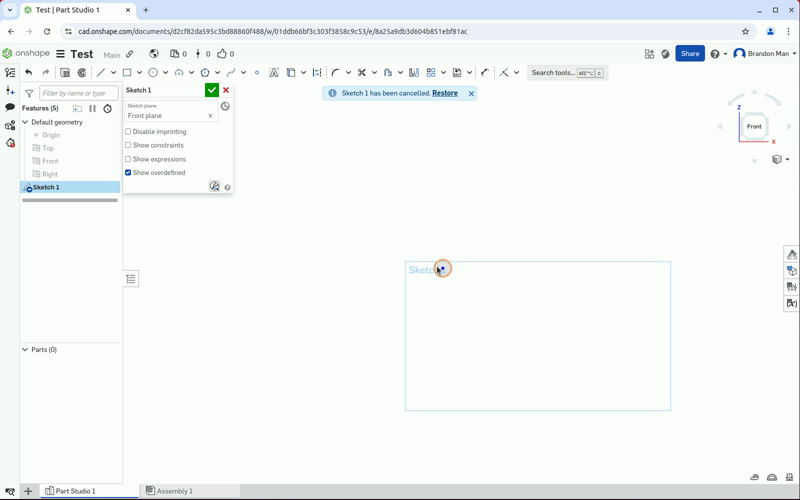
scroll(6)
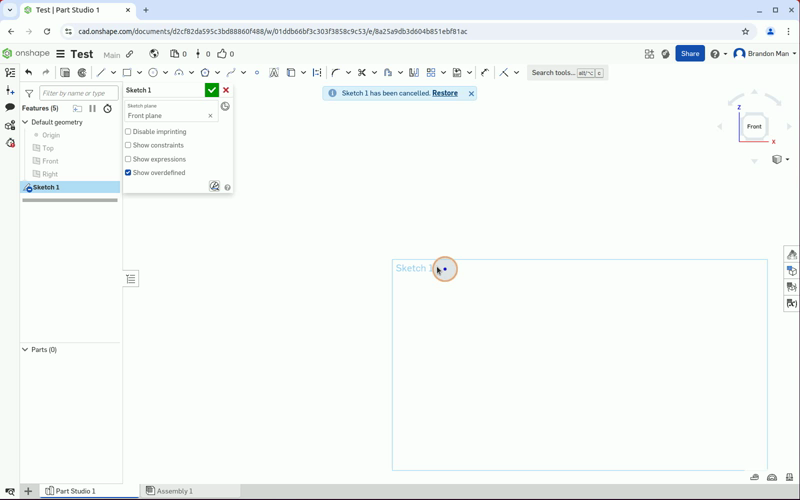
scroll(6)
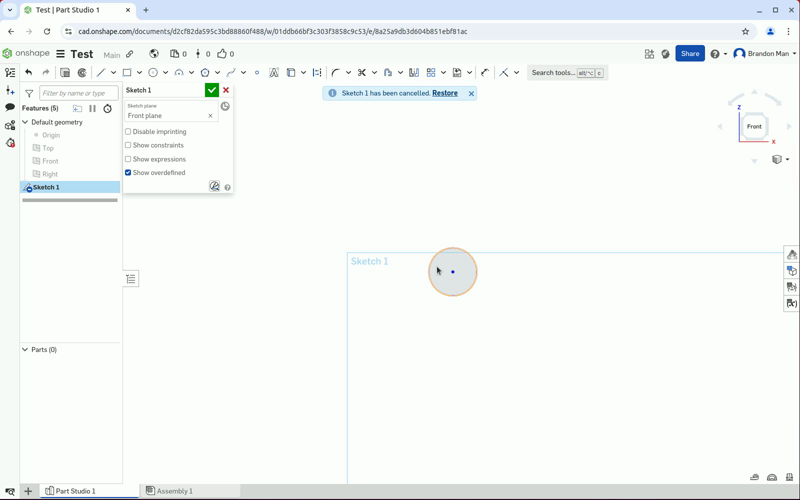
click(437, 266)
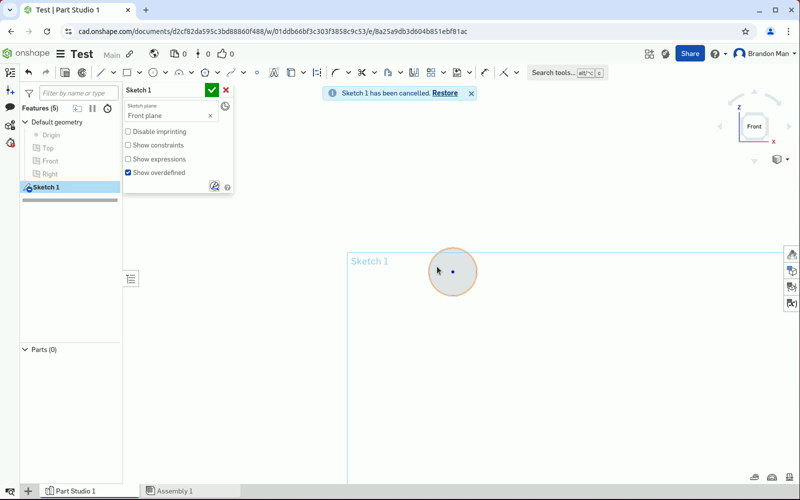
scroll(-6)
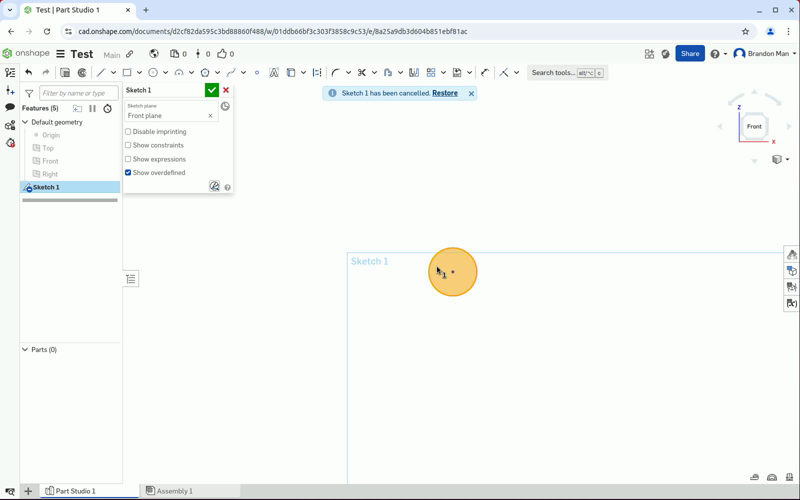
scroll(-6)
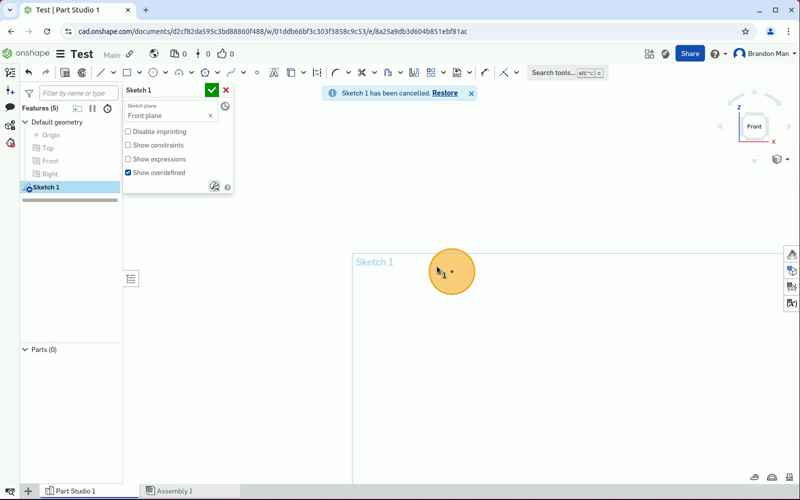
scroll(-6)
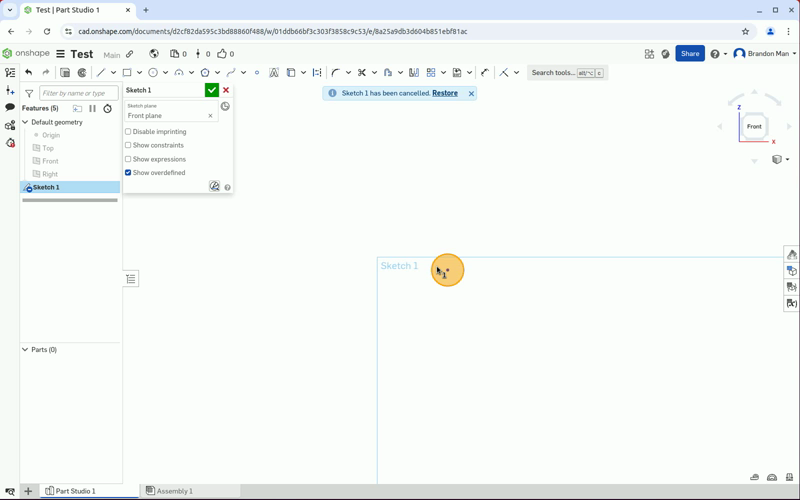
scroll(-6)
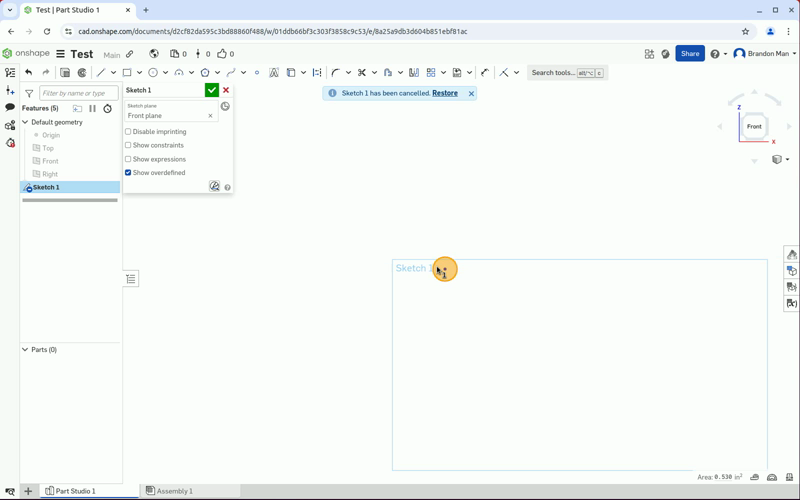
scroll(-6)
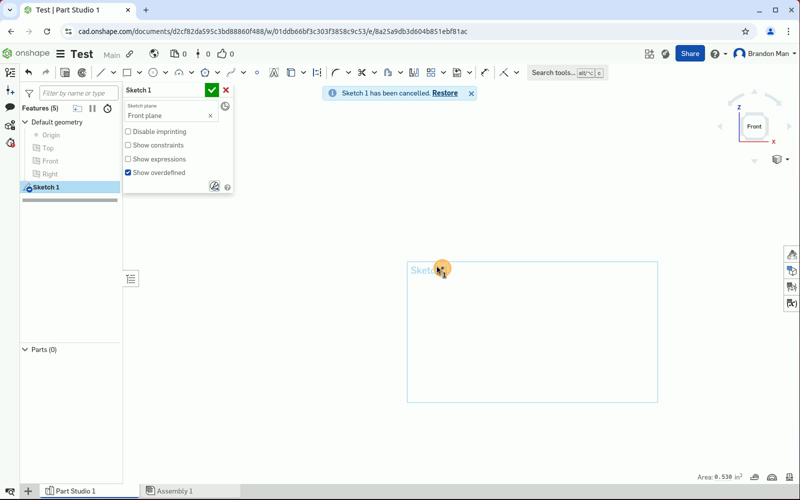
scroll(-6)
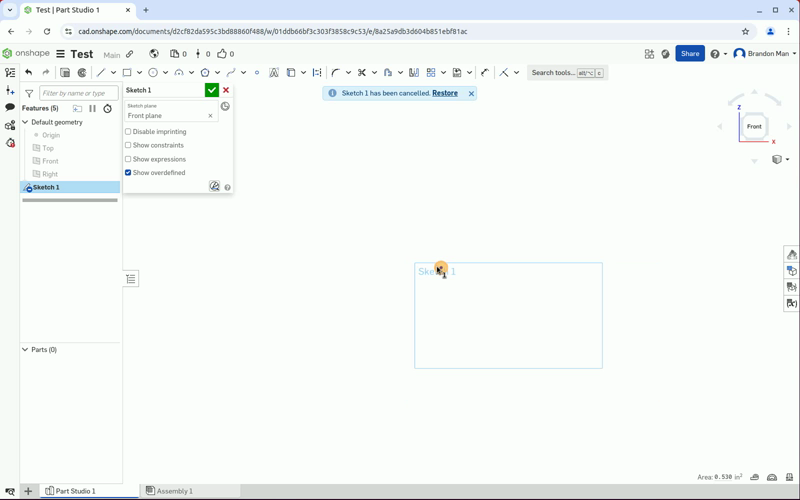
scroll(-6)
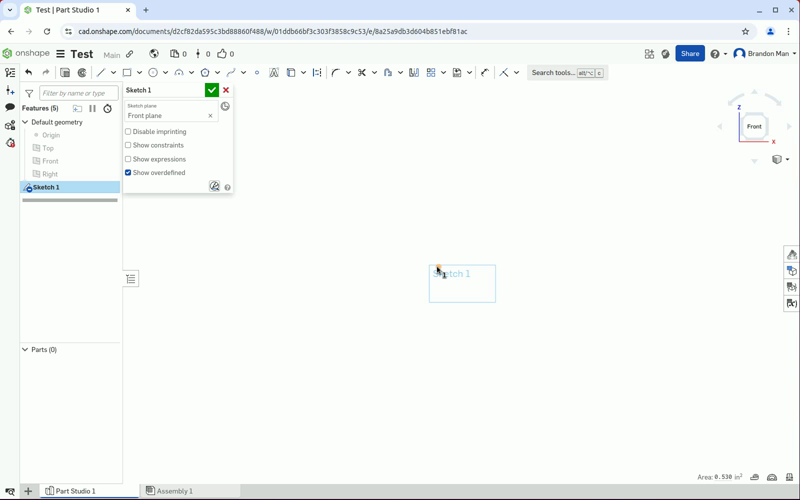
mouse_move(73, 352)
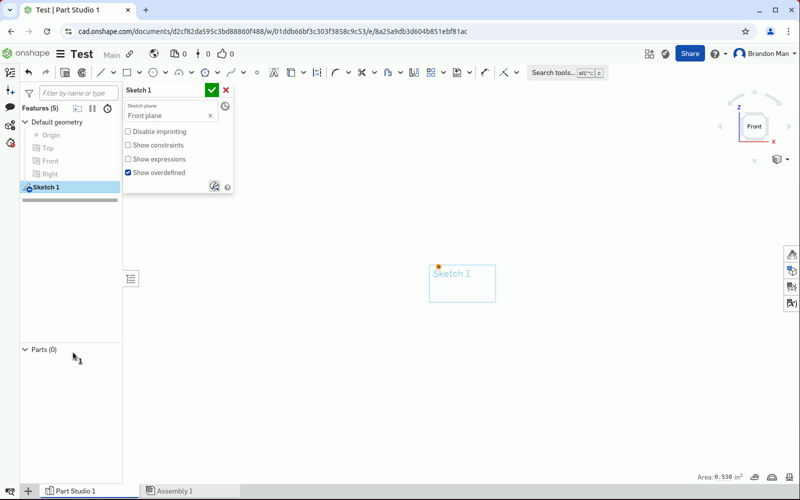
key(shift+y)
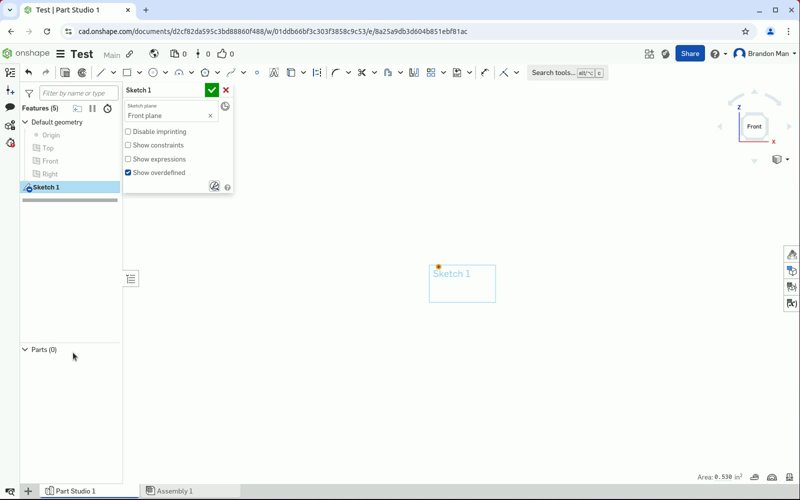
key(shift+e)
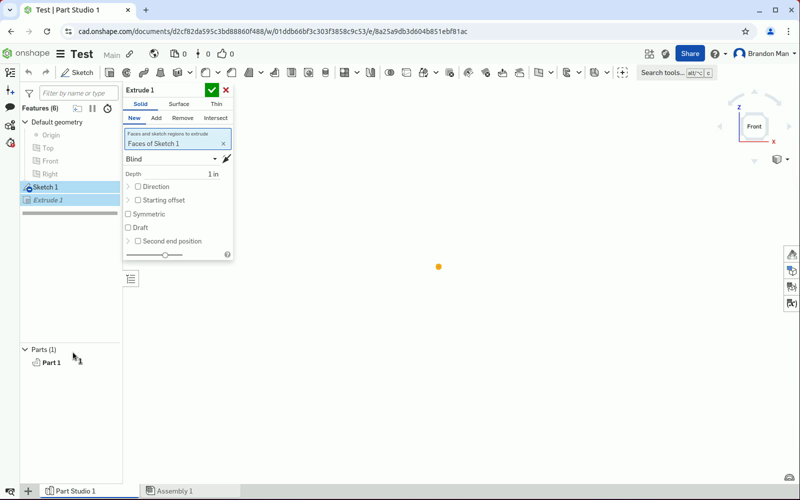
mouse_move(143, 106)
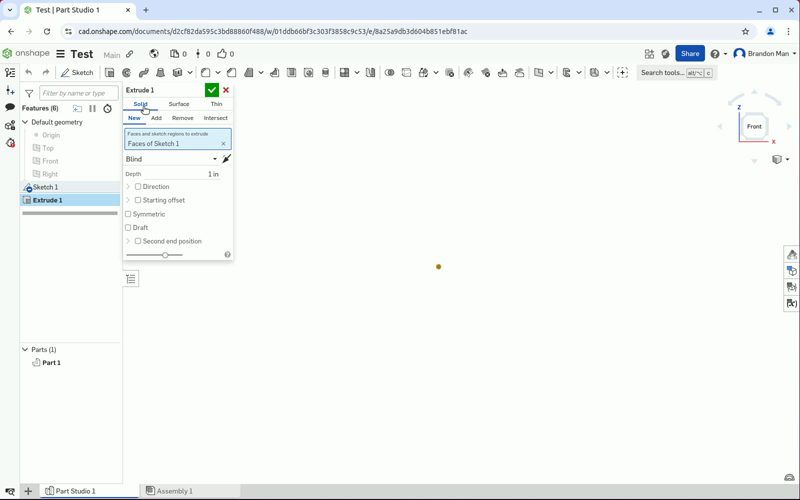
click(143, 106)
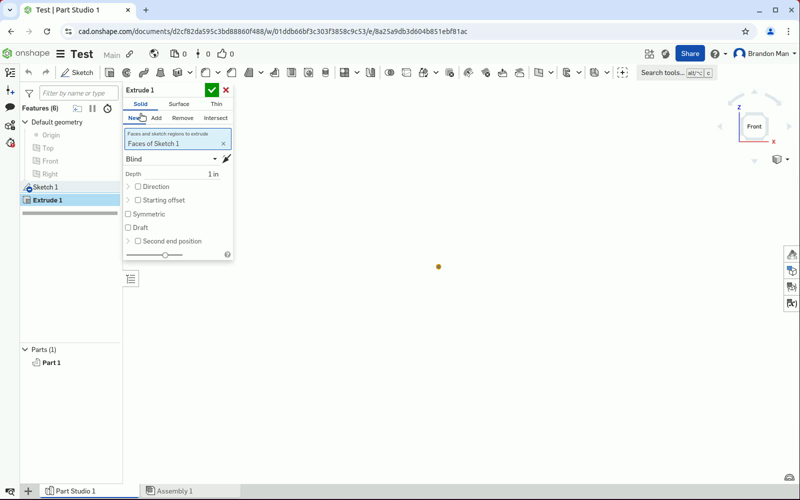
mouse_move(137, 120)
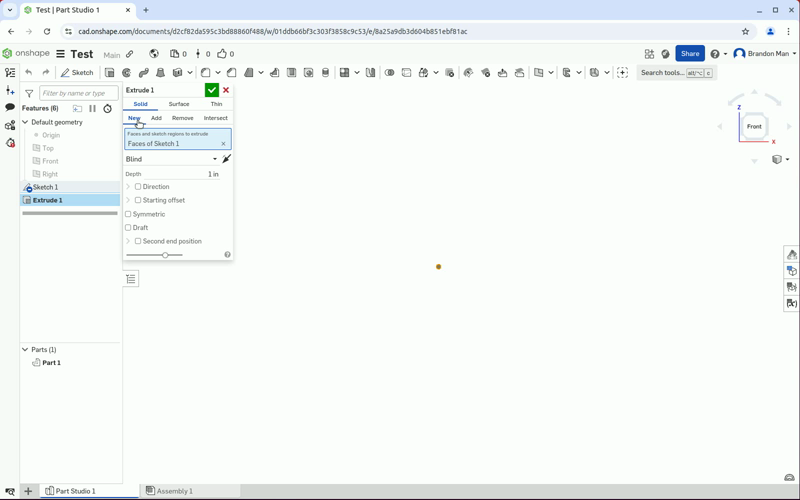
click(137, 120)
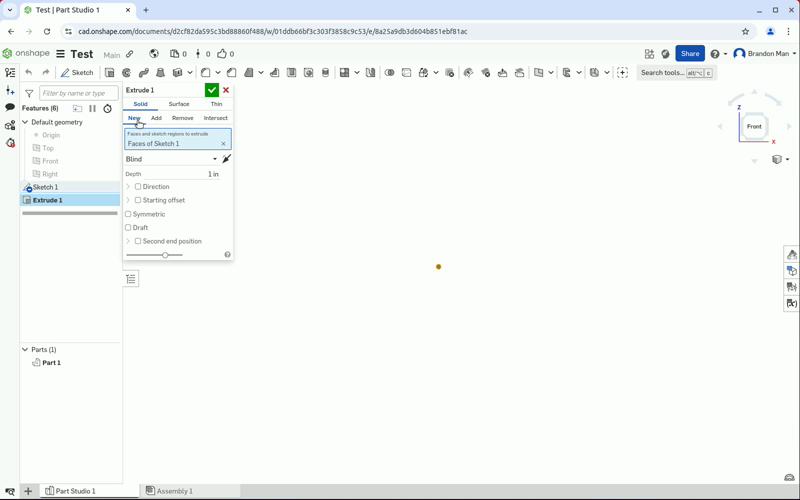
key(tab, 4)
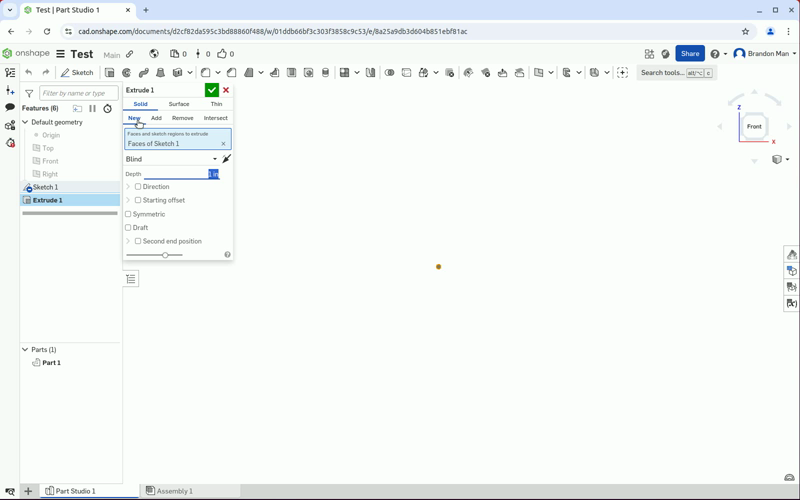
text(6.018)
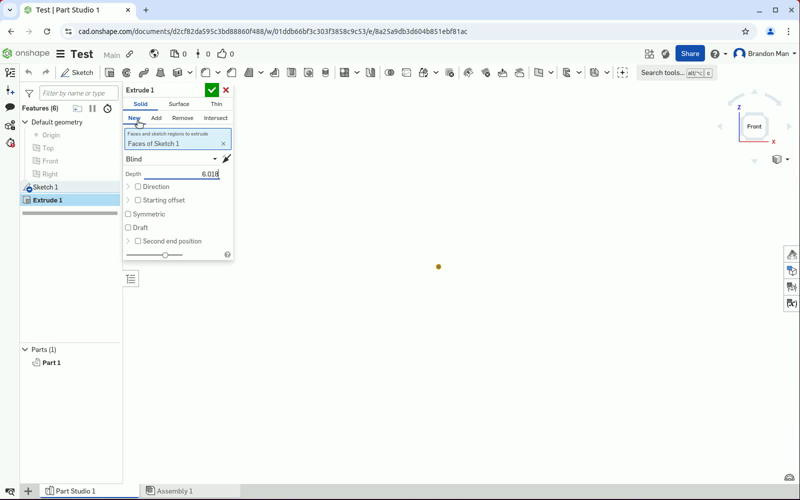
key(enter)
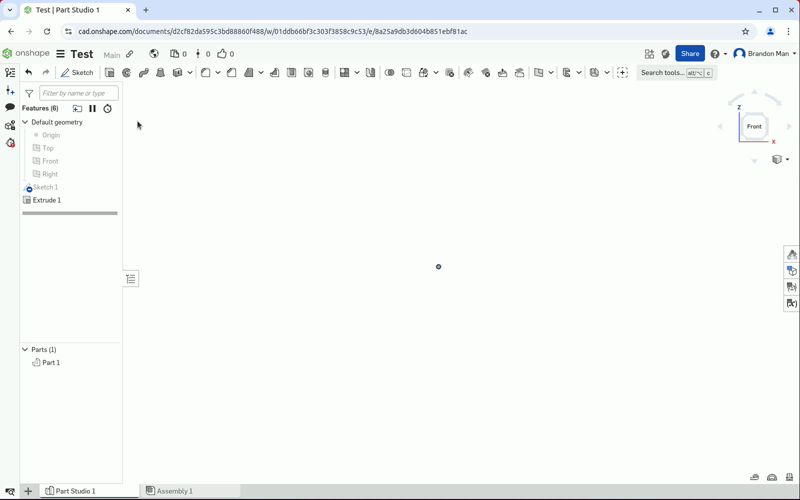
key(shift+h)
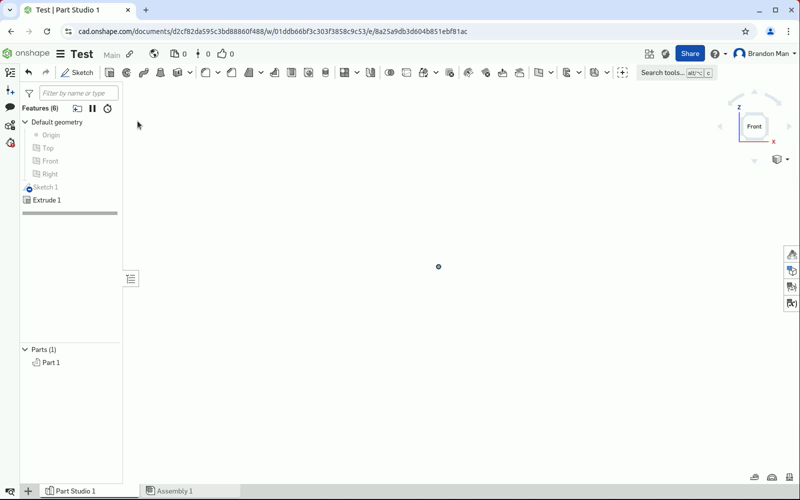
key(shift+h)
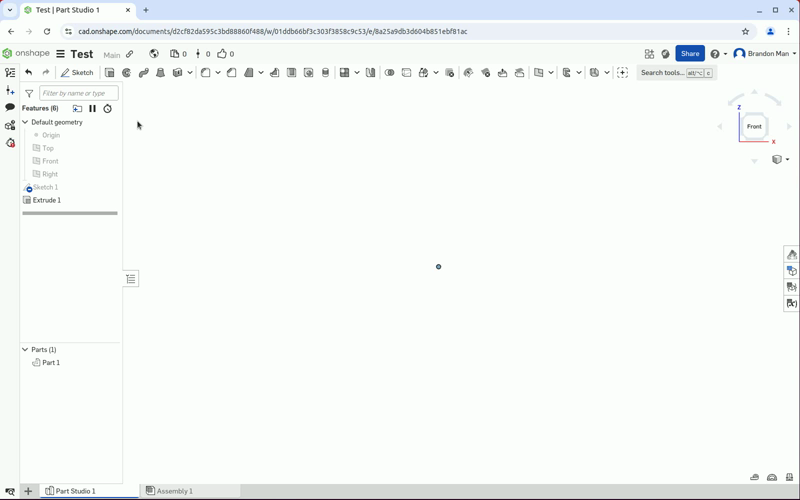
mouse_move(73, 189)
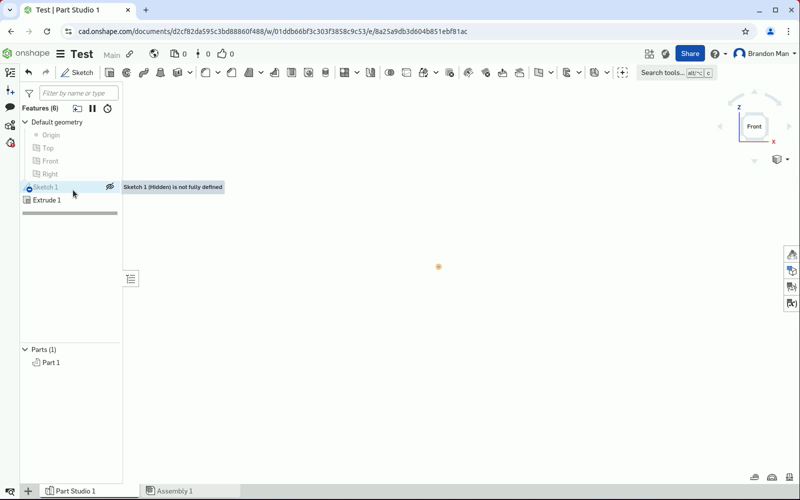
click(73, 189)
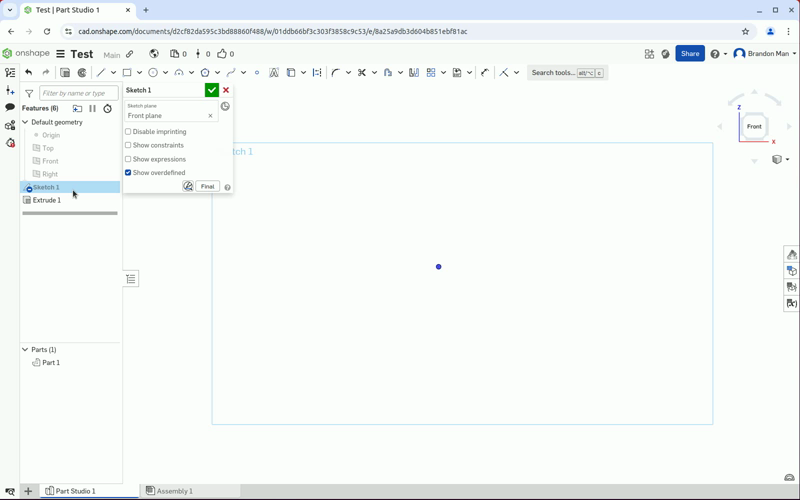
mouse_move(229, 92)
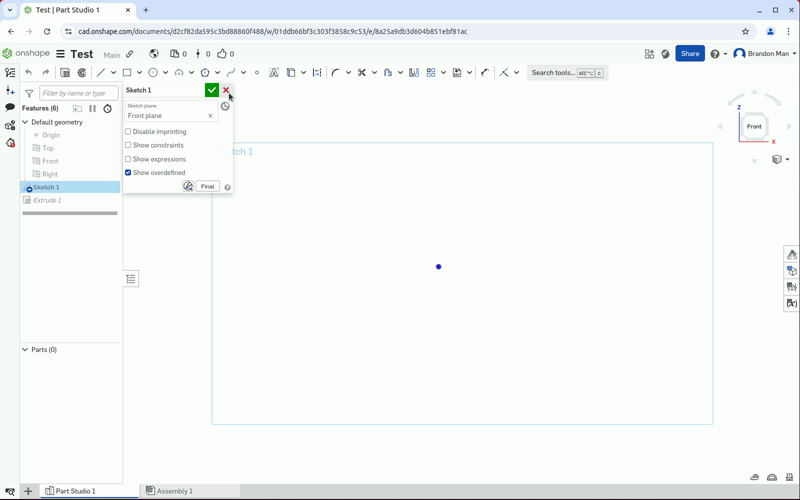
click(229, 92)
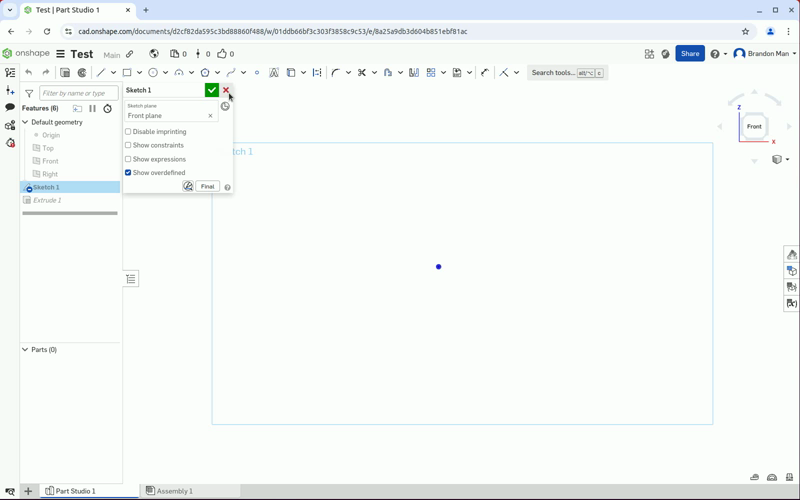
key(shift+s)
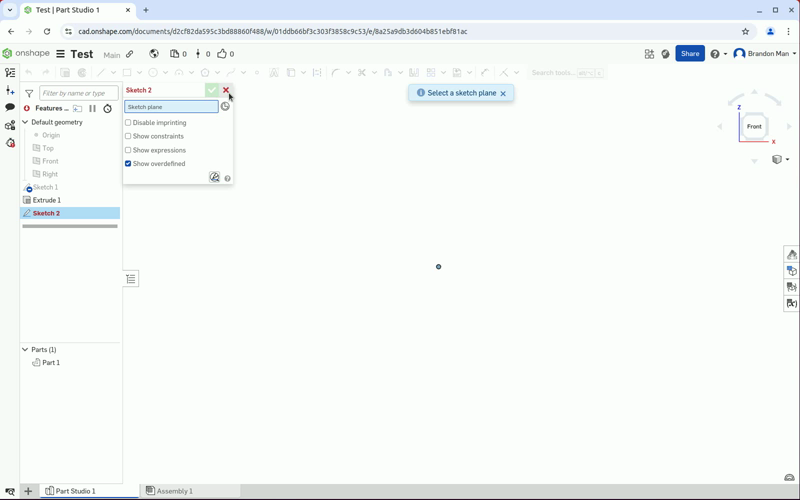
mouse_move(73, 163)
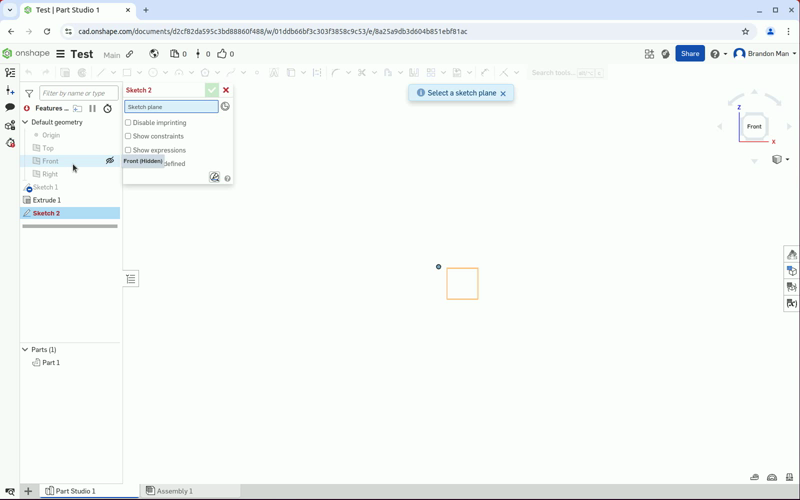
click(73, 163)
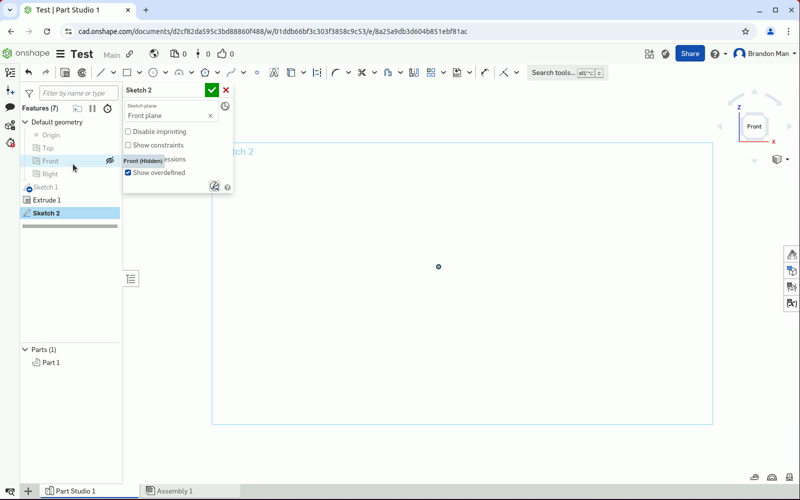
mouse_move(73, 352)
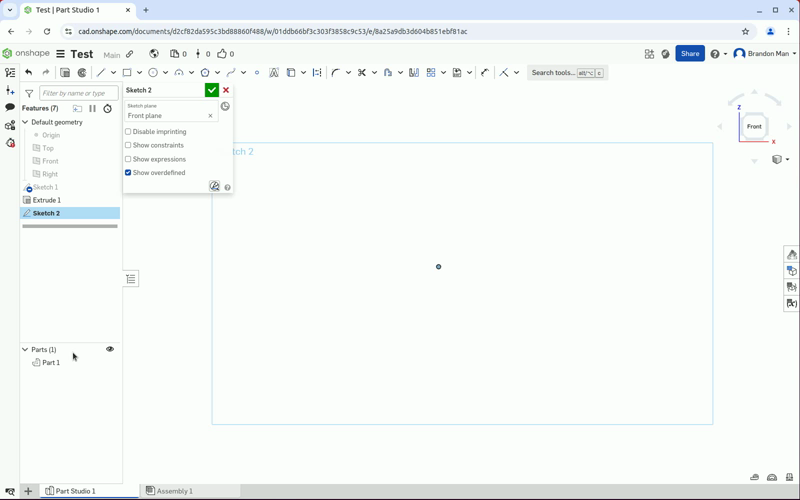
key(y)
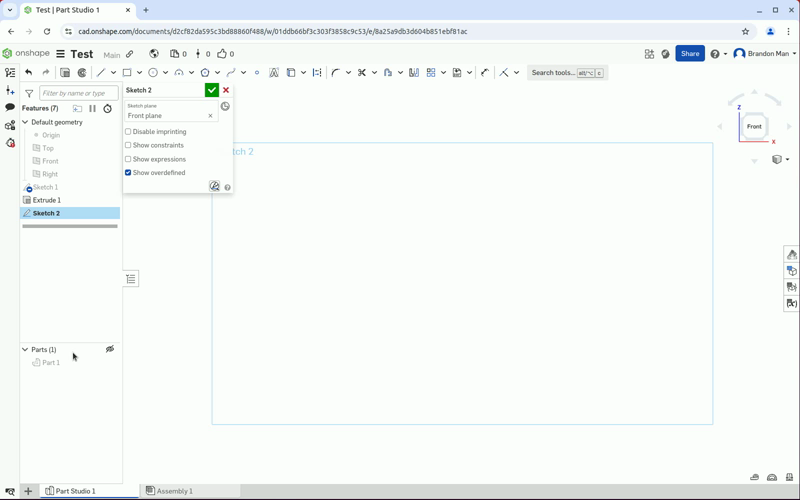
key(c)
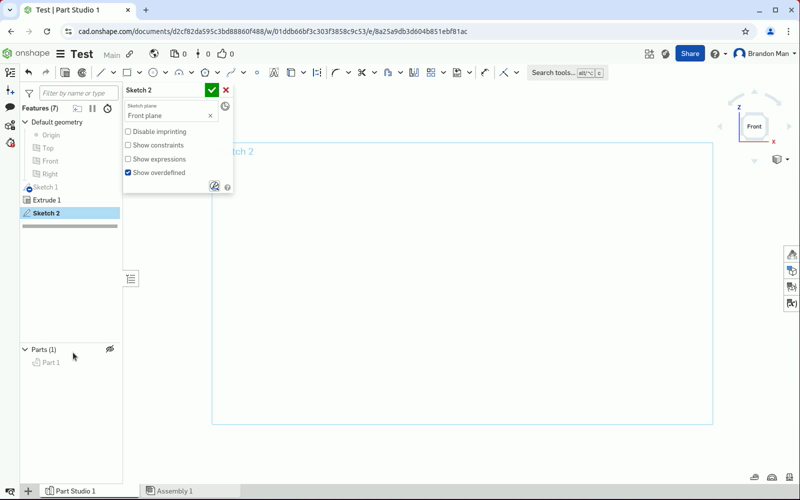
key_down(shift)
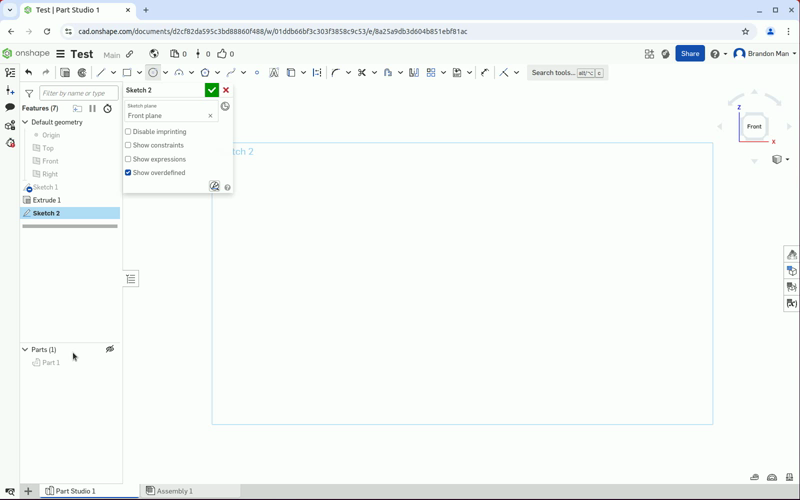
mouse_move(378, 265)
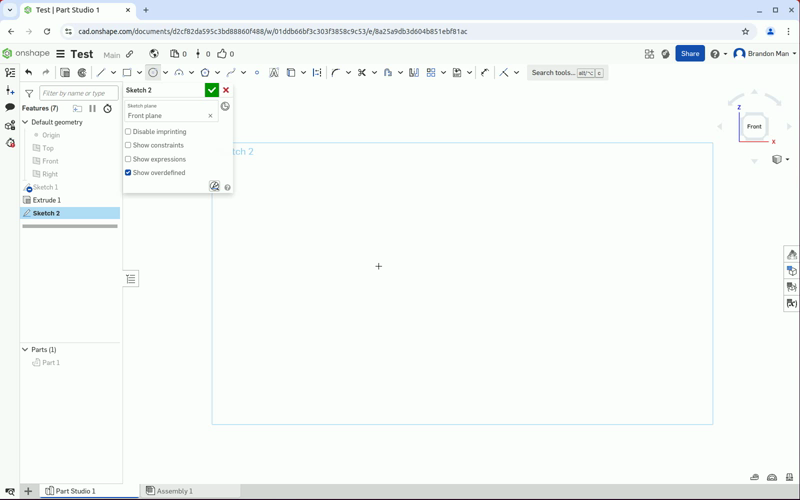
click(378, 265)
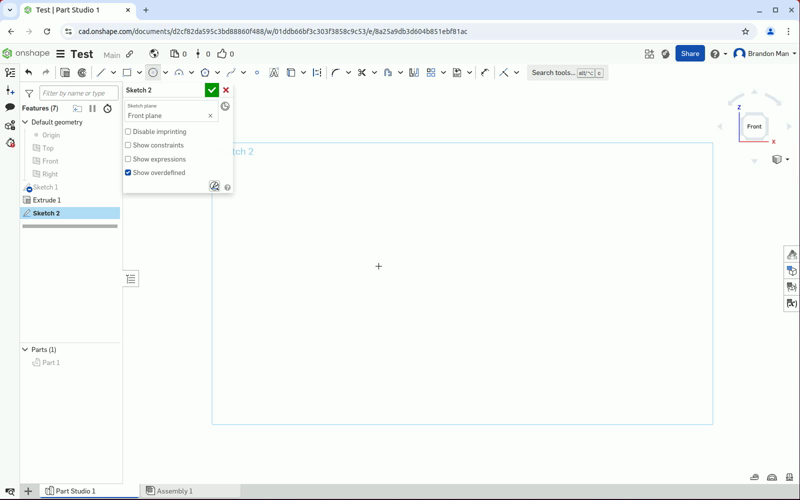
key_up(shift)
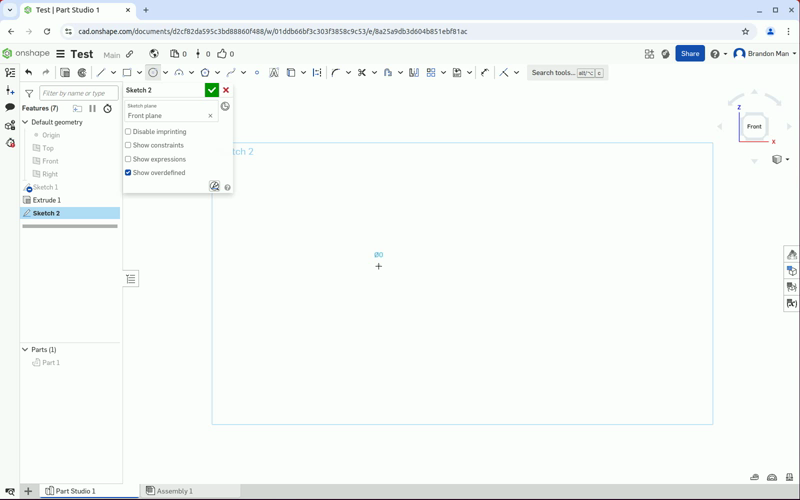
mouse_move(408, 265)
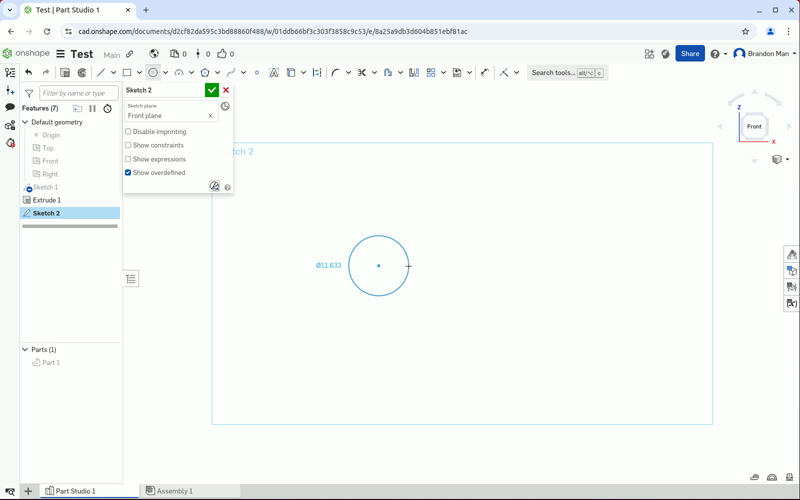
click(408, 265)
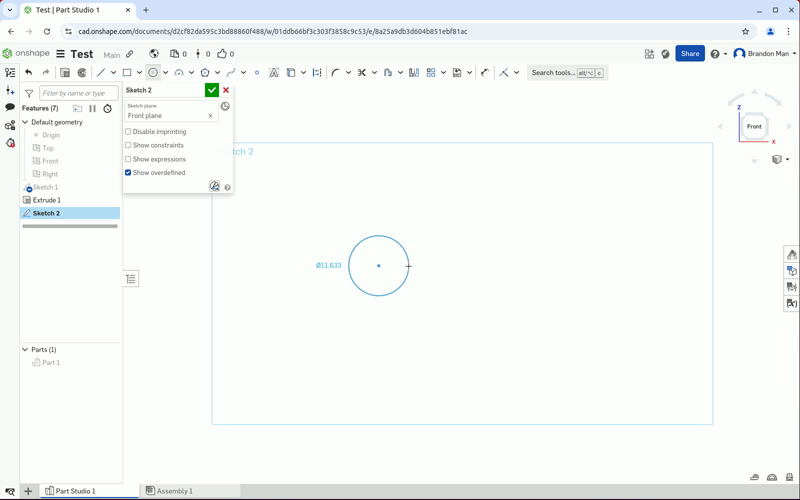
key(esc)
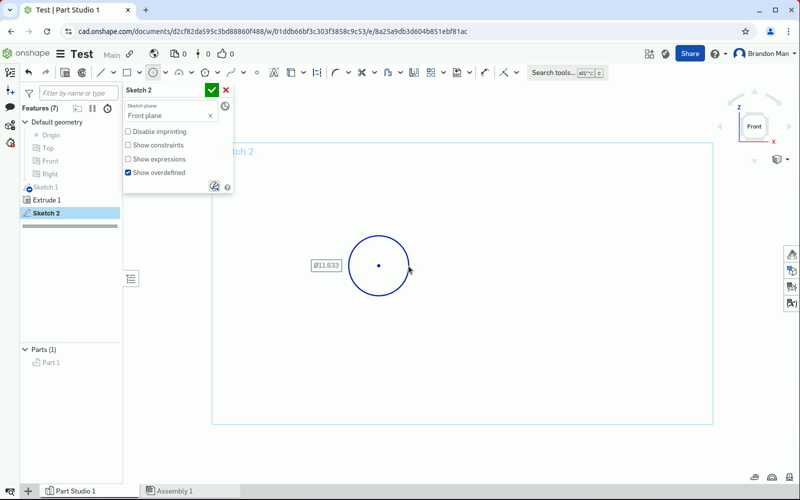
key(c)
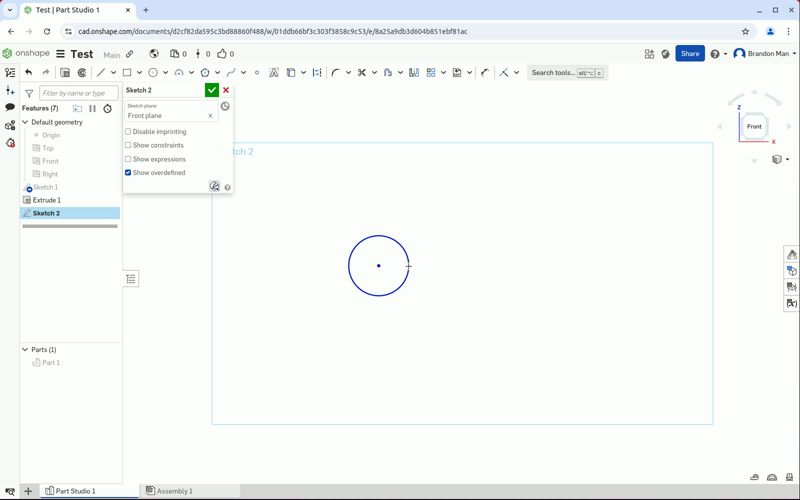
key_down(shift)
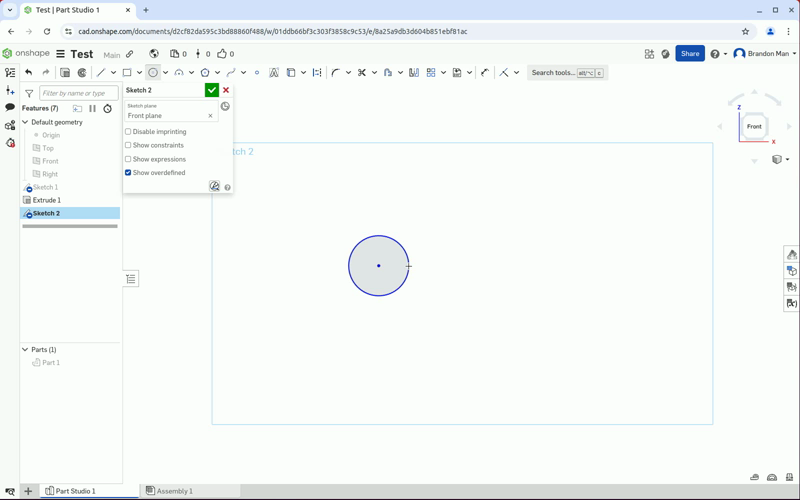
mouse_move(378, 265)
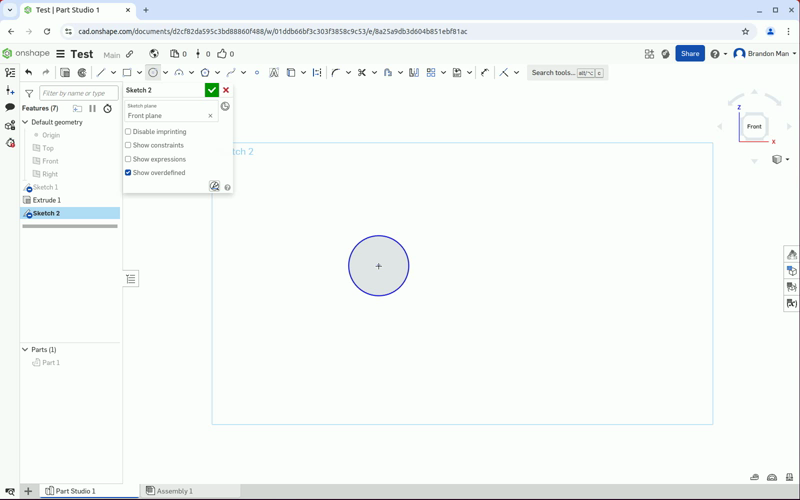
click(378, 265)
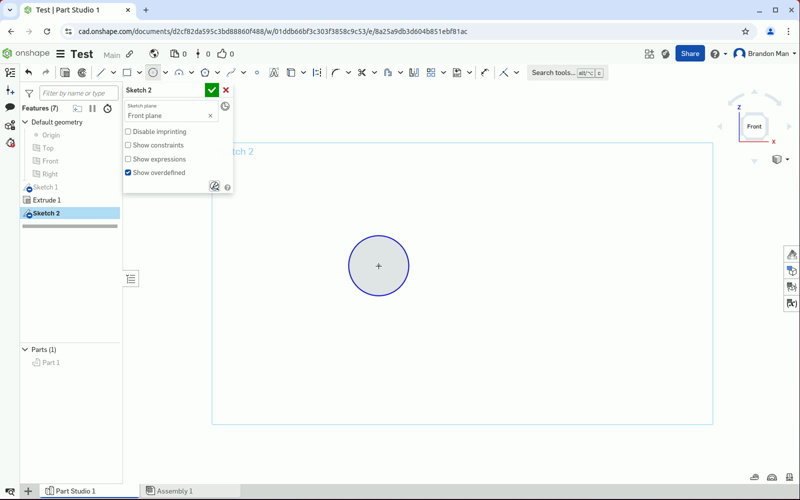
key_up(shift)
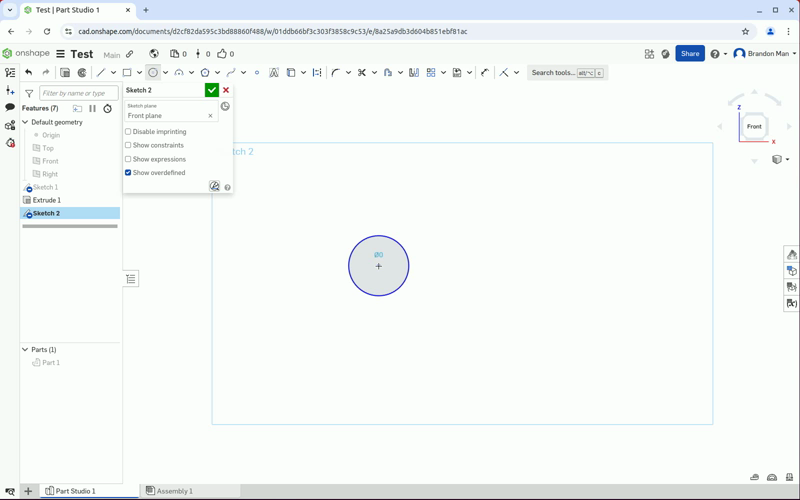
mouse_move(382, 265)
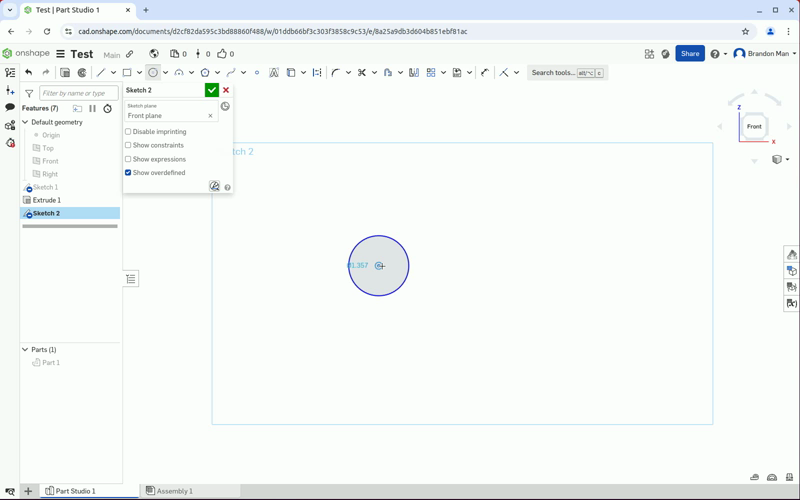
scroll(6)
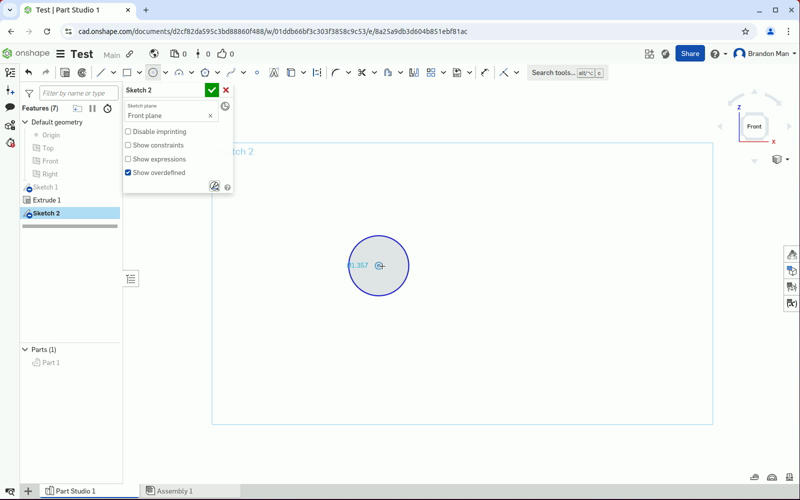
scroll(6)
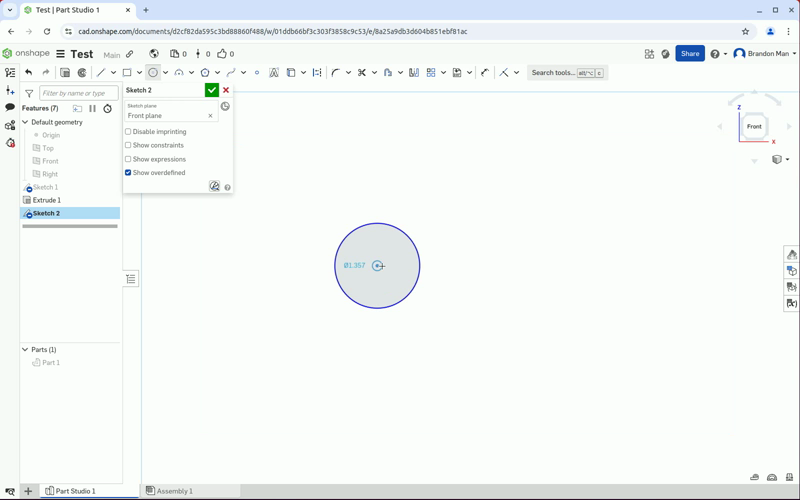
scroll(6)
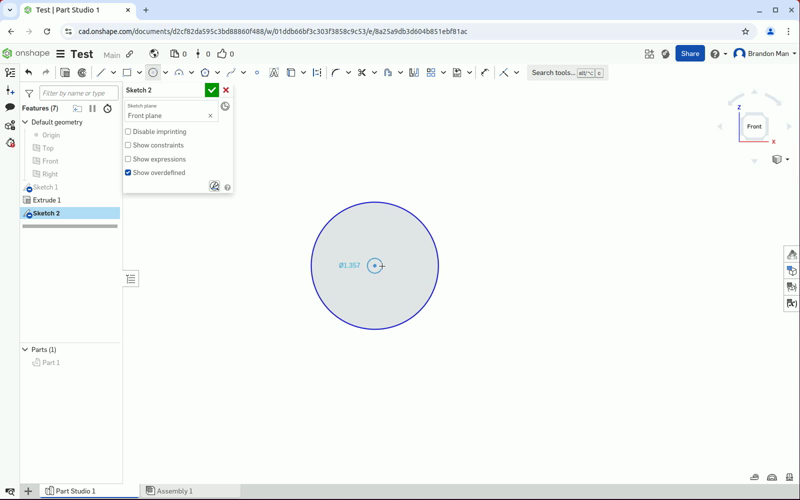
scroll(6)
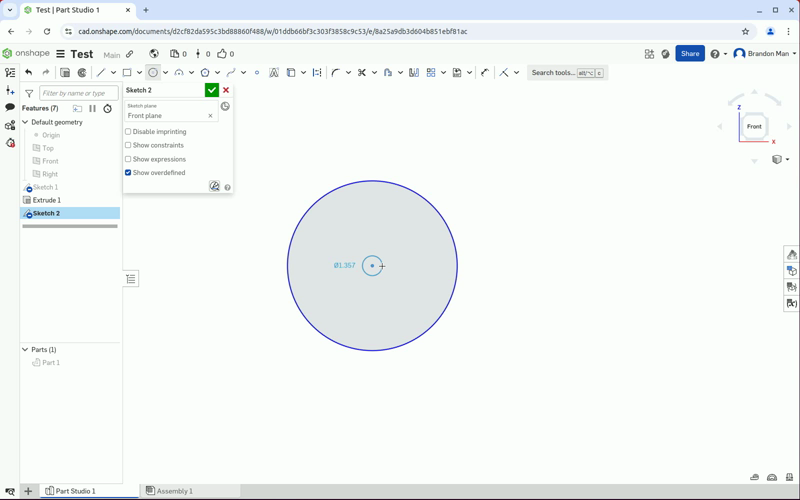
scroll(6)
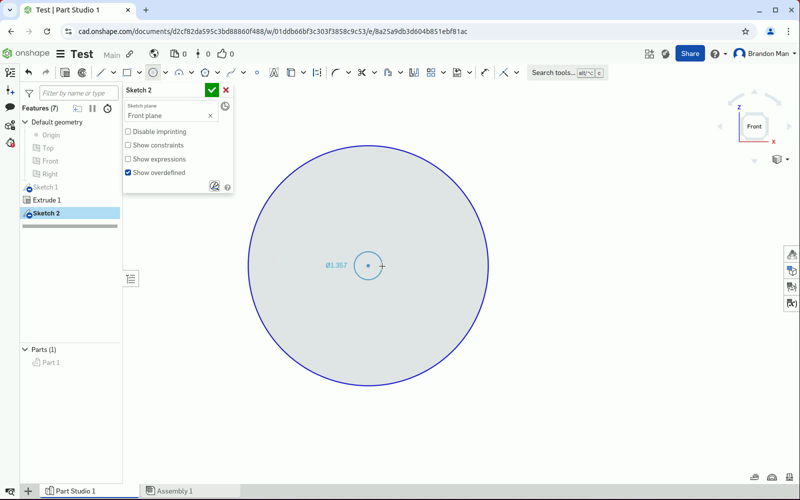
scroll(6)
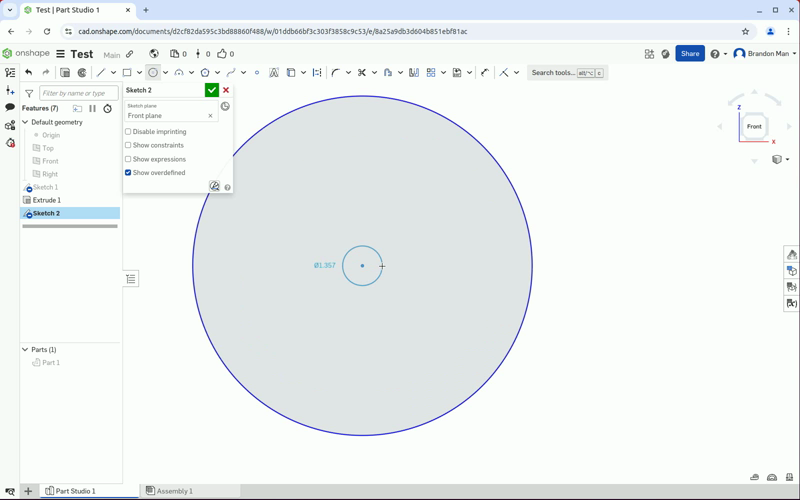
scroll(6)
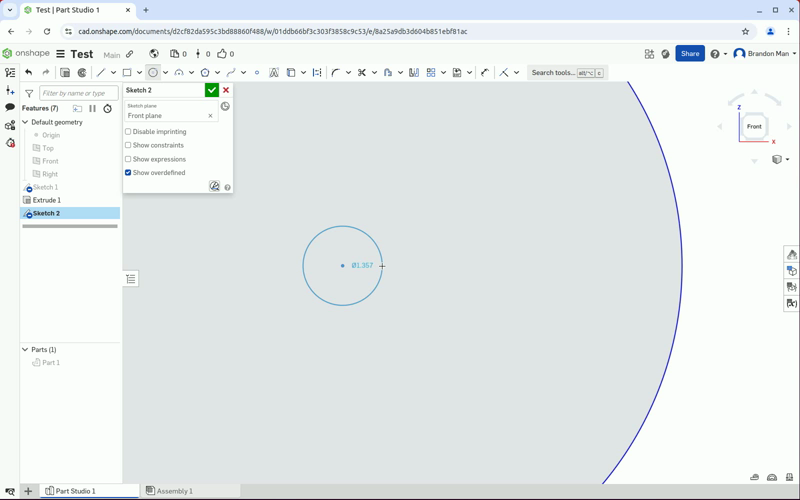
click(382, 265)
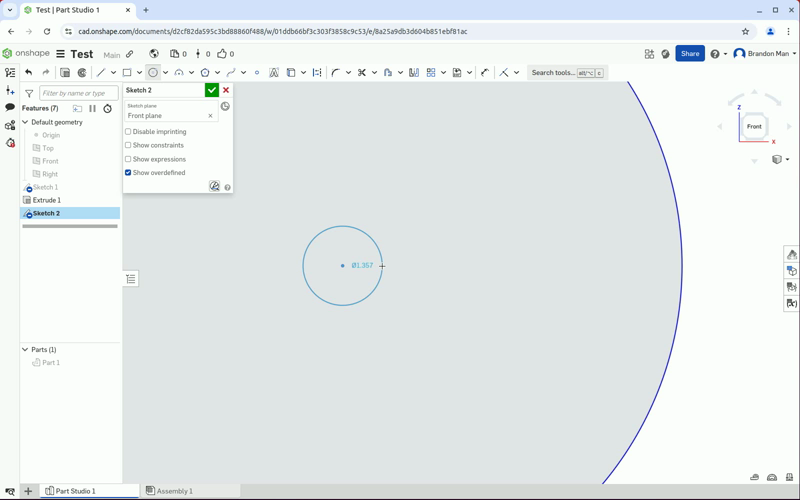
scroll(-6)
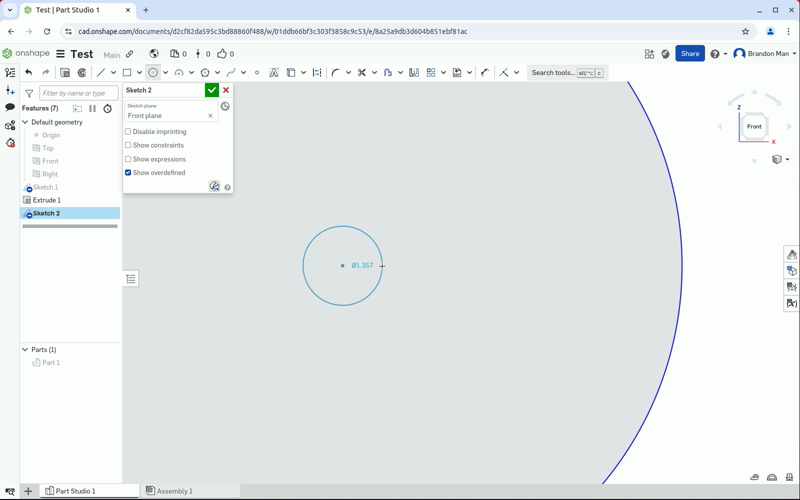
scroll(-6)
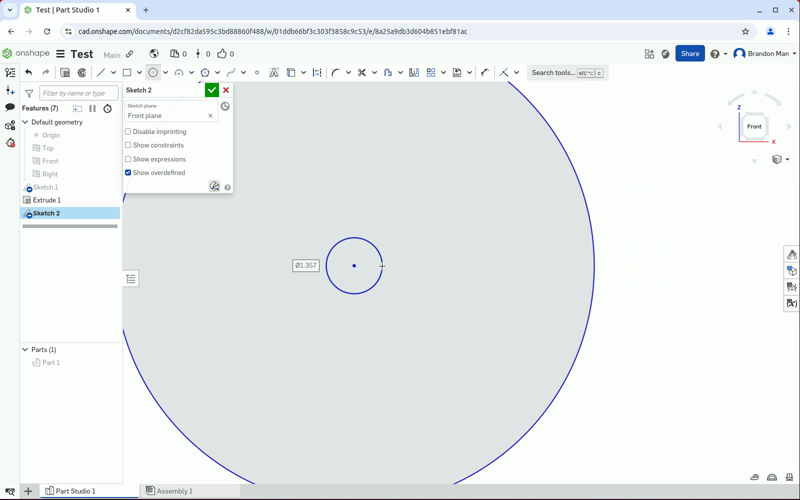
scroll(-6)
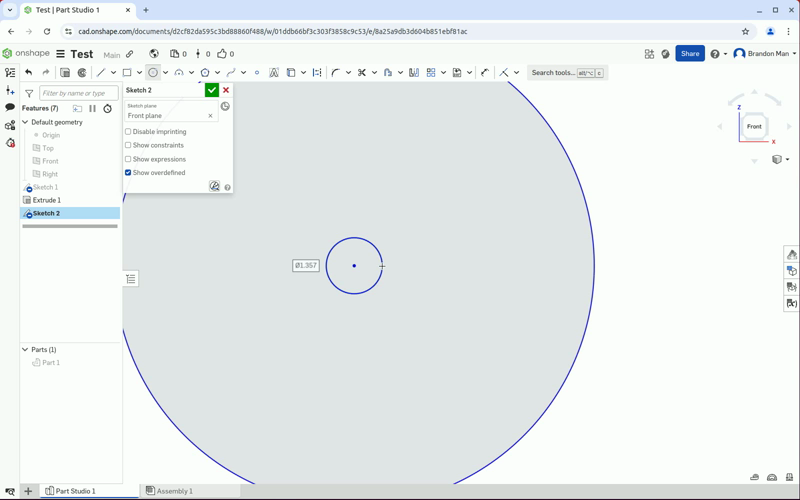
scroll(-6)
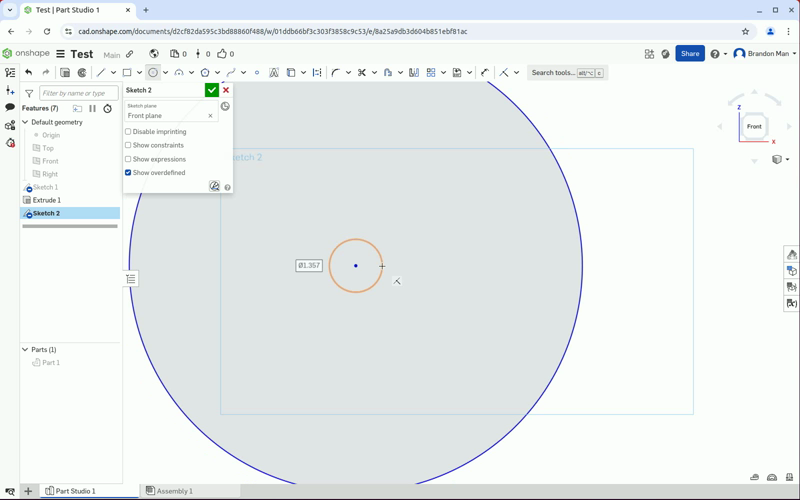
scroll(-6)
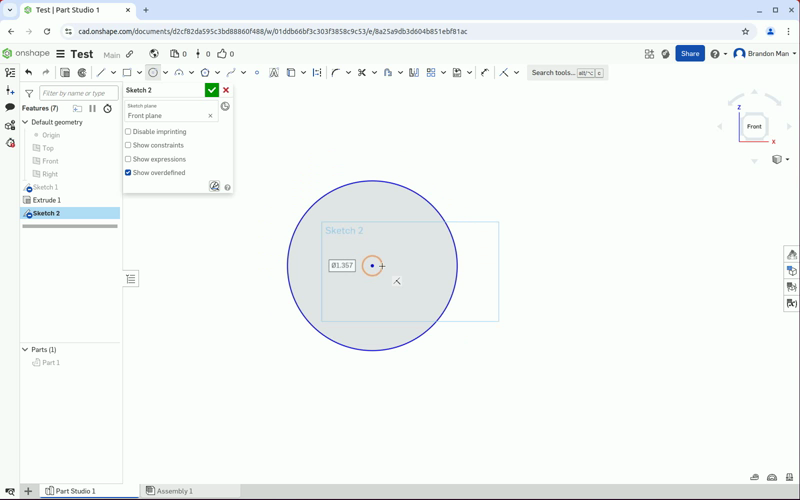
scroll(-6)
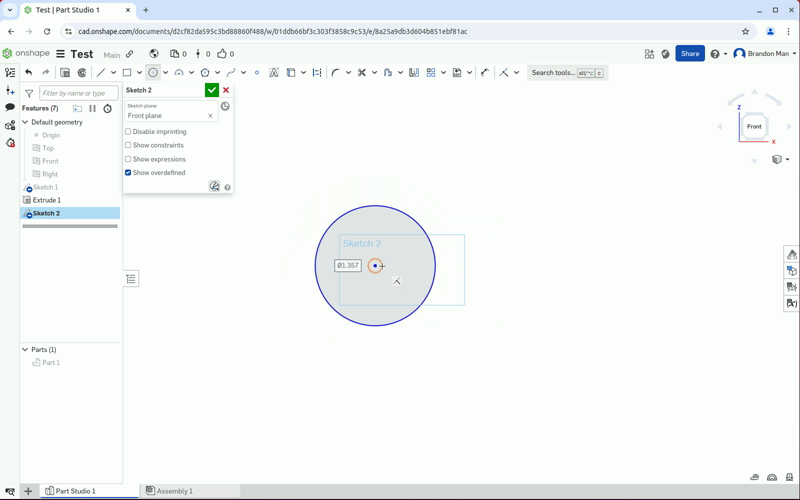
scroll(-6)
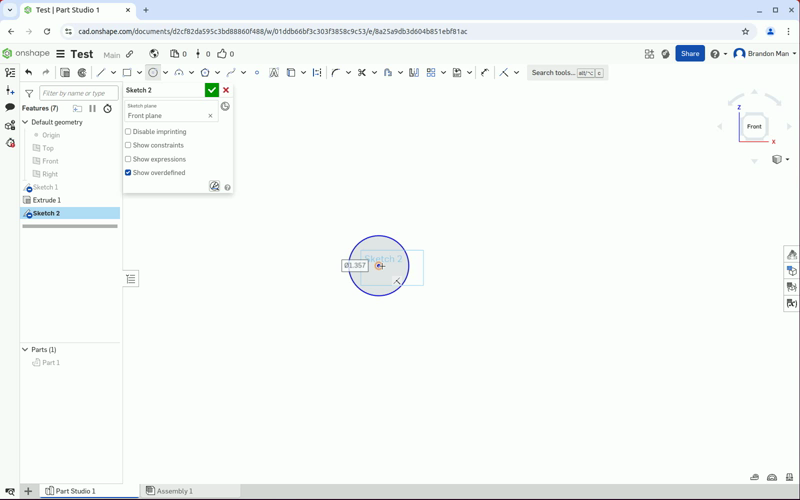
key(esc)
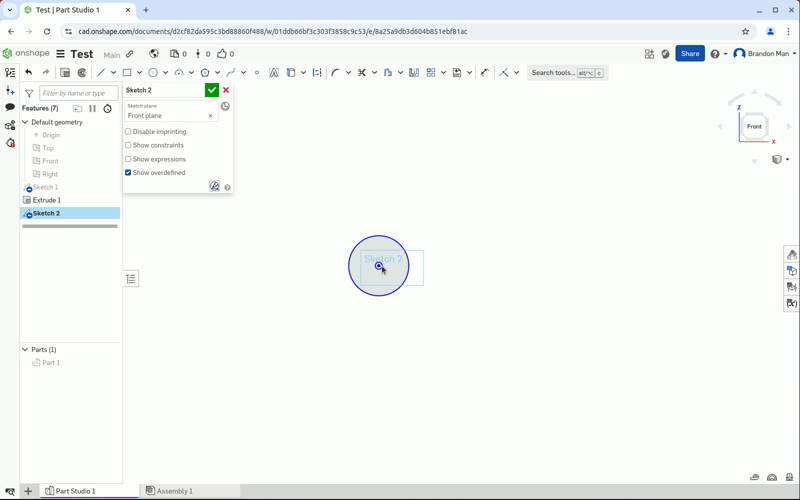
mouse_move(370, 265)
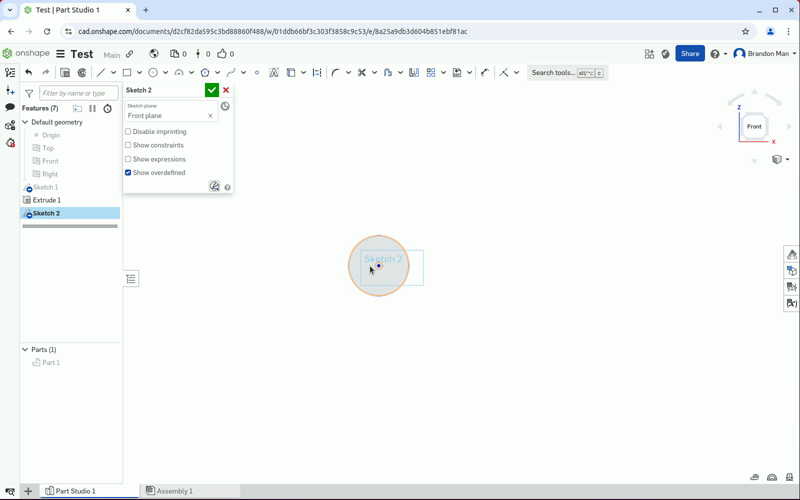
click(370, 265)
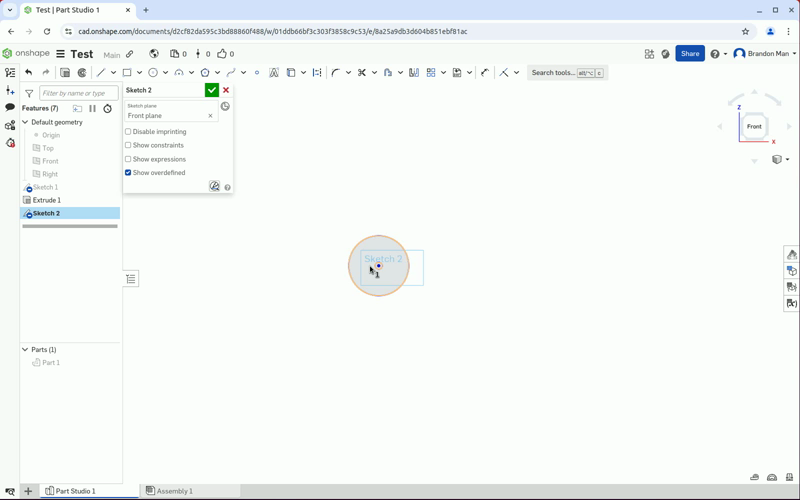
mouse_move(73, 352)
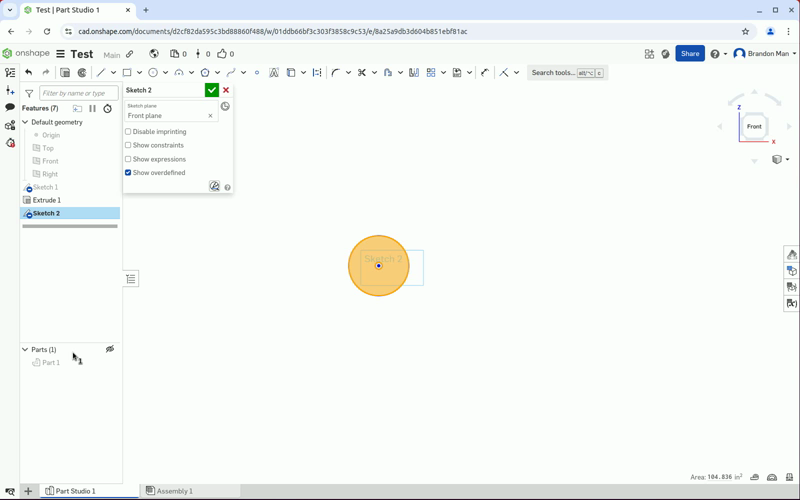
key(shift+y)
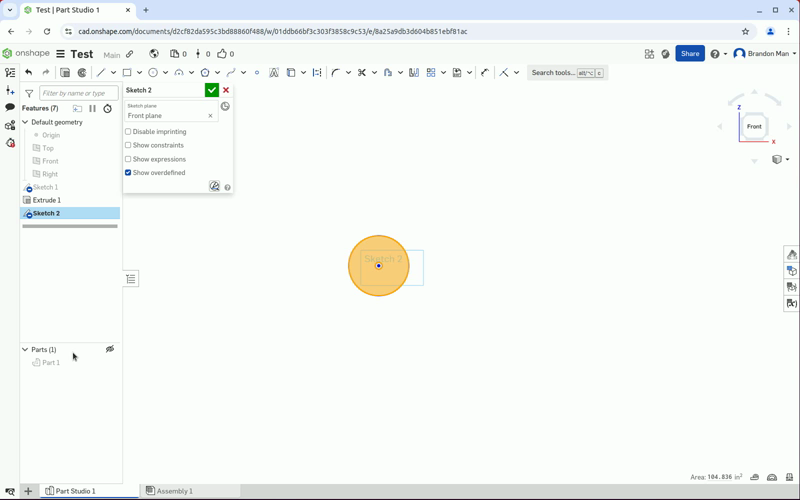
key(shift+e)
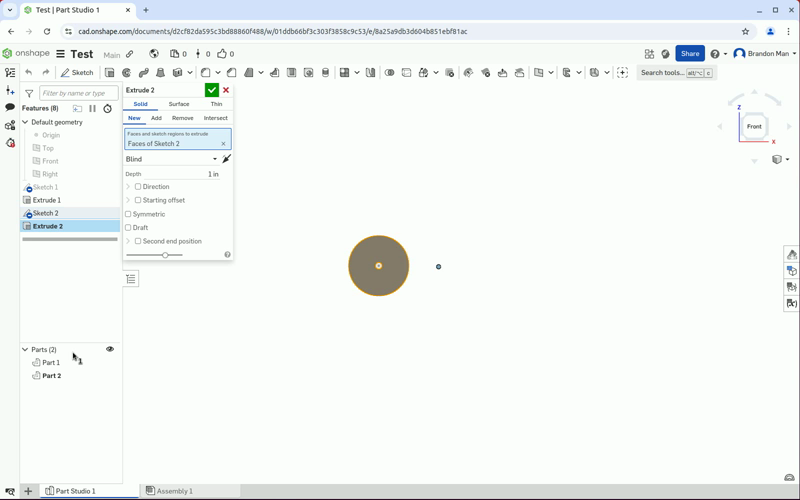
mouse_move(143, 106)
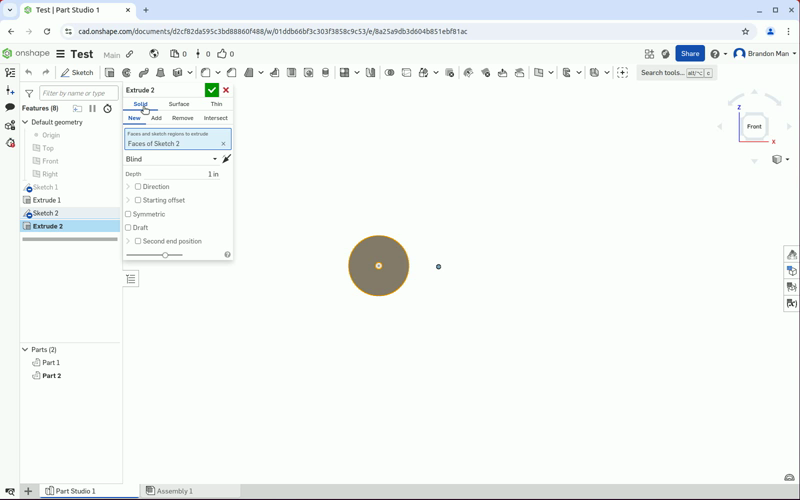
click(143, 106)
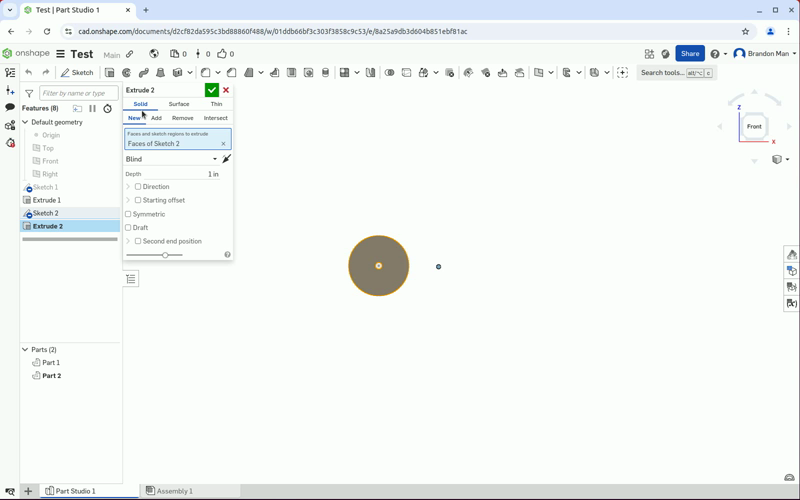
mouse_move(137, 120)
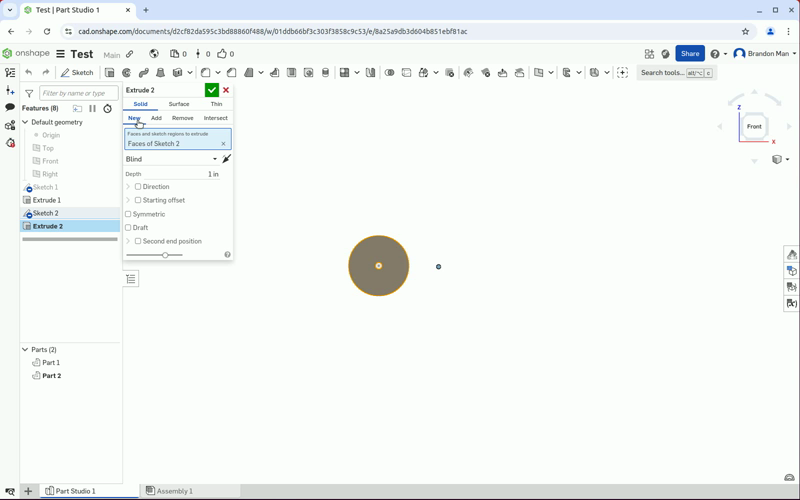
click(137, 120)
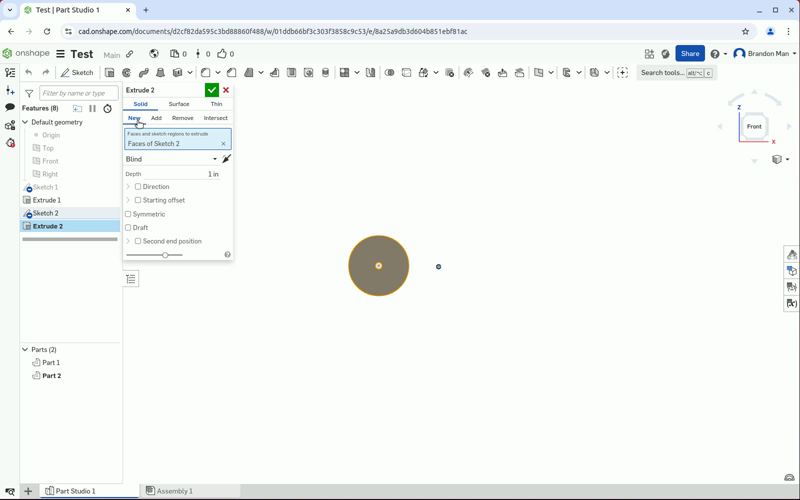
key(tab, 4)
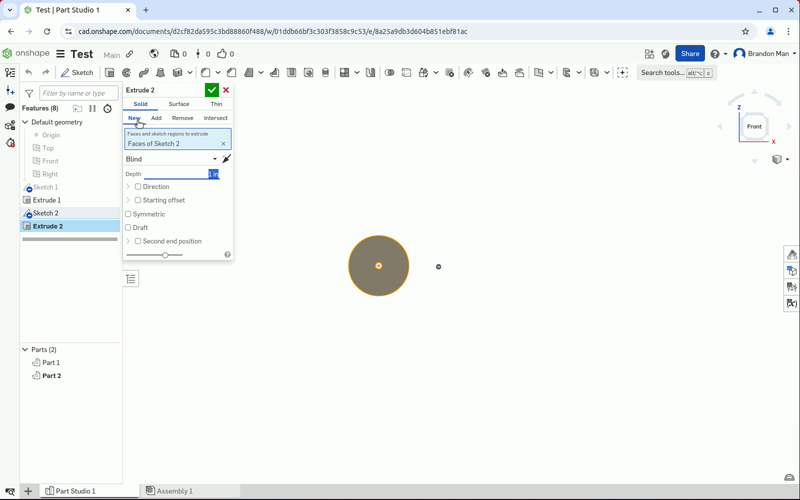
text(3.129)
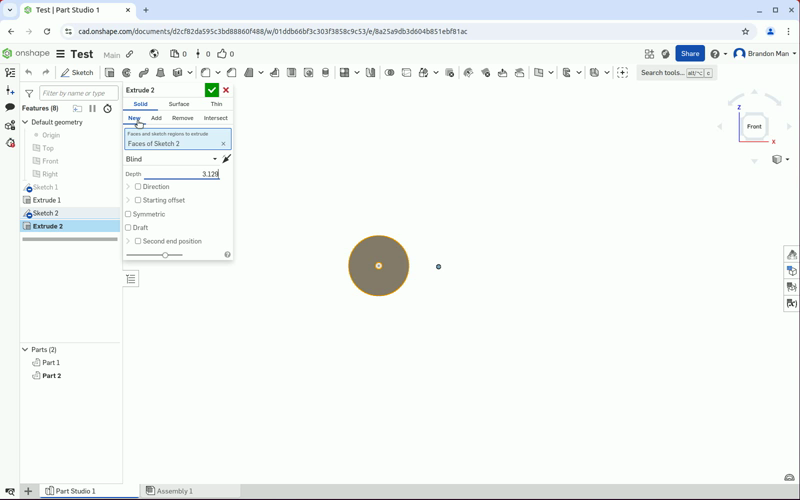
key(enter)
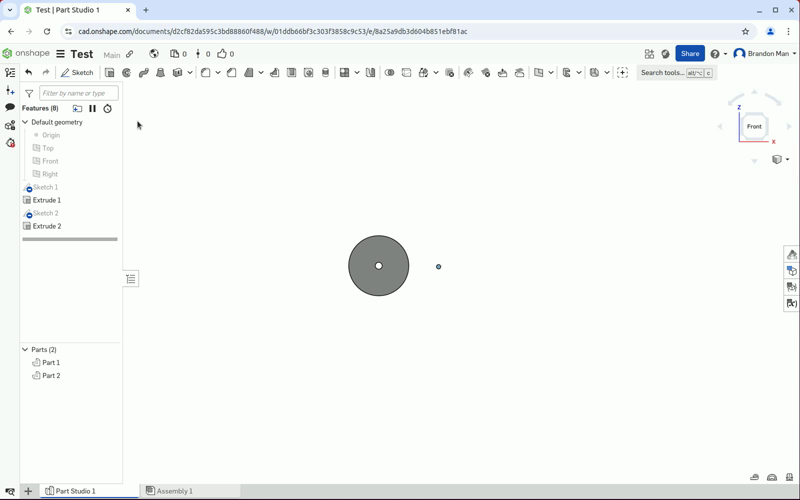
key(shift+h)
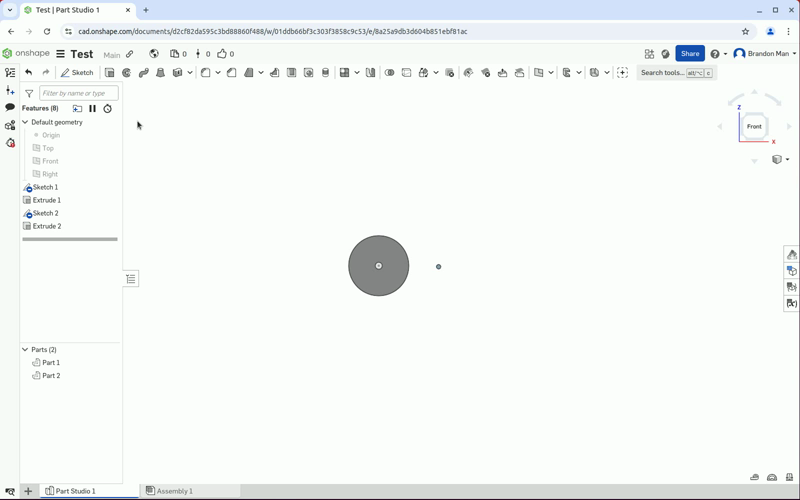
key(shift+h)
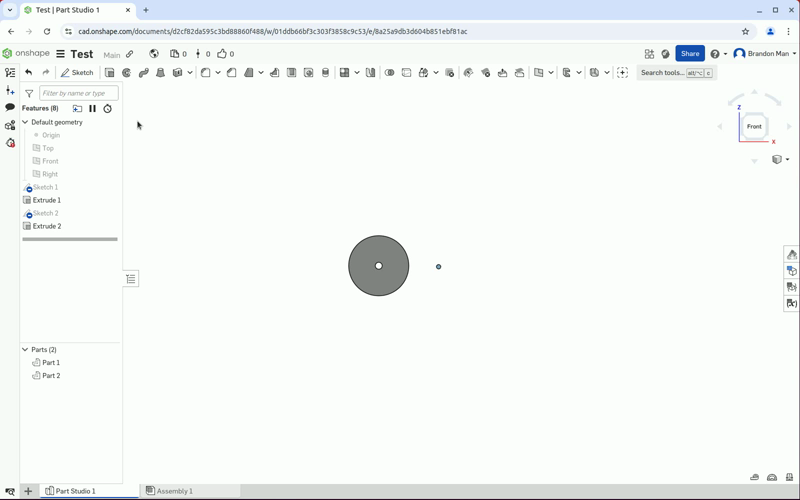
mouse_move(73, 189)
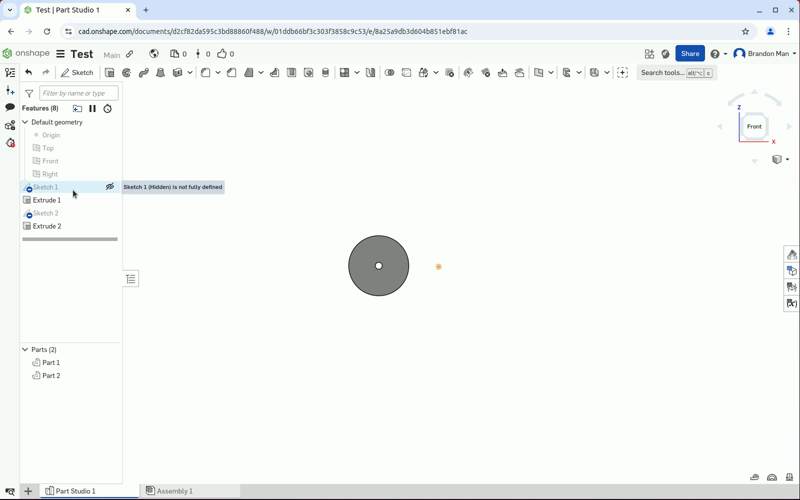
click(73, 189)
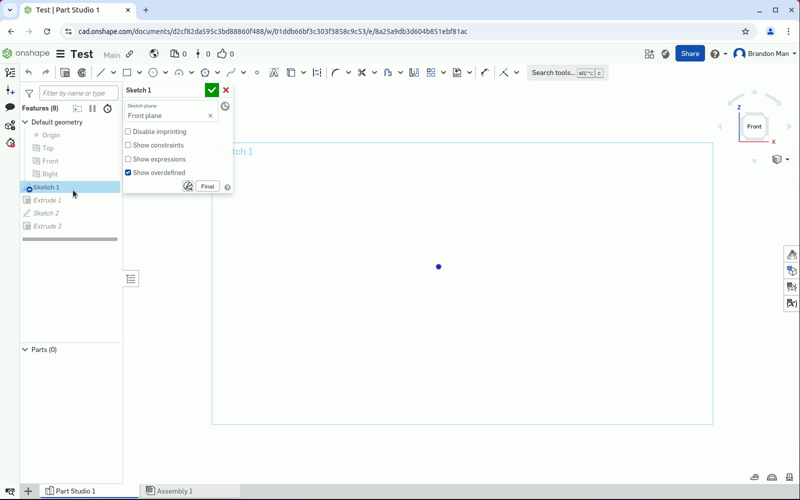
mouse_move(229, 92)
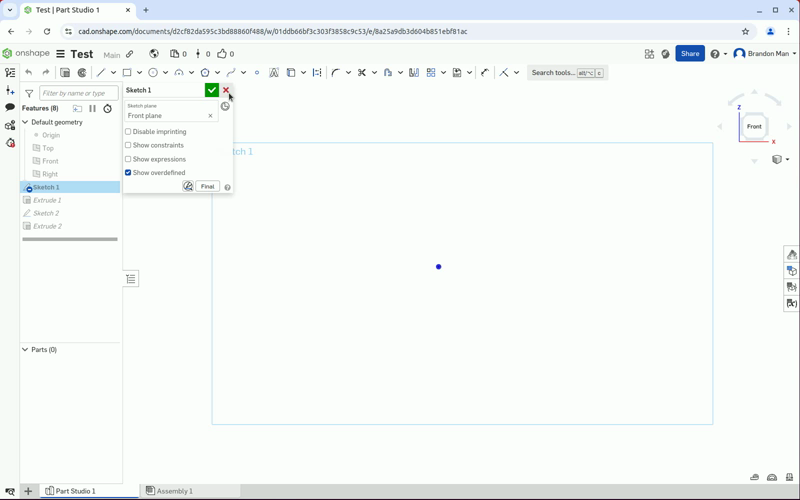
click(229, 92)
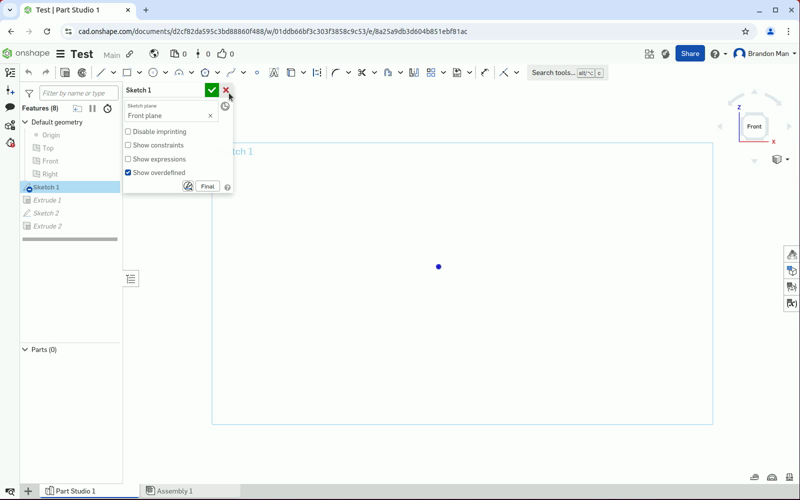
key(shift+s)
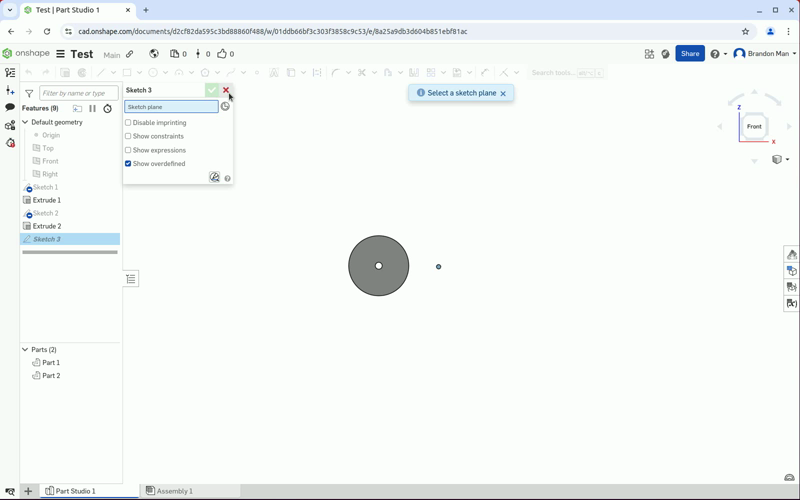
mouse_move(73, 163)
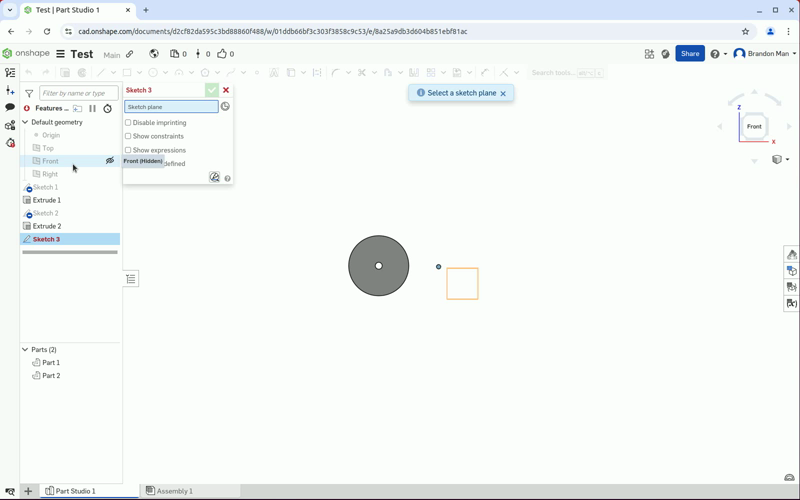
click(73, 163)
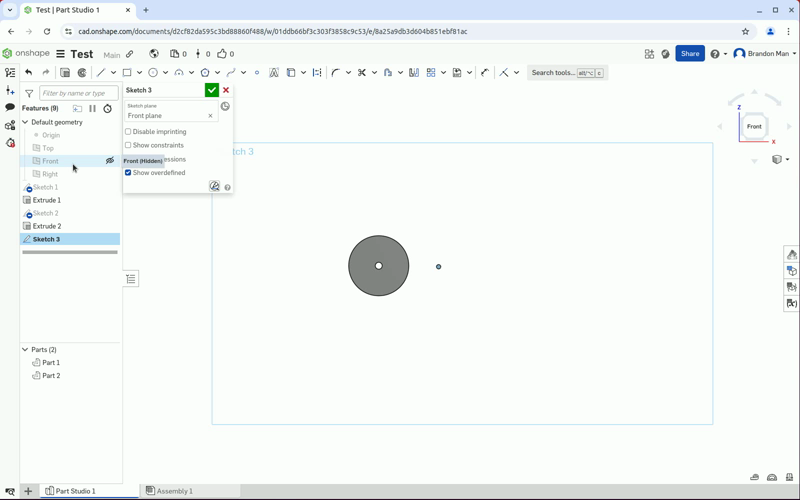
mouse_move(73, 352)
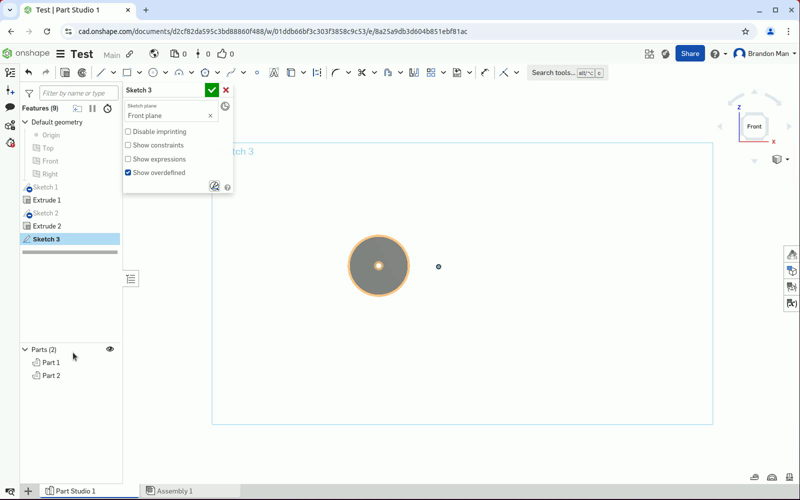
key(y)
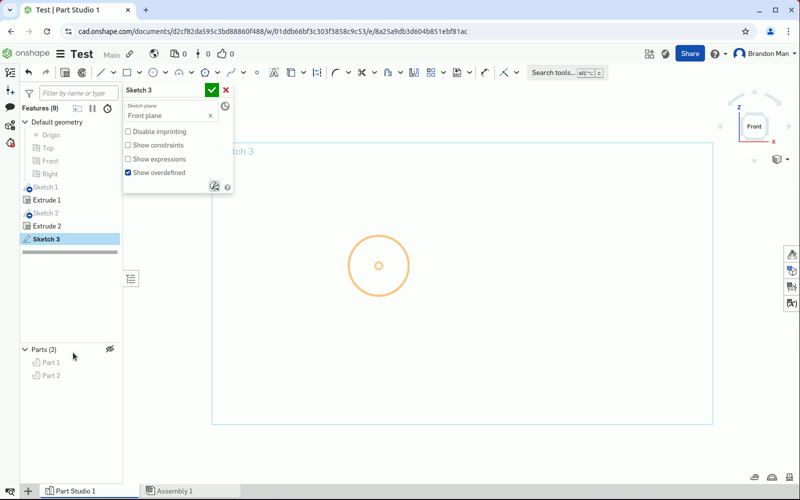
key(c)
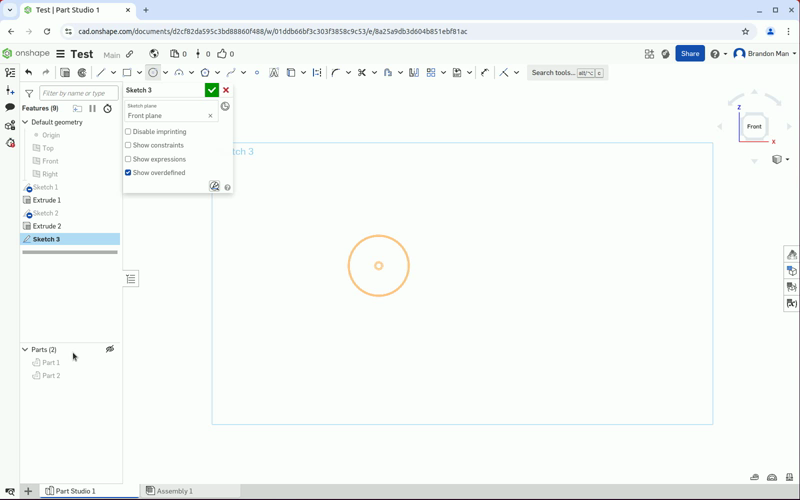
key_down(shift)
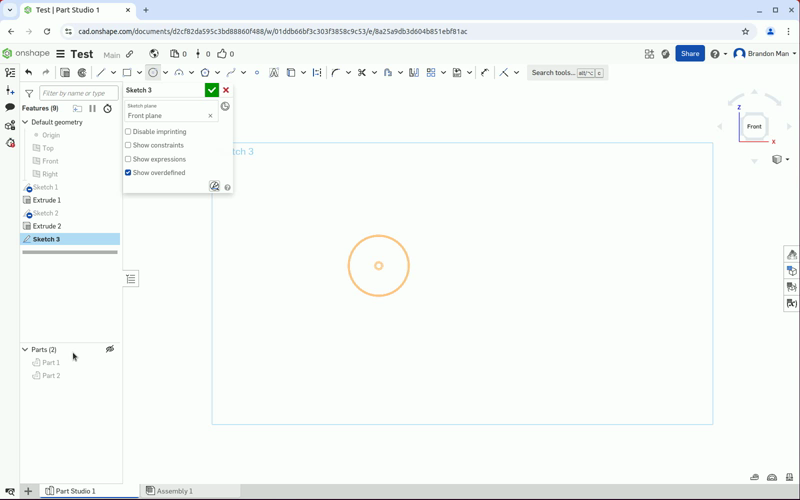
mouse_move(475, 298)
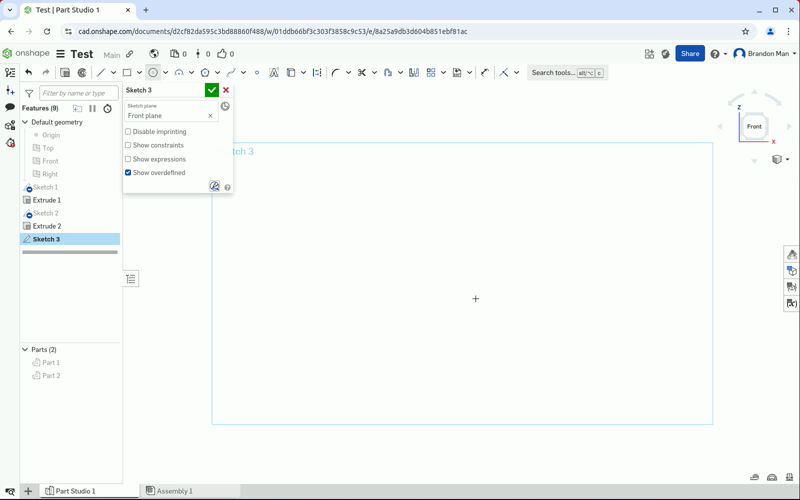
click(475, 298)
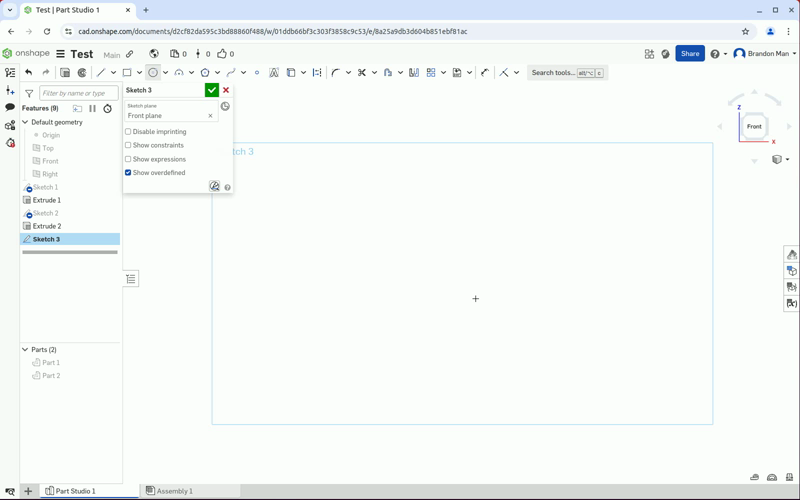
key_up(shift)
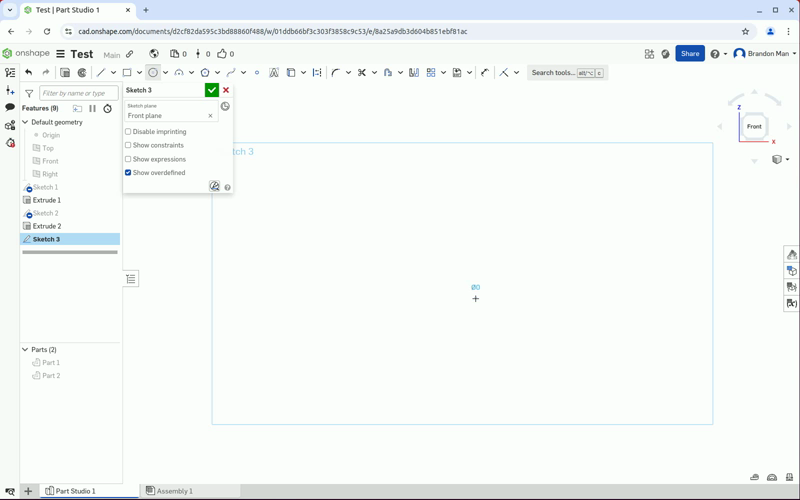
mouse_move(485, 298)
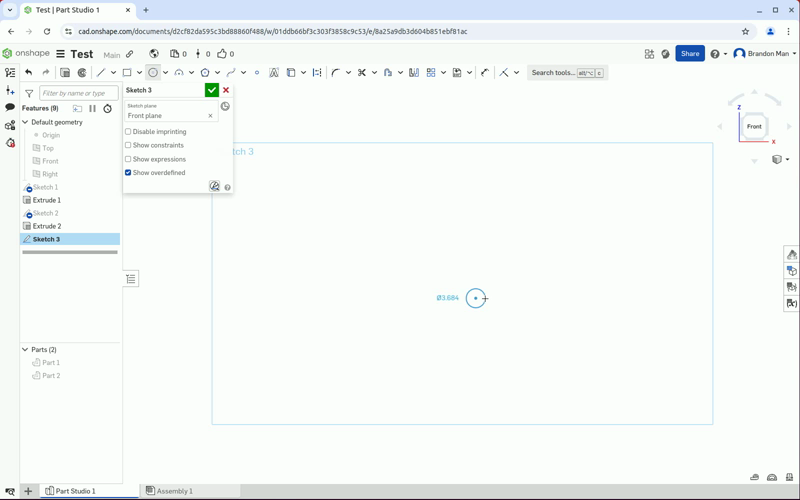
click(485, 298)
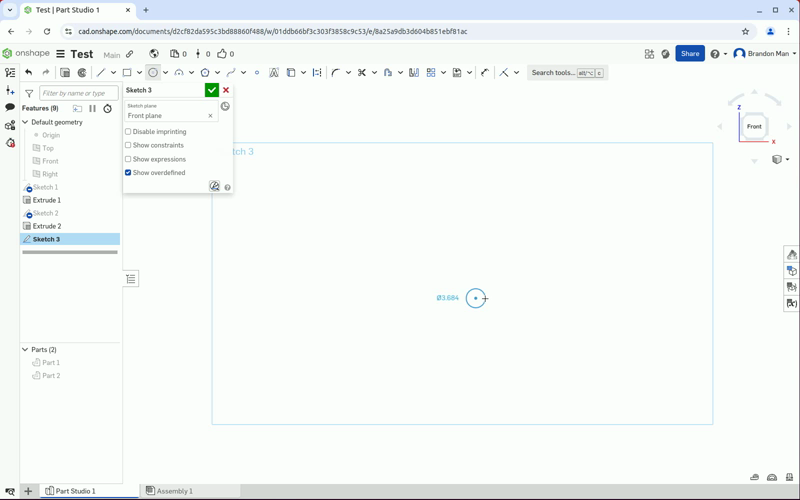
key(esc)
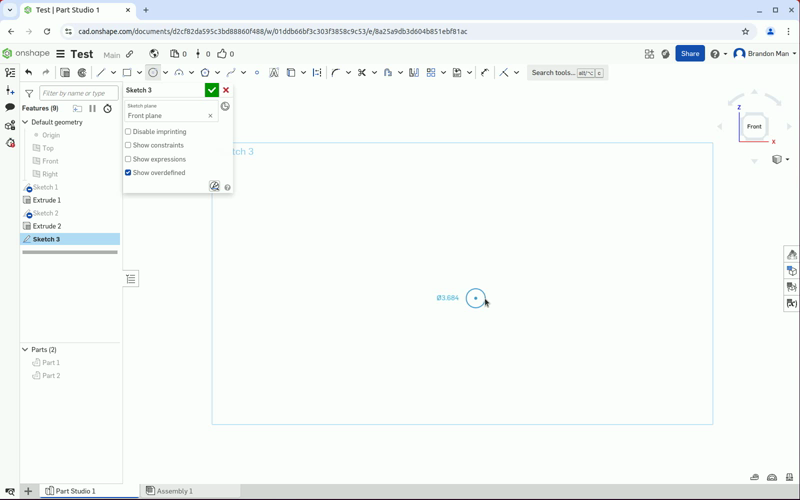
mouse_move(480, 296)
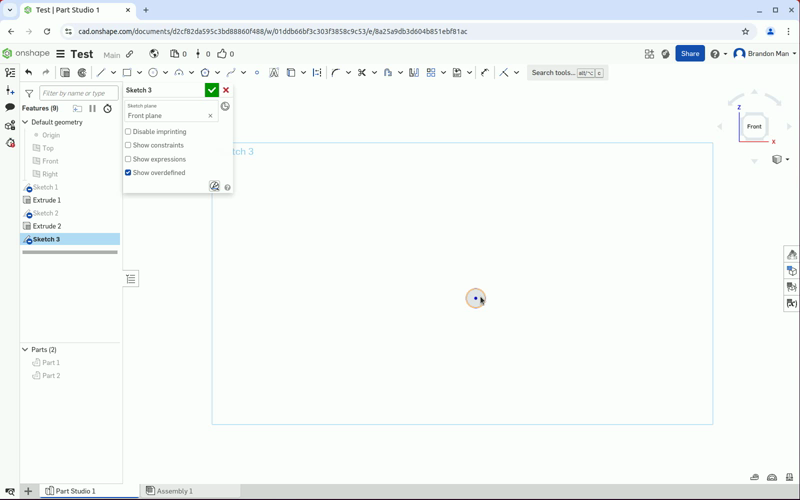
scroll(6)
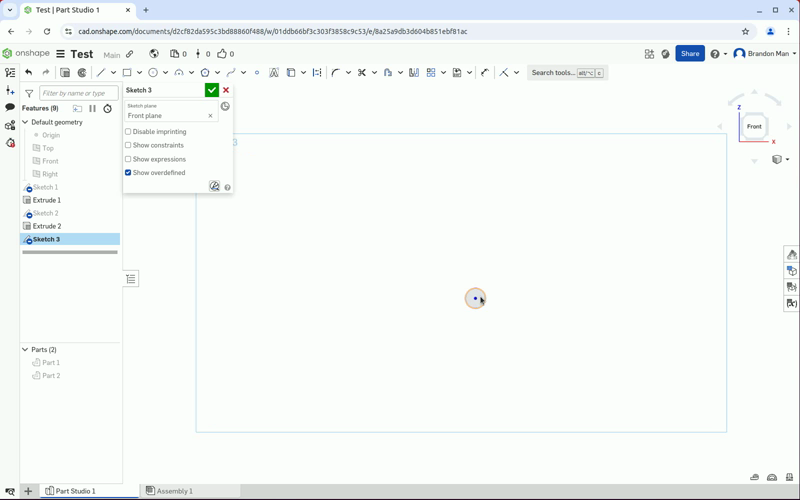
scroll(6)
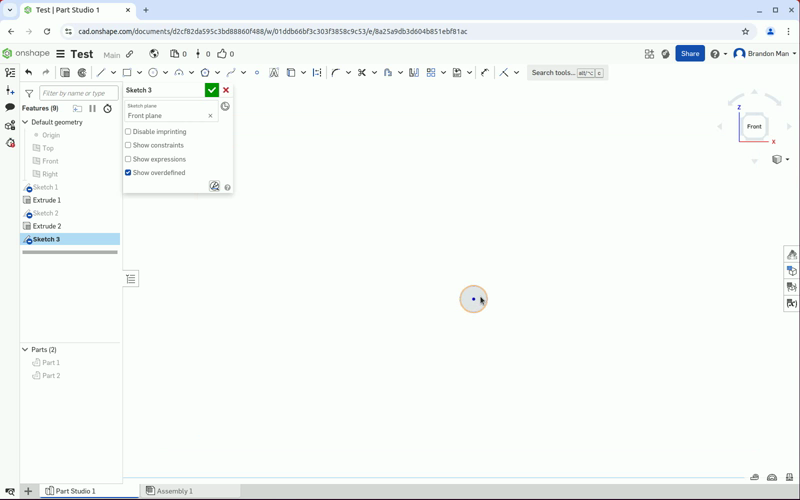
scroll(6)
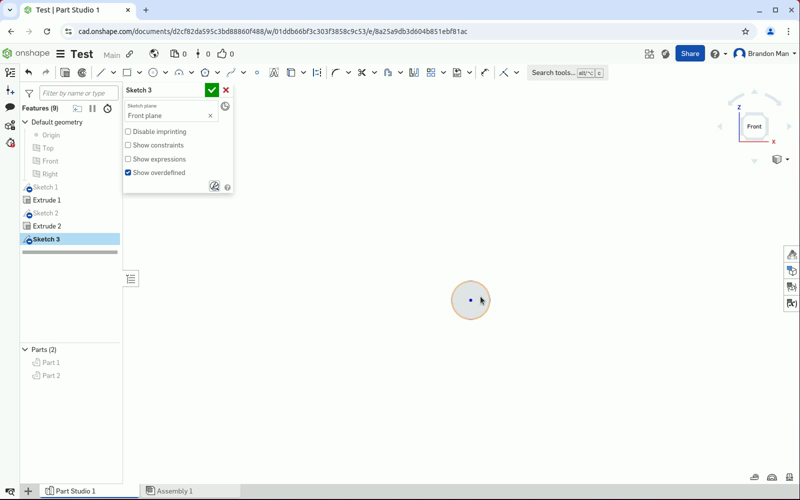
scroll(6)
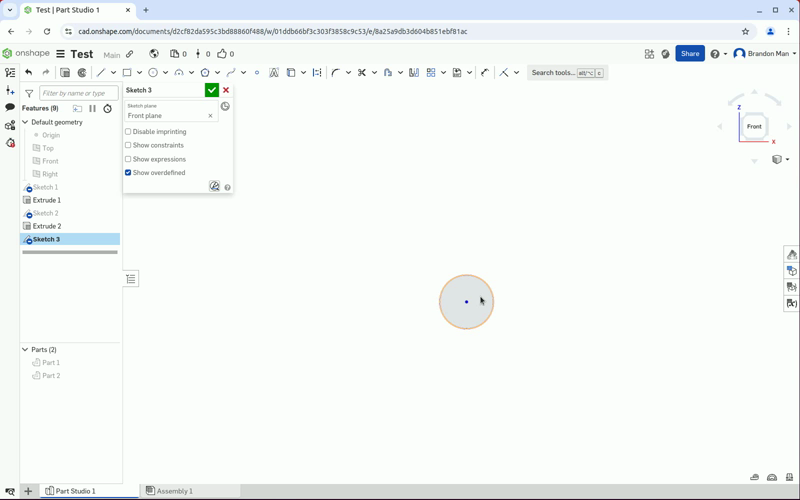
scroll(6)
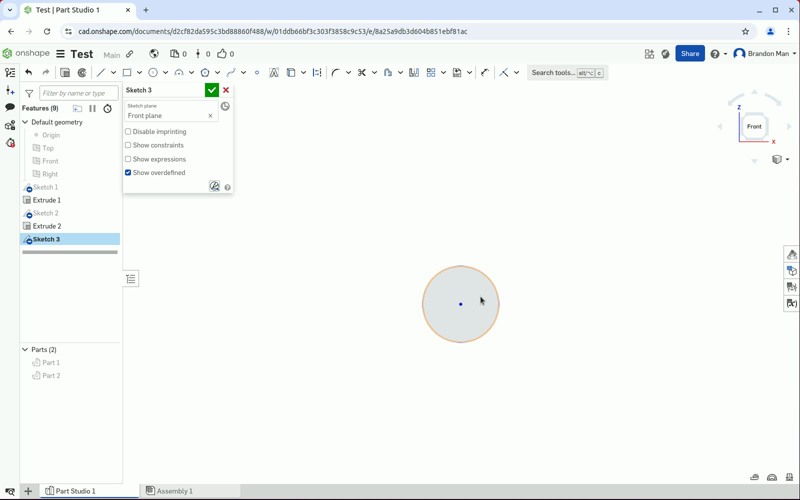
scroll(6)
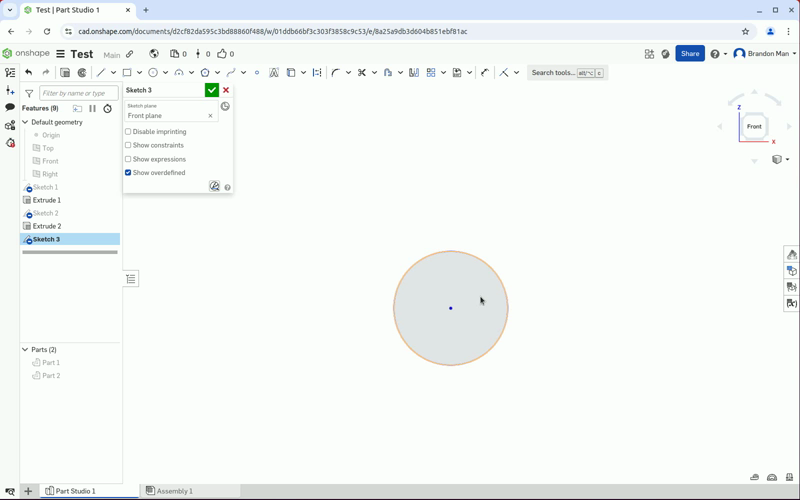
scroll(6)
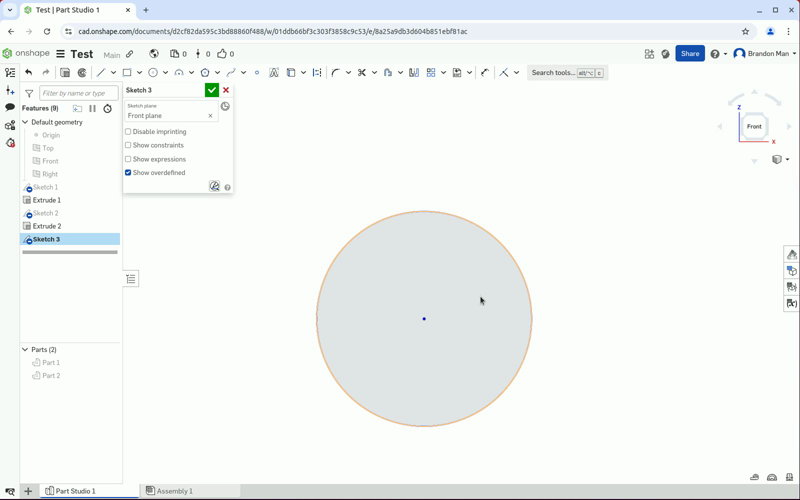
click(480, 296)
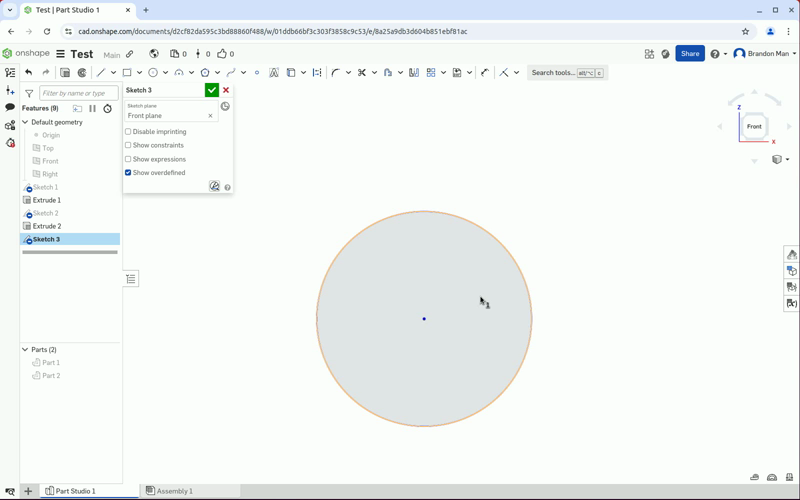
scroll(-6)
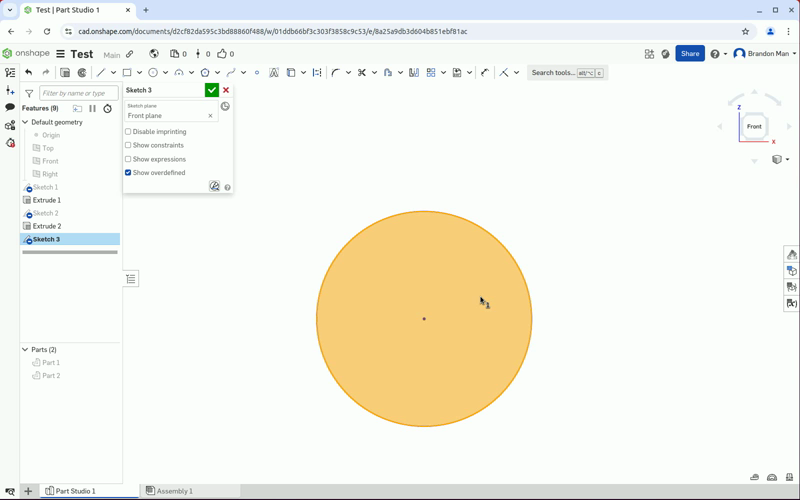
scroll(-6)
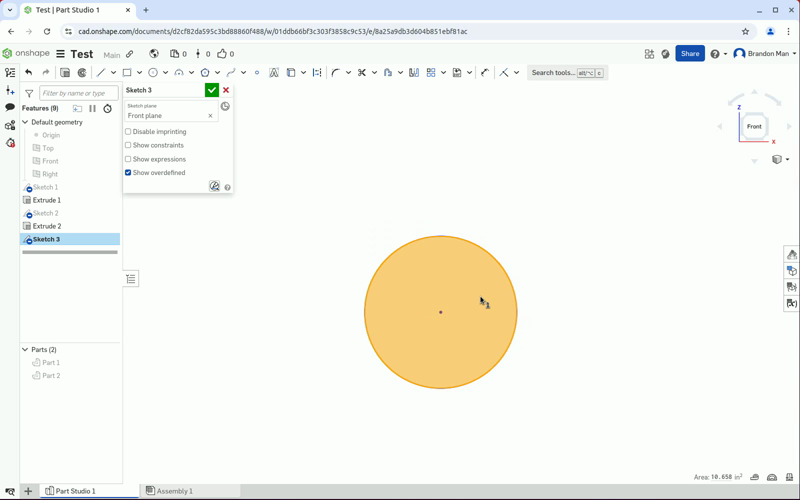
scroll(-6)
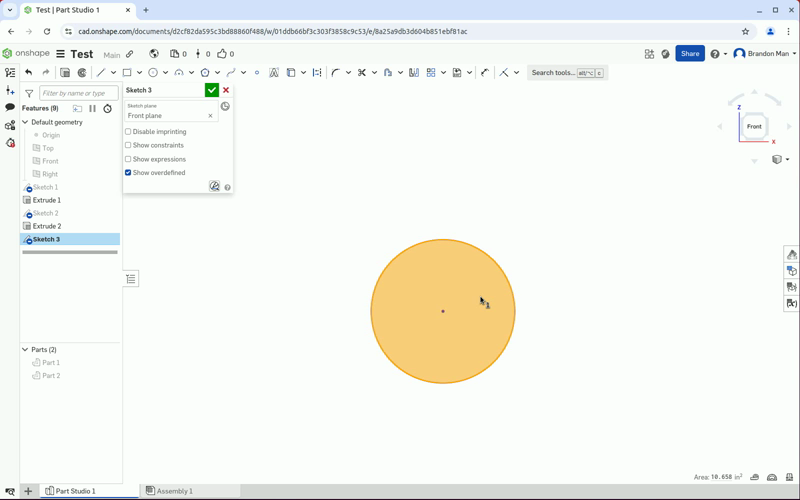
scroll(-6)
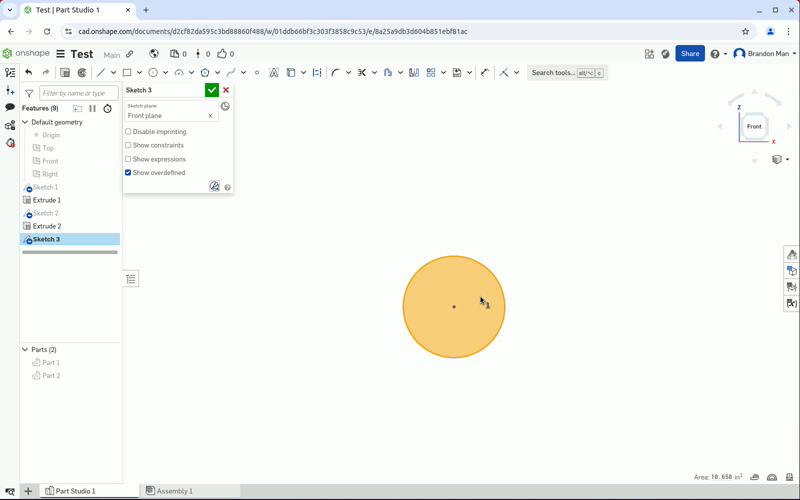
scroll(-6)
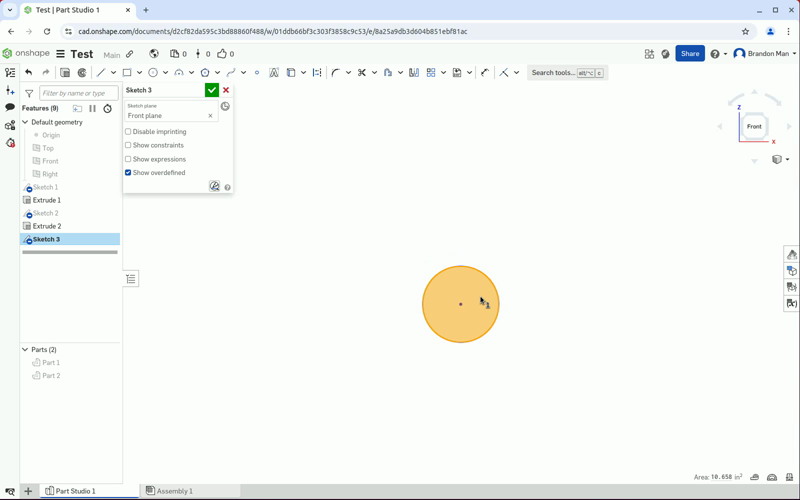
scroll(-6)
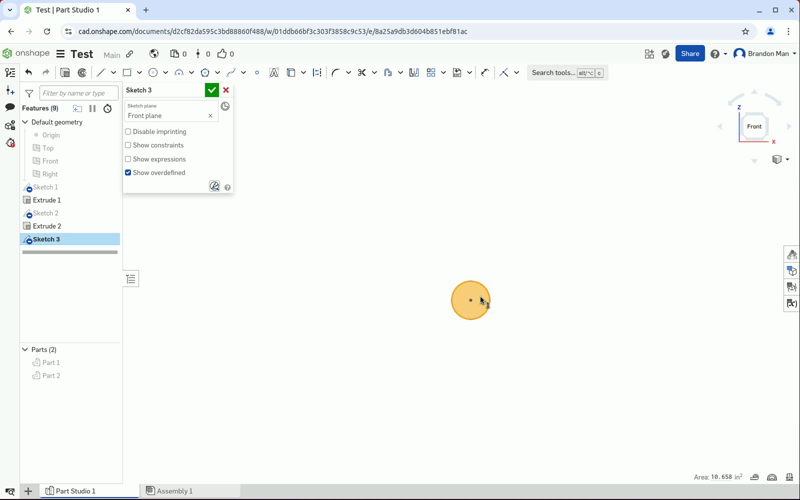
scroll(-6)
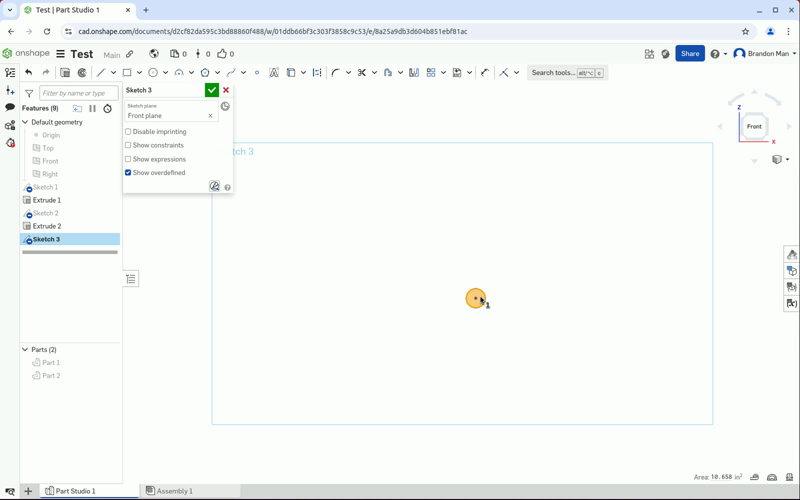
mouse_move(73, 352)
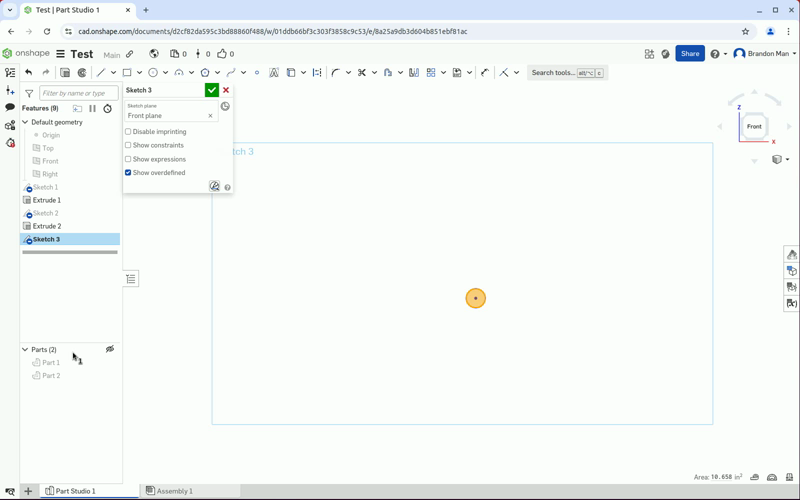
key(shift+y)
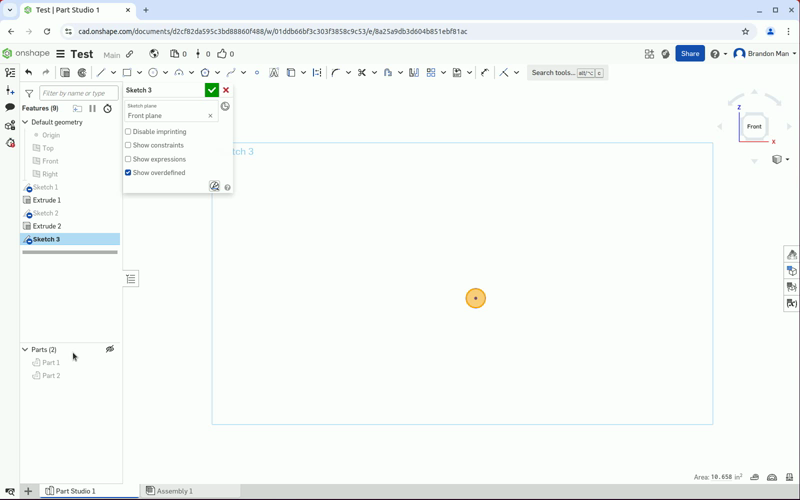
key(shift+e)
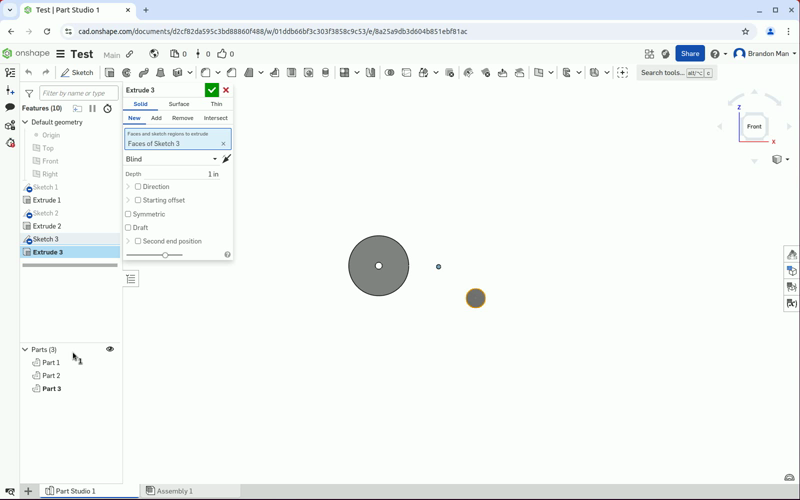
mouse_move(143, 106)
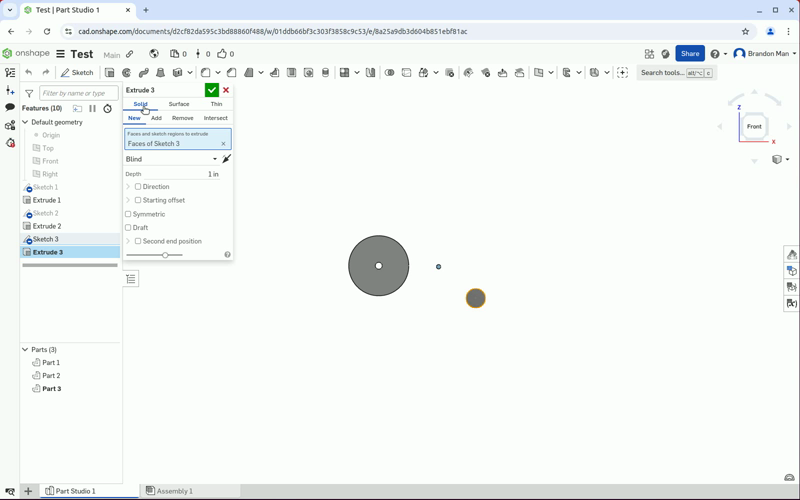
click(143, 106)
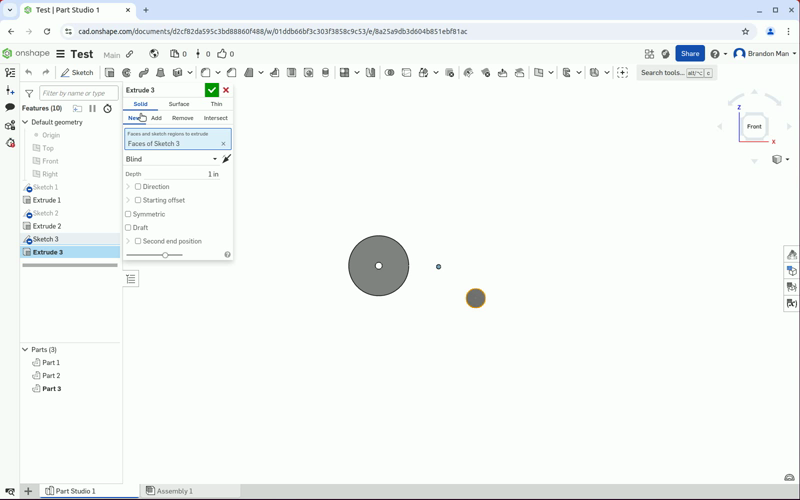
mouse_move(137, 120)
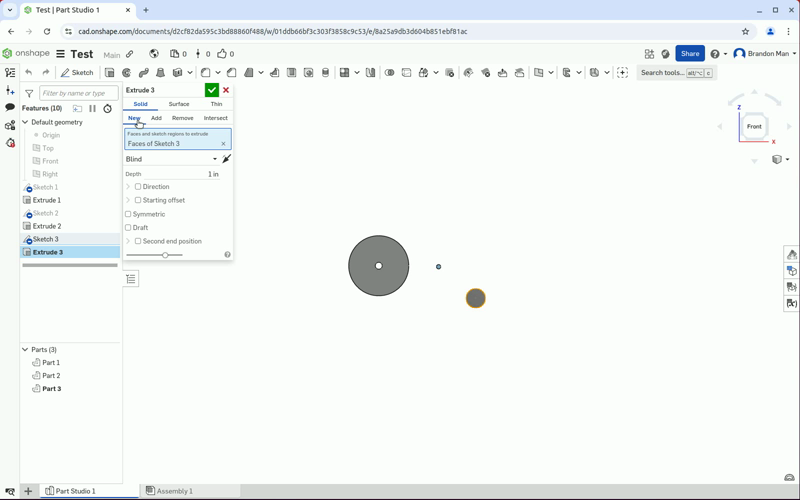
click(137, 120)
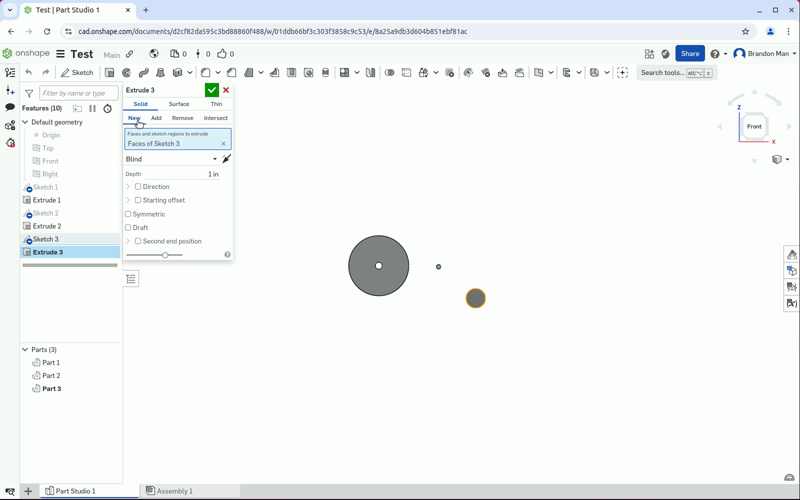
key(tab, 4)
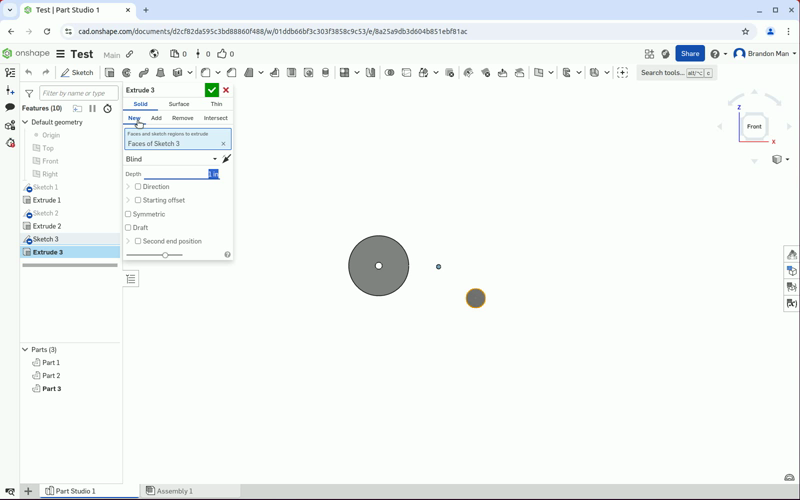
text(12.276)
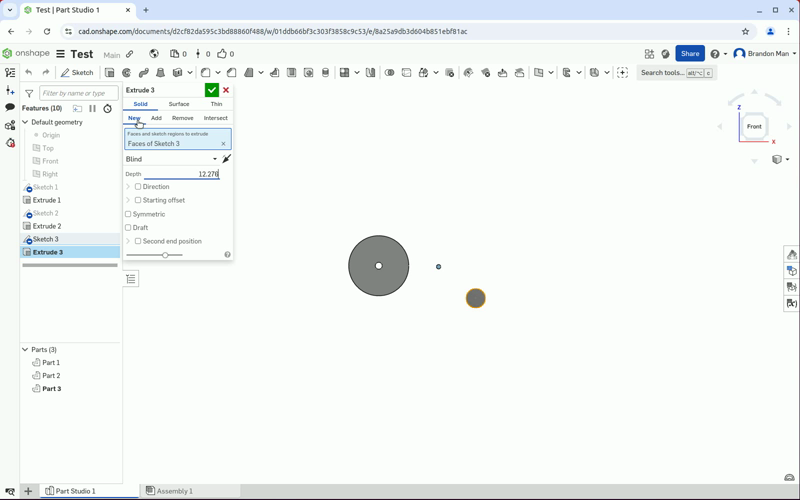
key(enter)
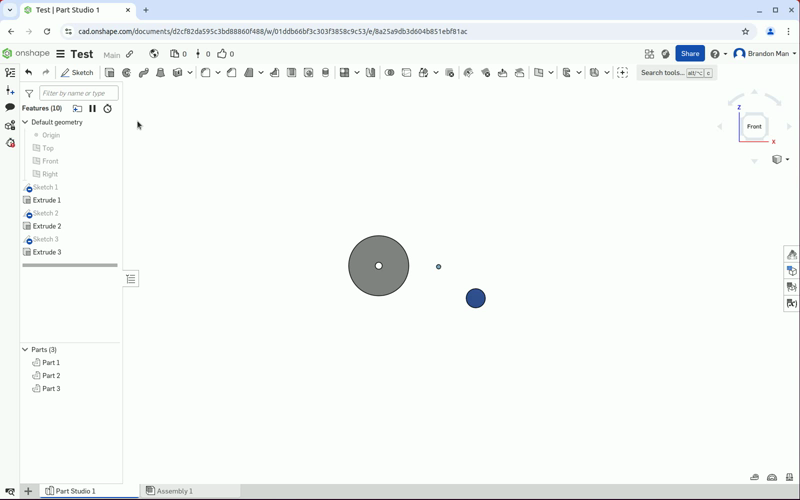
key(shift+h)
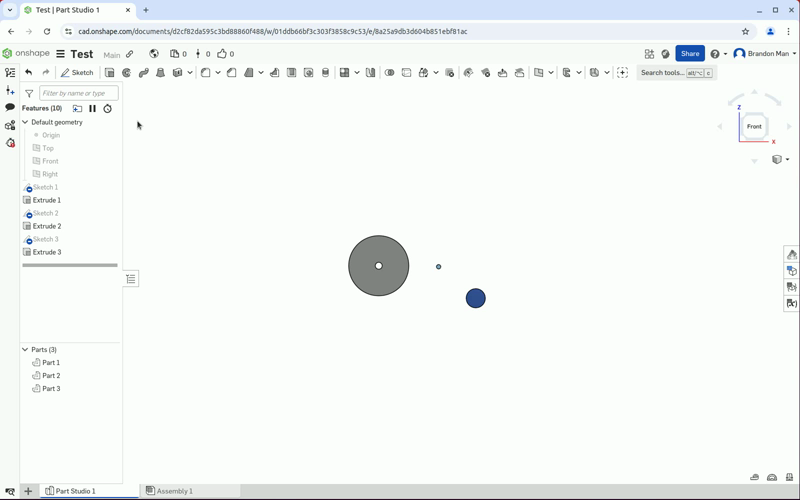
key(shift+h)
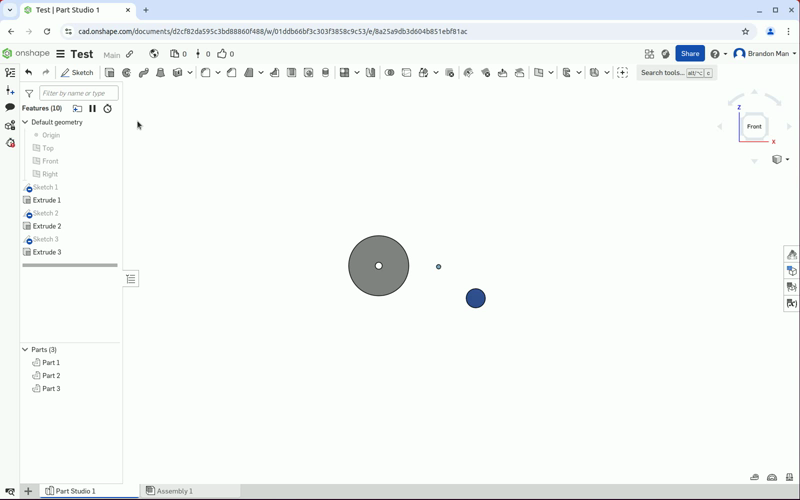
mouse_move(73, 189)
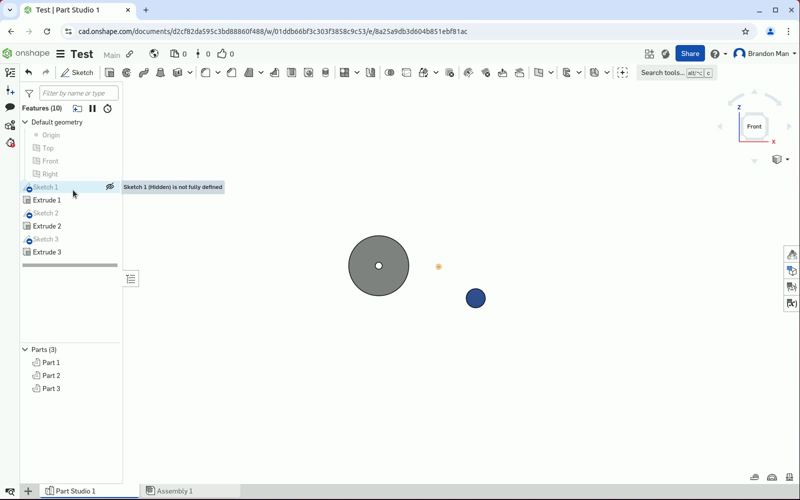
click(73, 189)
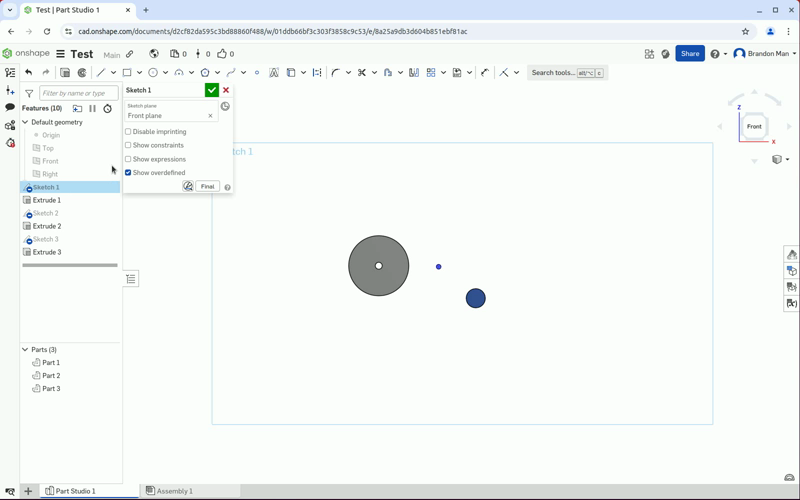
mouse_move(229, 92)
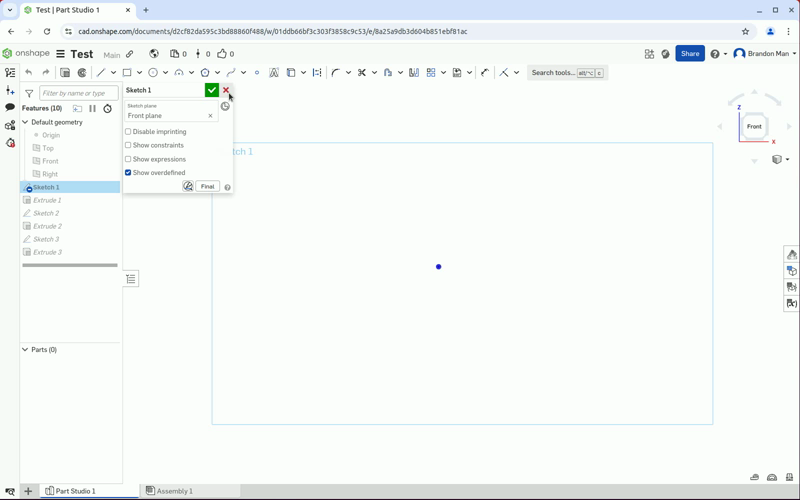
click(229, 92)
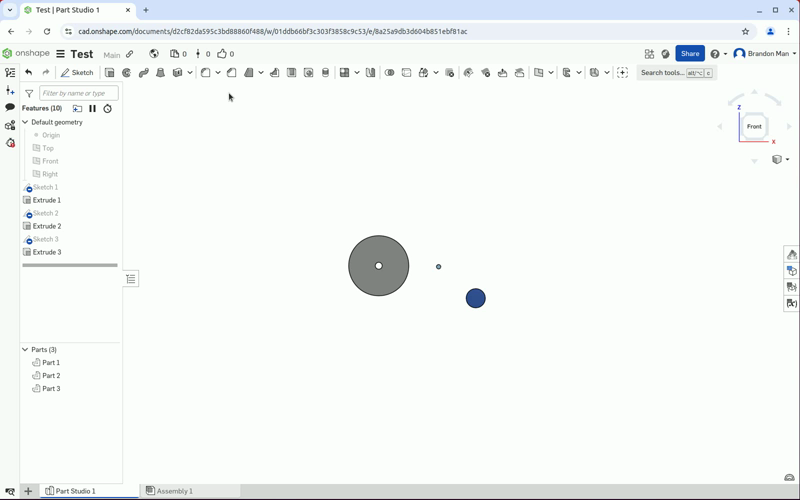
mouse_move(541, 75)
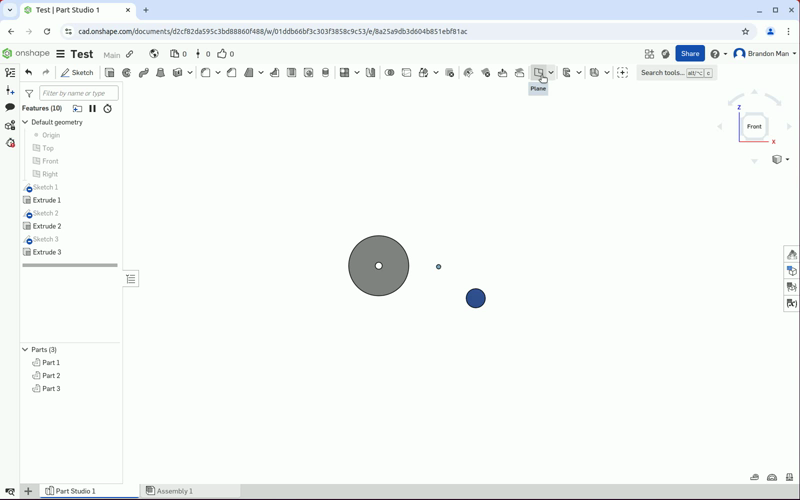
click(541, 75)
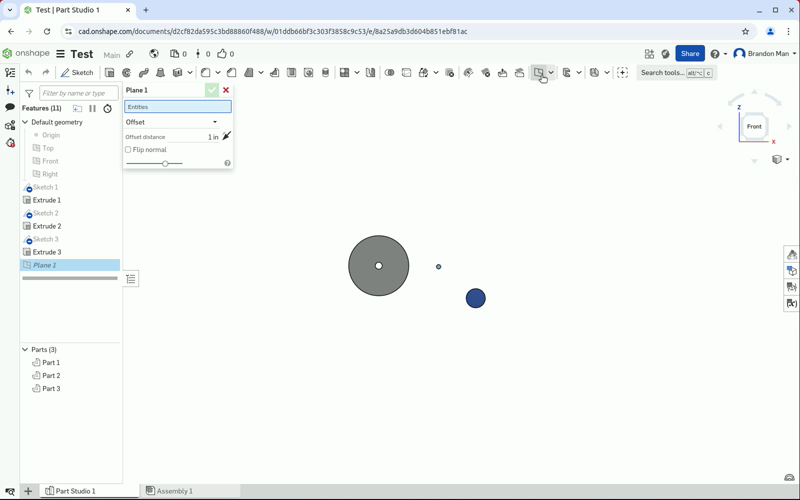
mouse_move(73, 163)
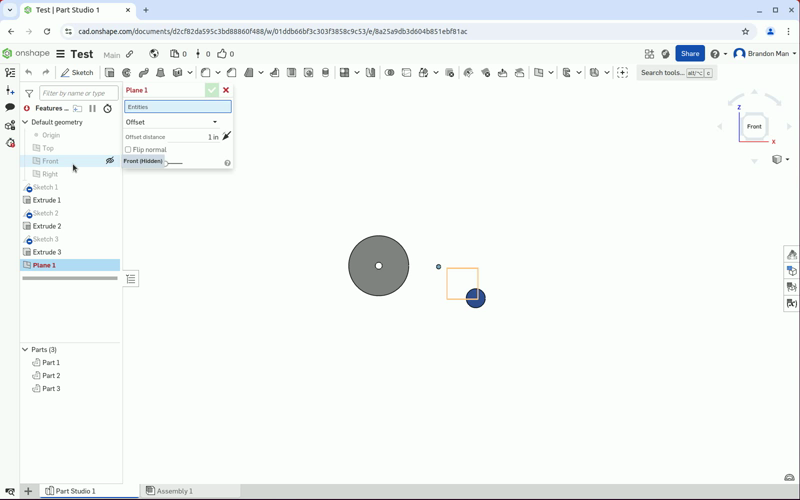
click(73, 163)
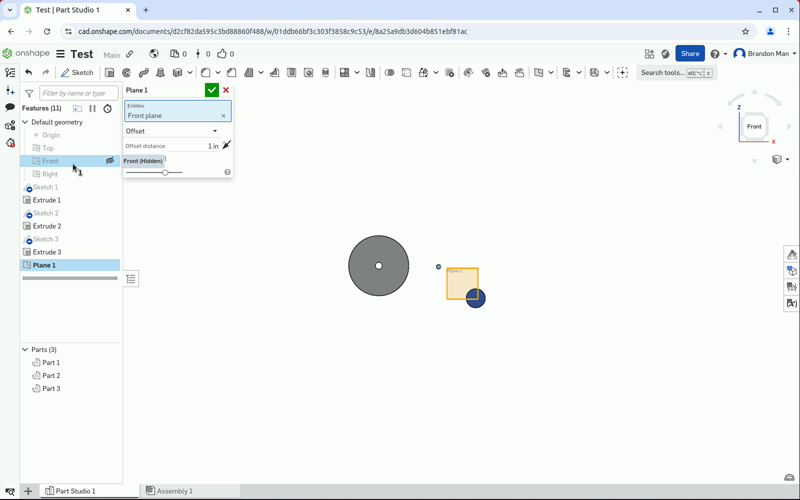
key(tab, 2)
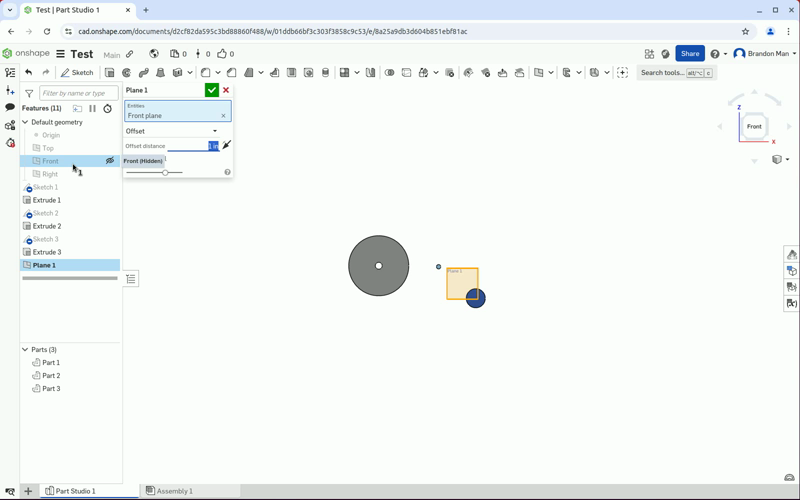
text(12.263)
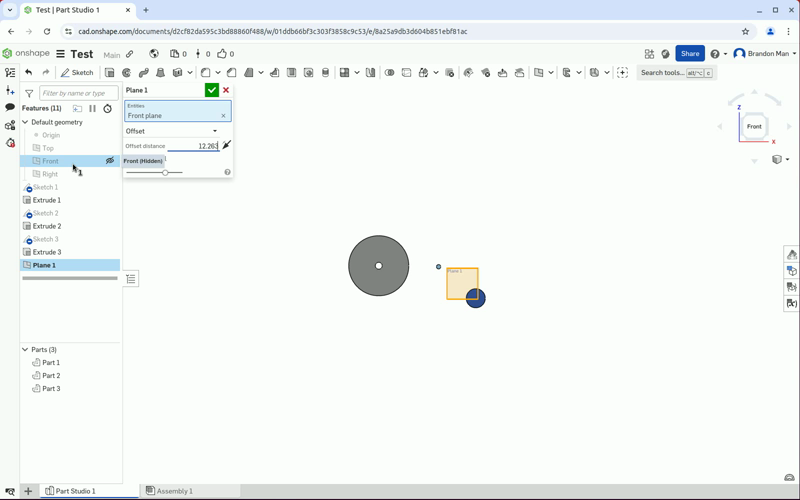
key(enter, 2)
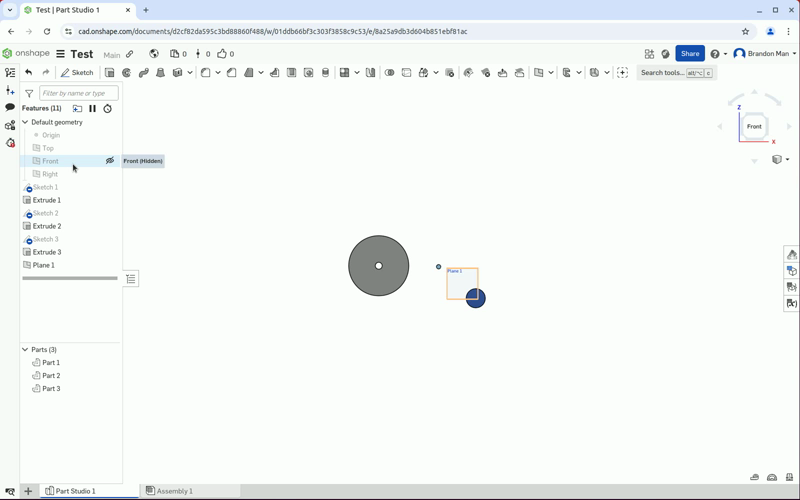
key(shift+s)
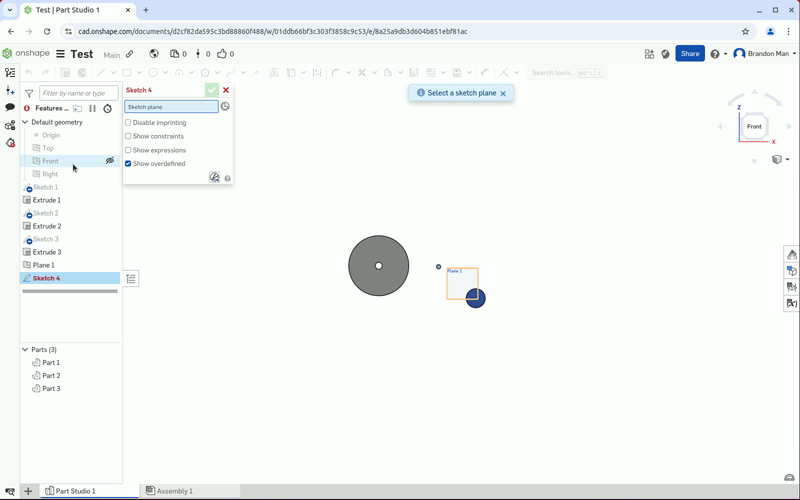
mouse_move(73, 267)
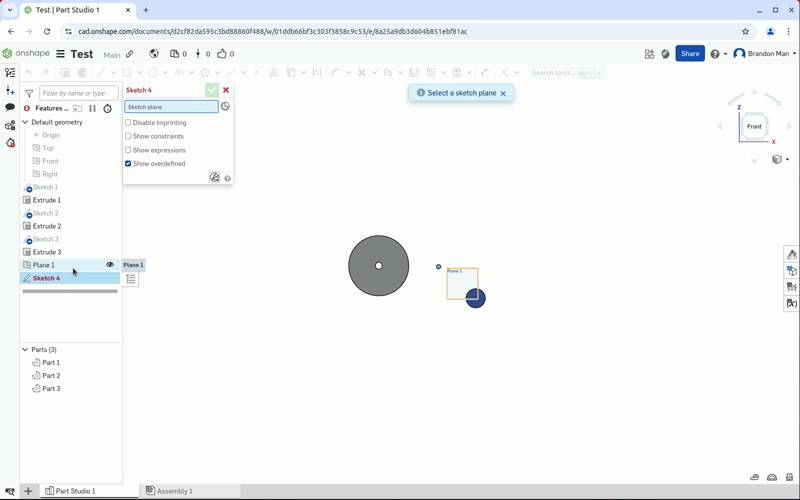
click(73, 267)
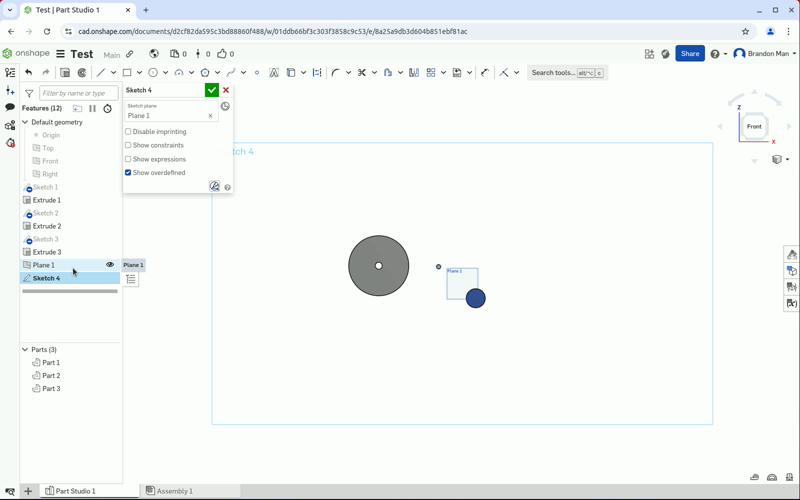
mouse_move(73, 352)
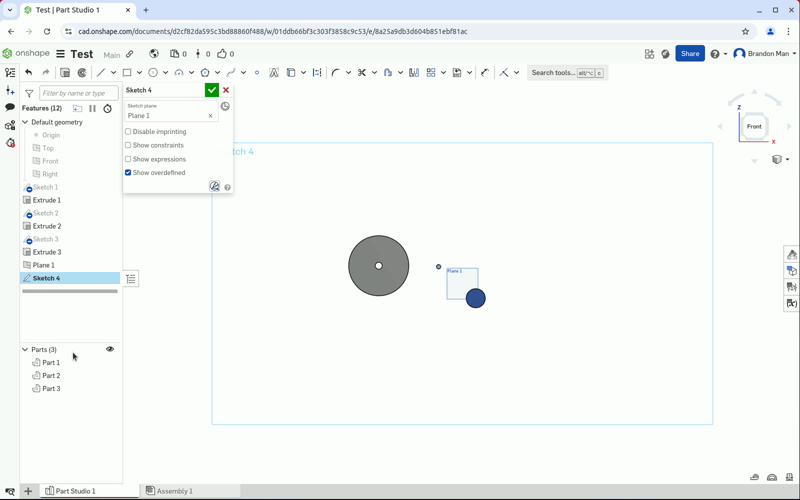
key(y)
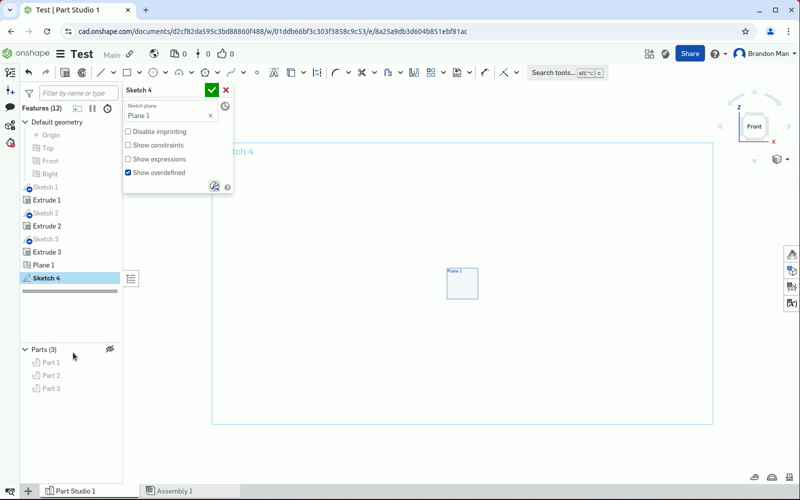
key(c)
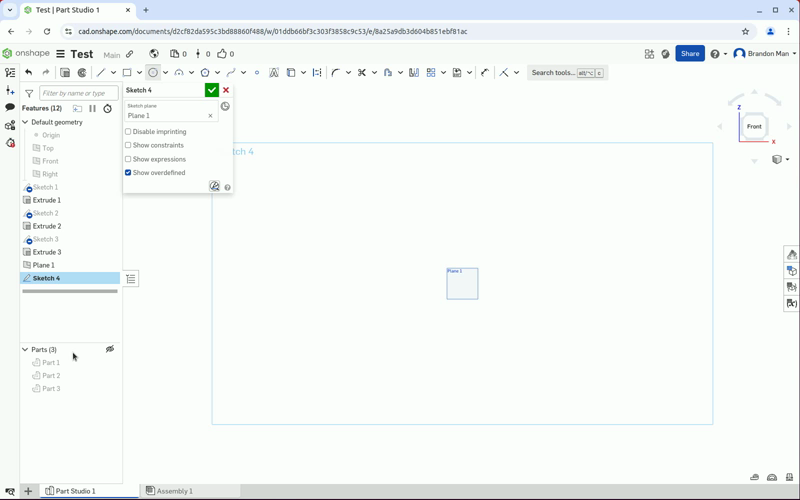
key_down(shift)
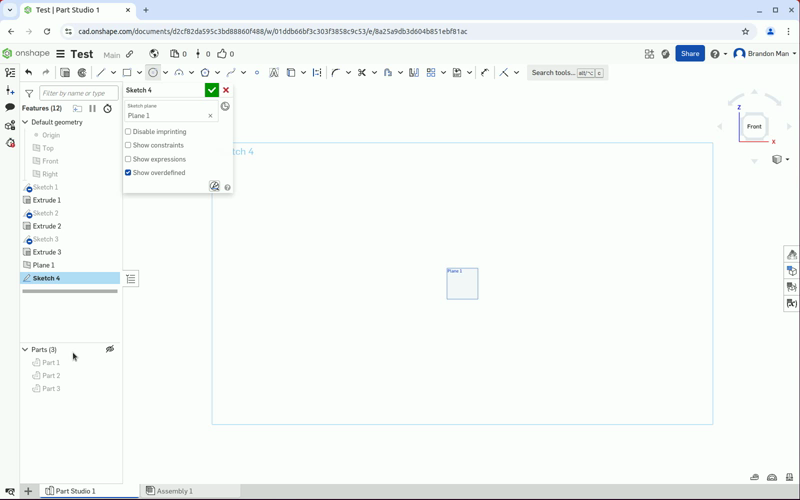
mouse_move(475, 298)
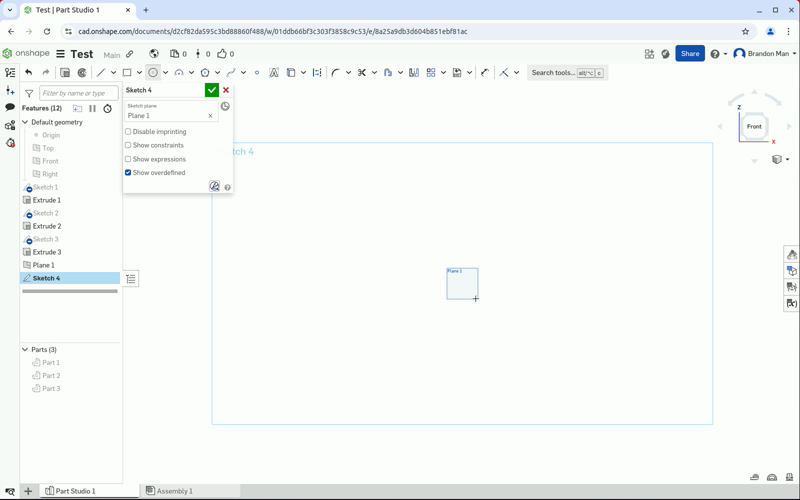
click(475, 298)
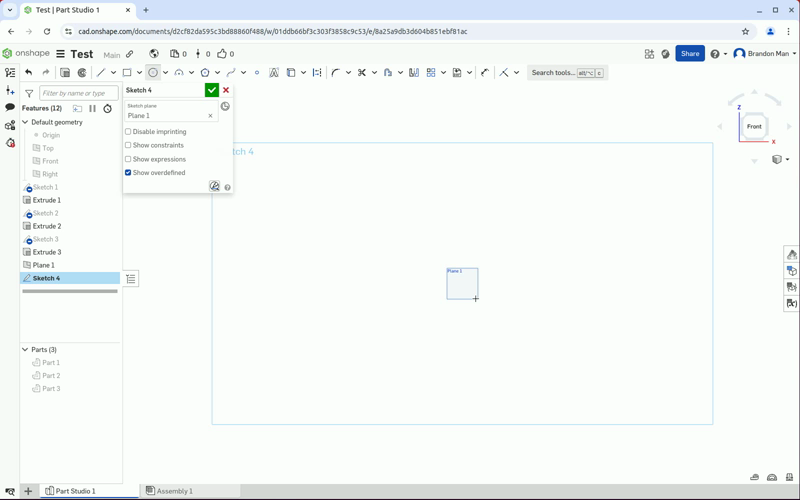
key_up(shift)
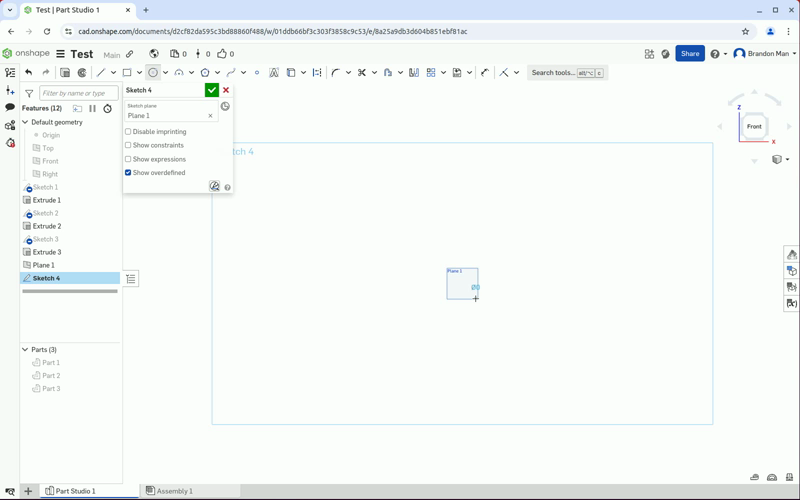
mouse_move(481, 298)
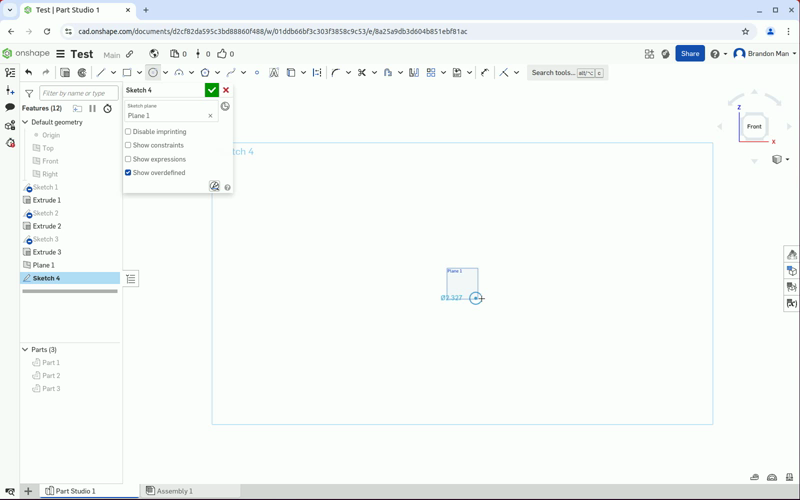
click(481, 298)
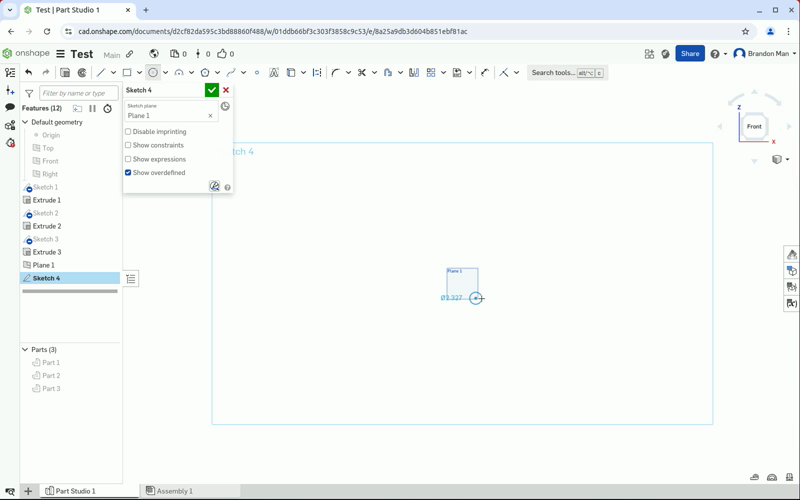
key(esc)
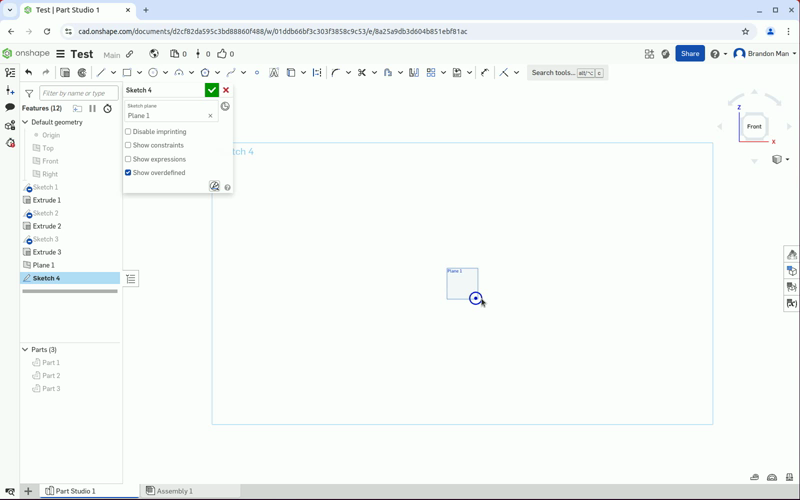
mouse_move(474, 292)
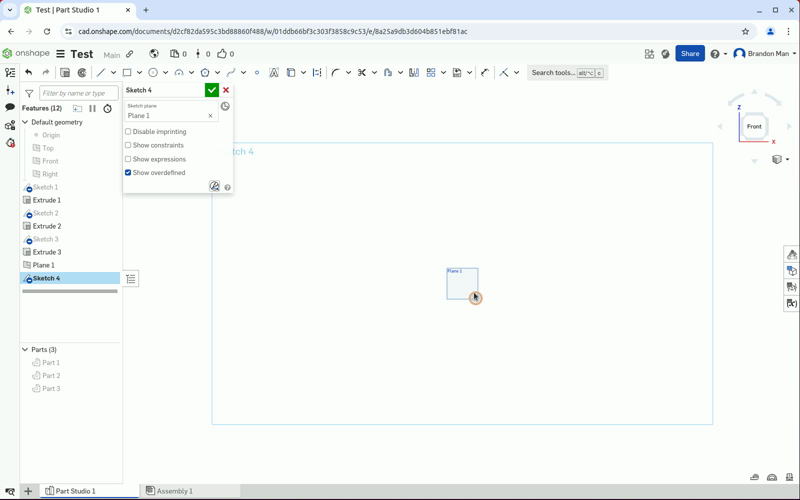
scroll(6)
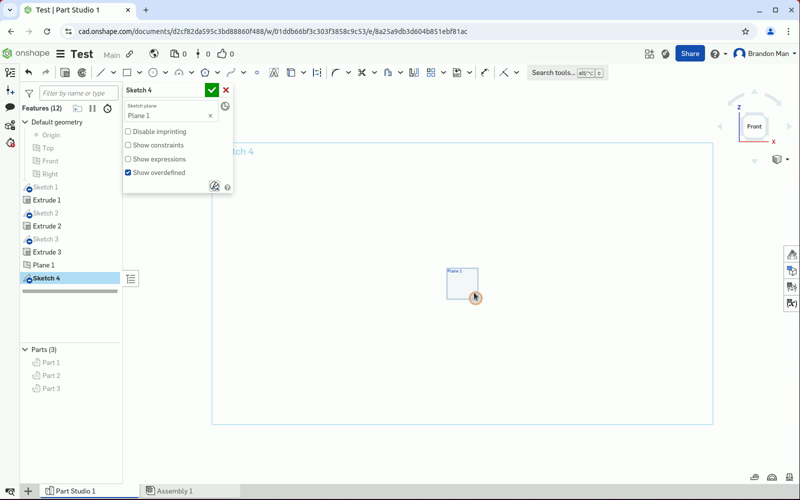
scroll(6)
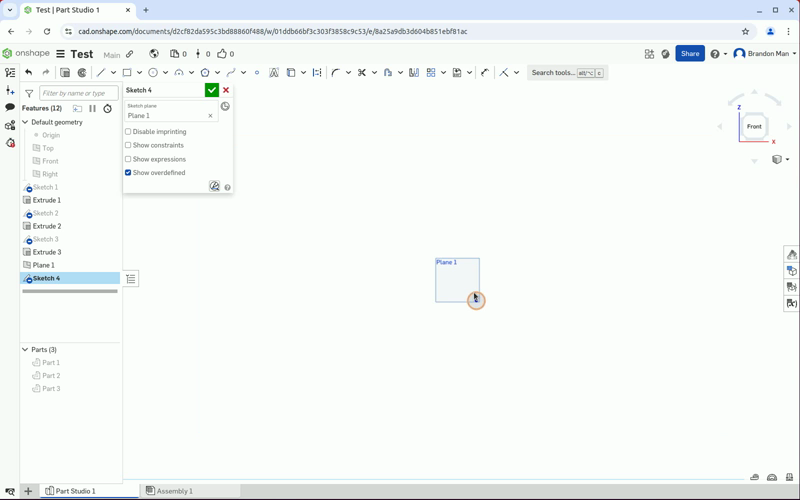
scroll(6)
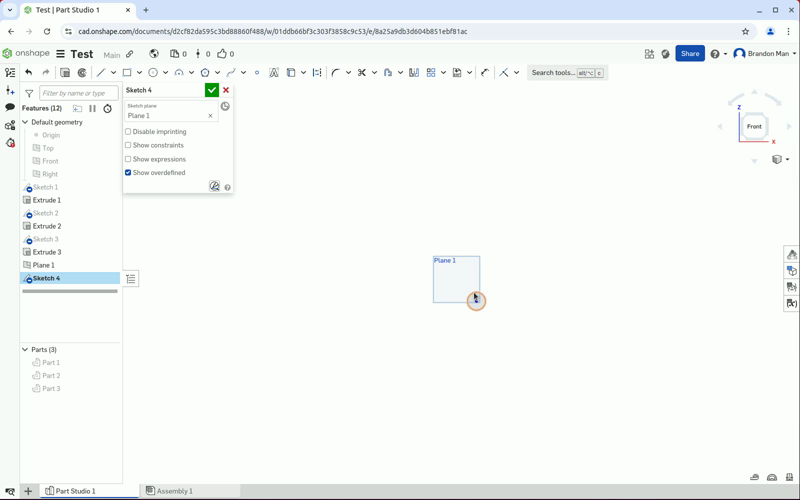
scroll(6)
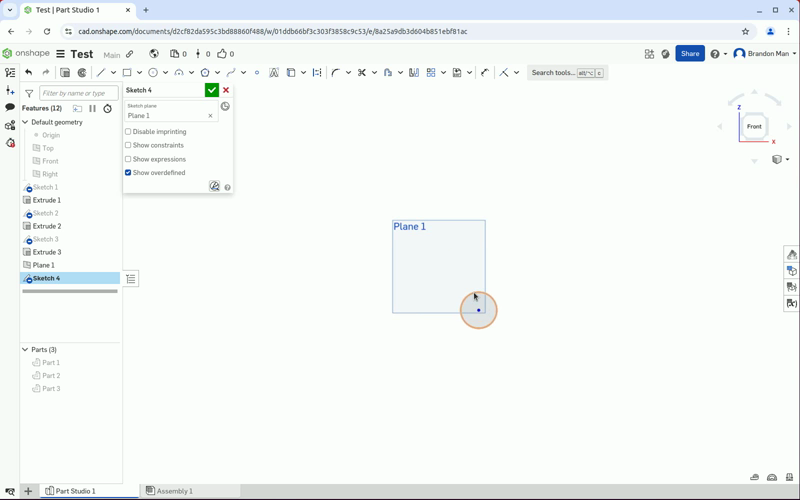
scroll(6)
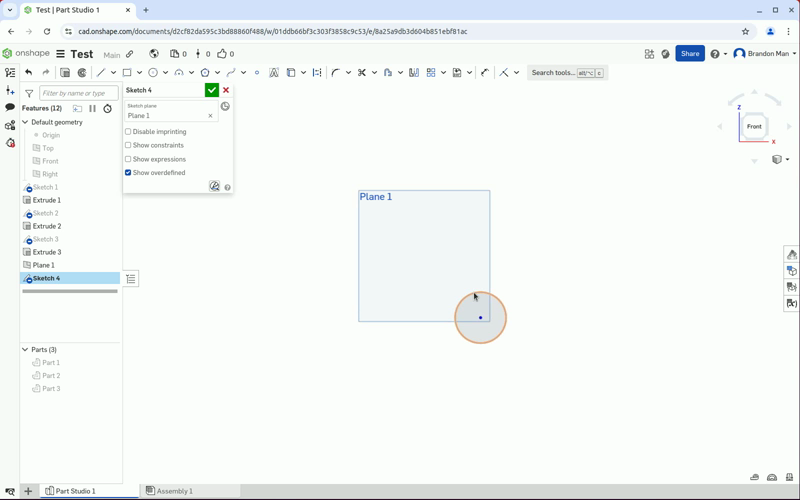
scroll(6)
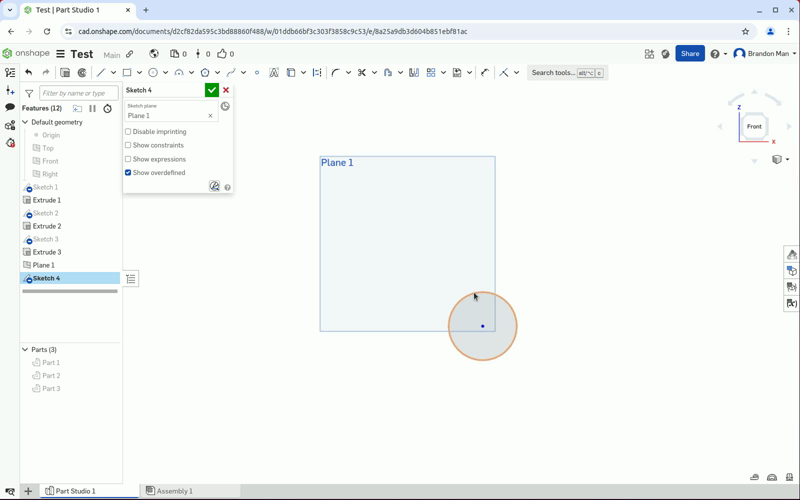
scroll(6)
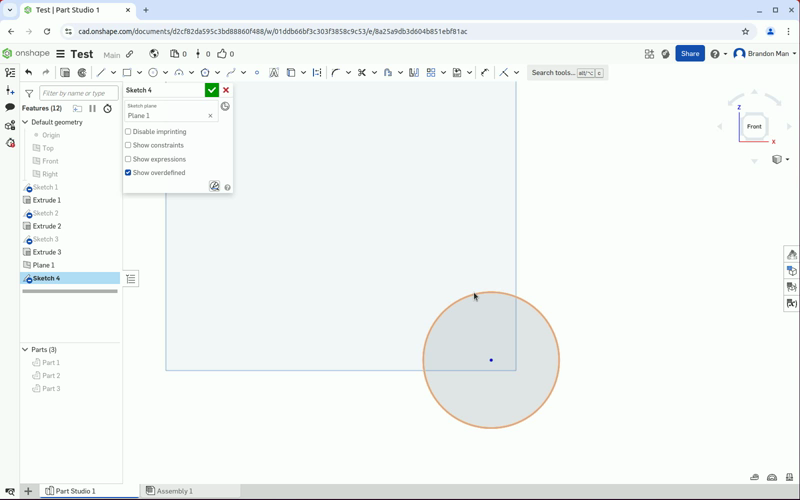
click(474, 292)
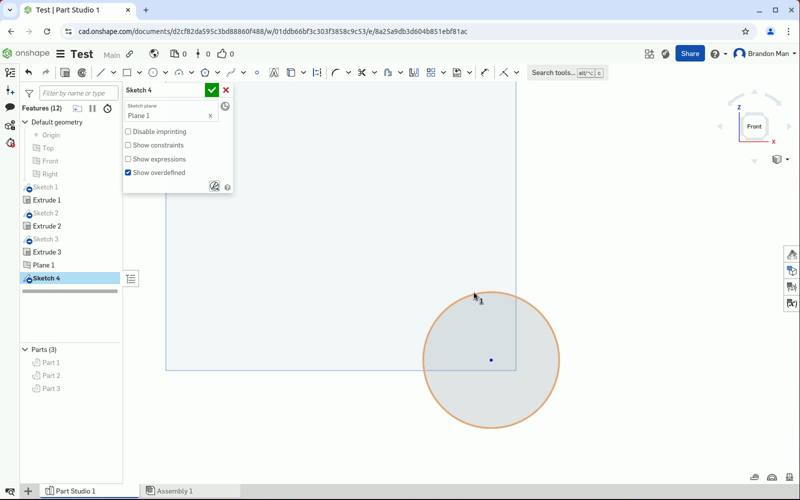
scroll(-6)
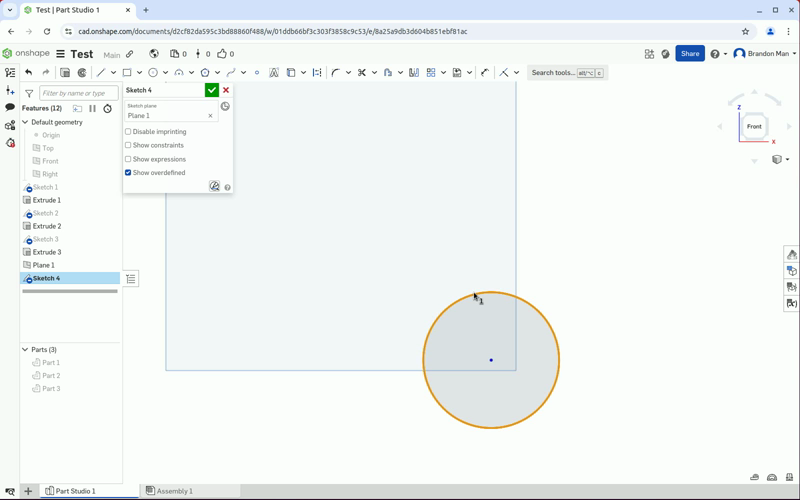
scroll(-6)
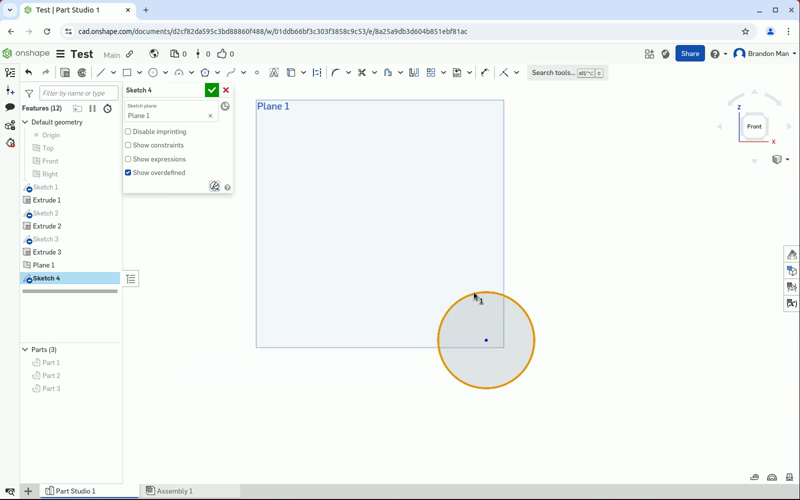
scroll(-6)
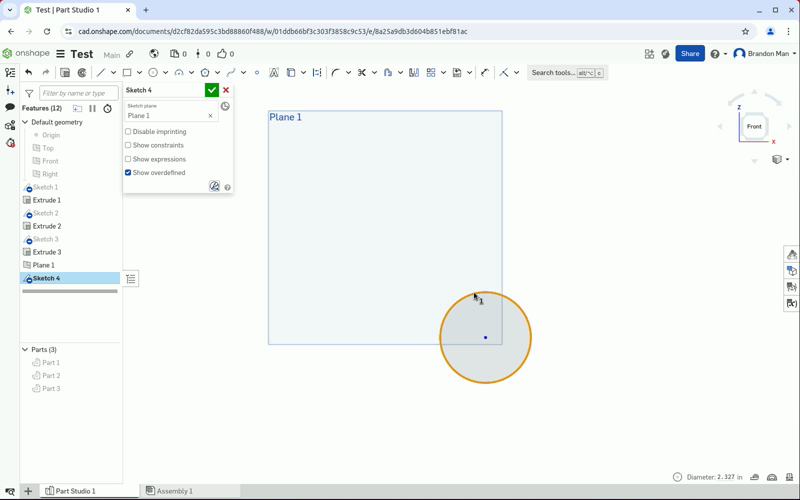
scroll(-6)
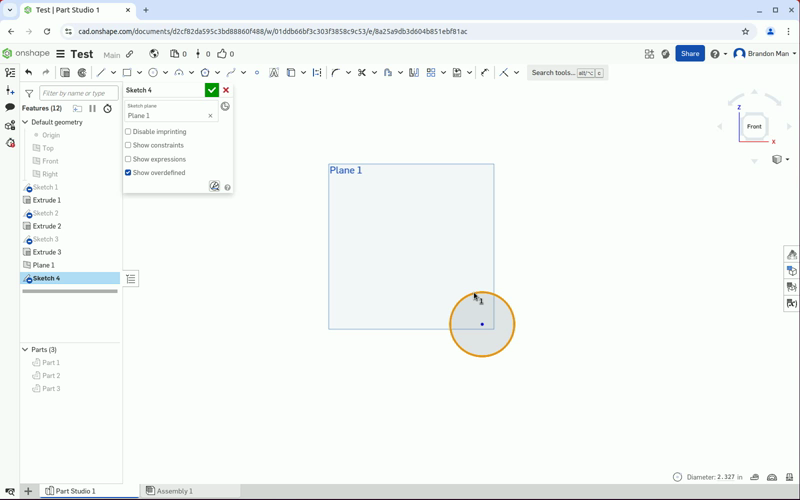
scroll(-6)
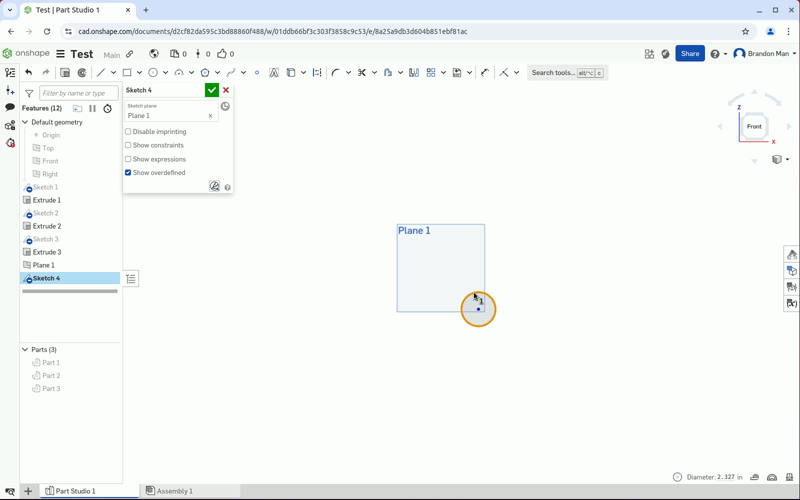
scroll(-6)
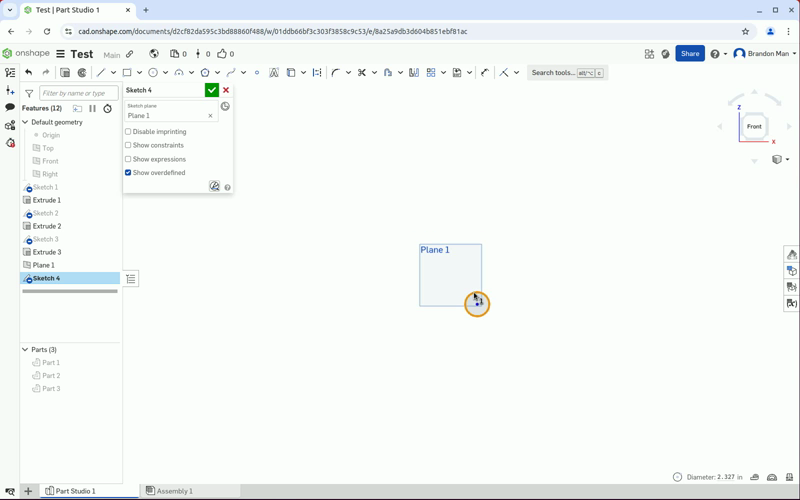
scroll(-6)
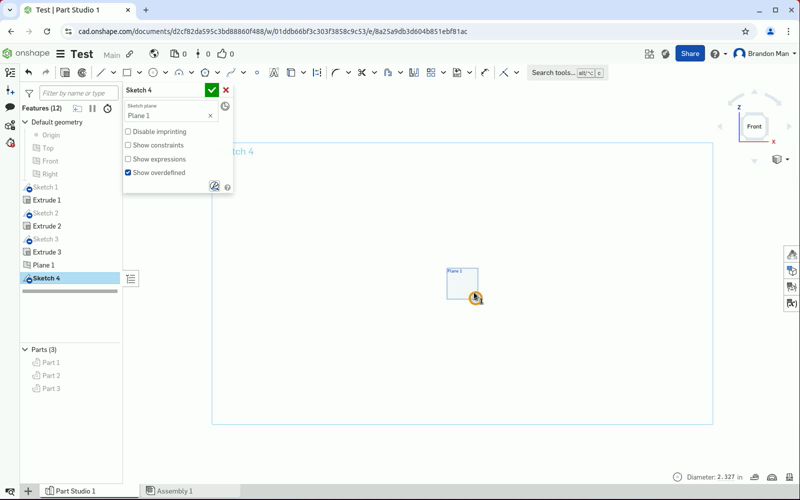
mouse_move(73, 352)
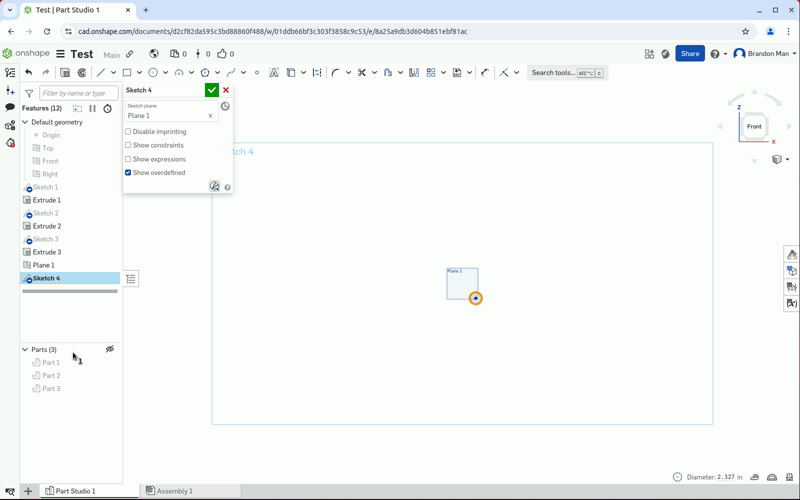
key(shift+y)
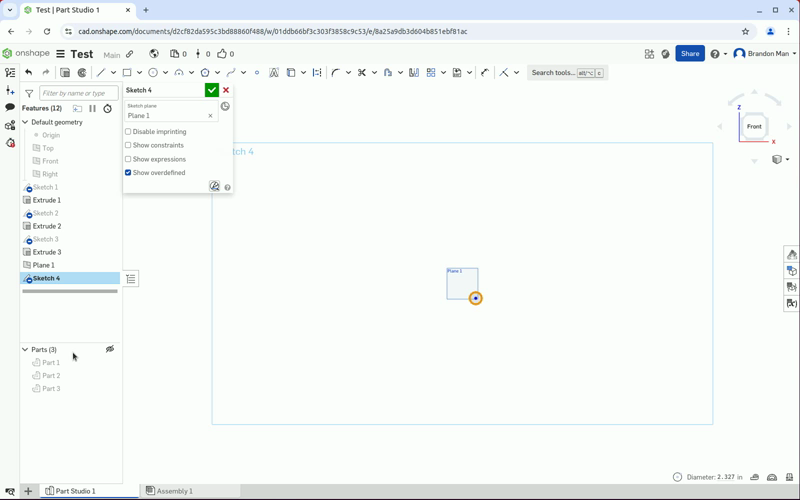
key(shift+e)
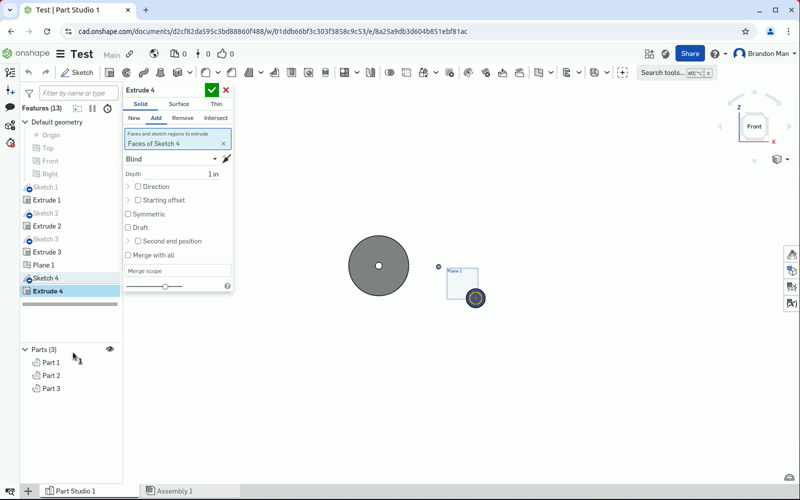
mouse_move(143, 106)
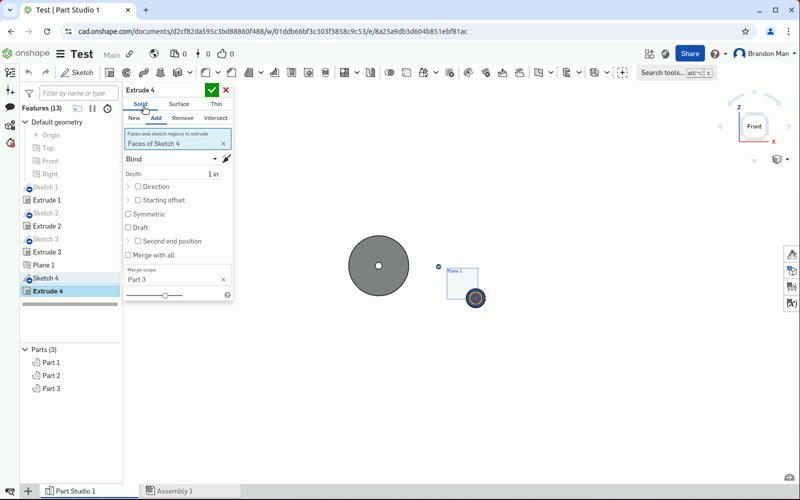
click(143, 106)
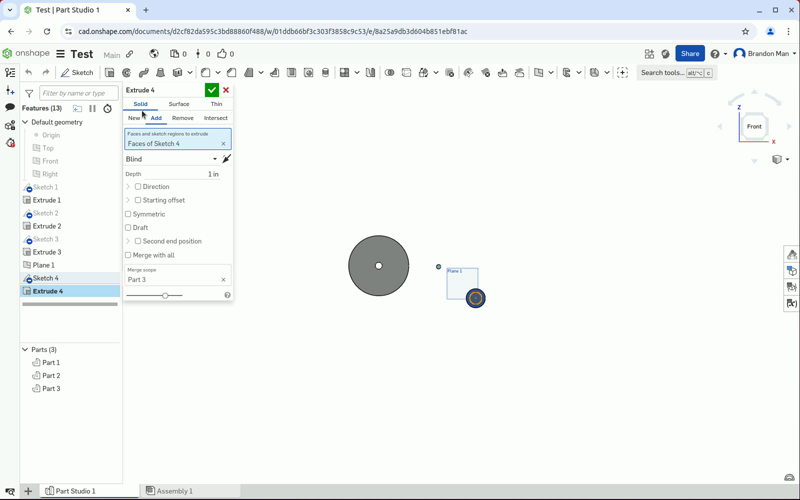
mouse_move(137, 120)
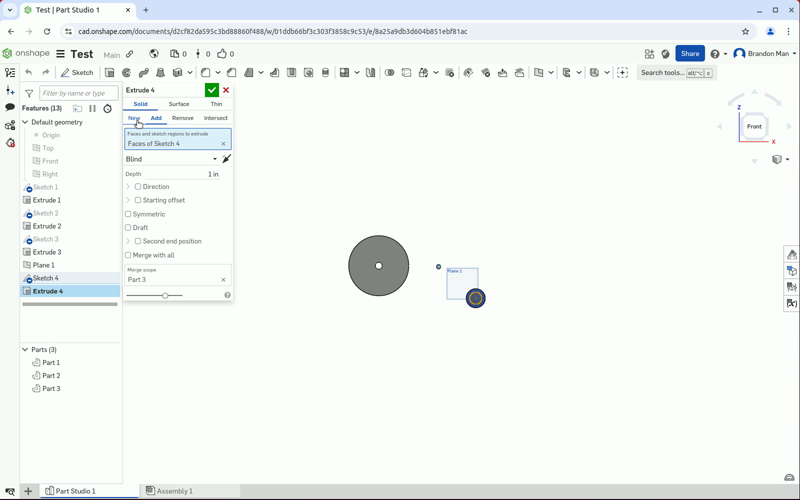
click(137, 120)
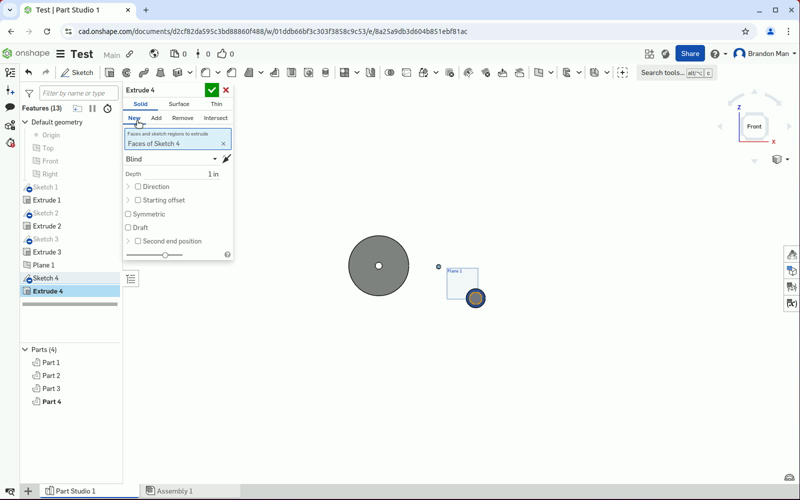
key(tab, 4)
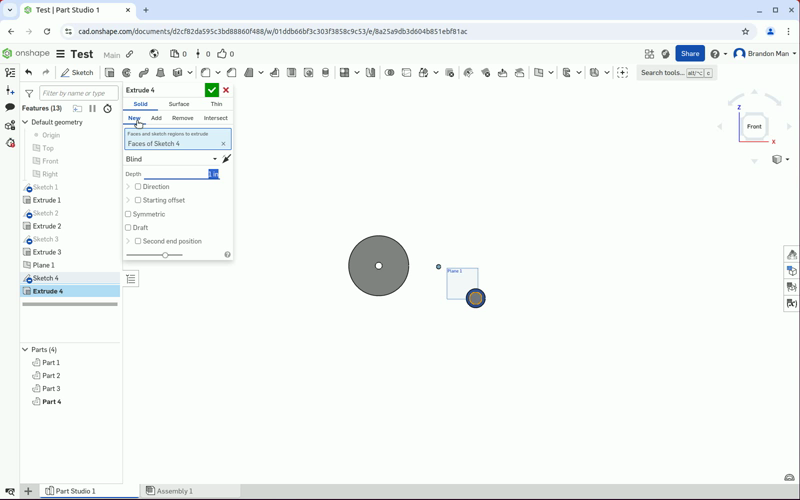
text(1.444)
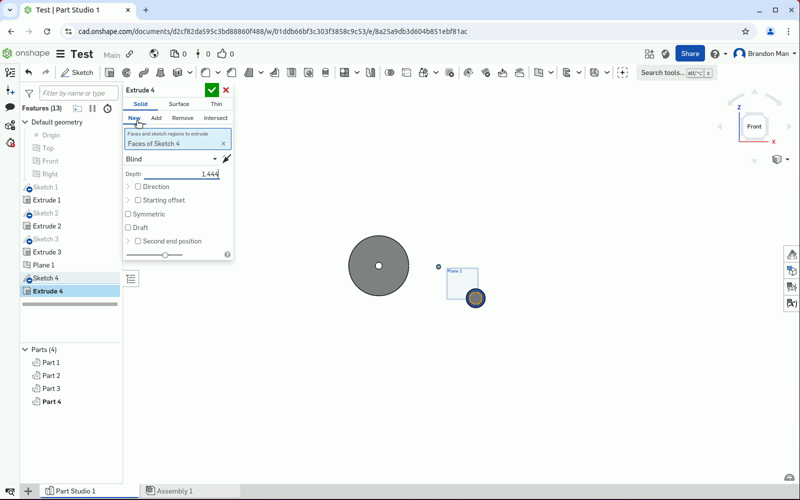
key(enter)
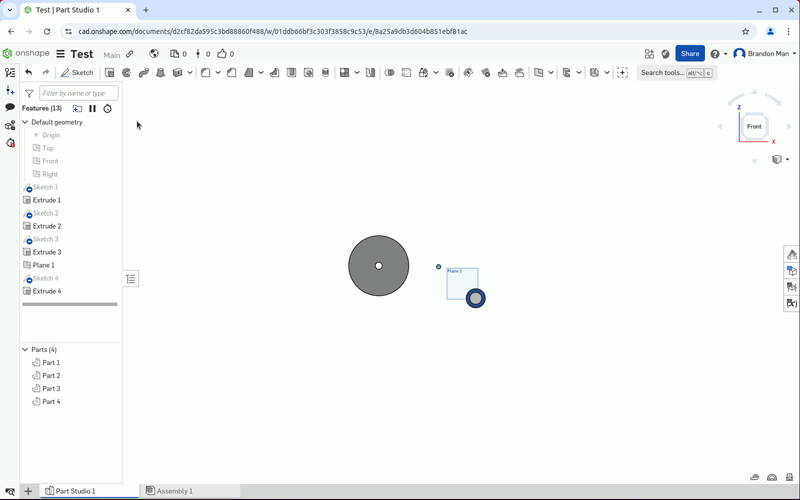
key(shift+h)
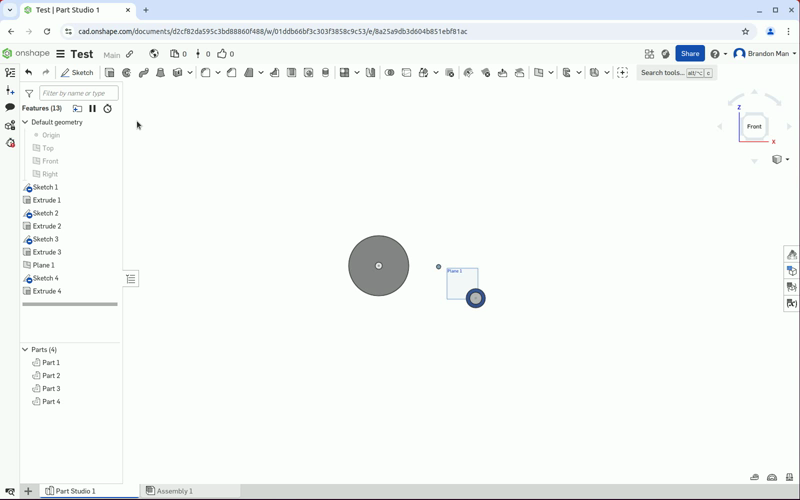
key(shift+h)
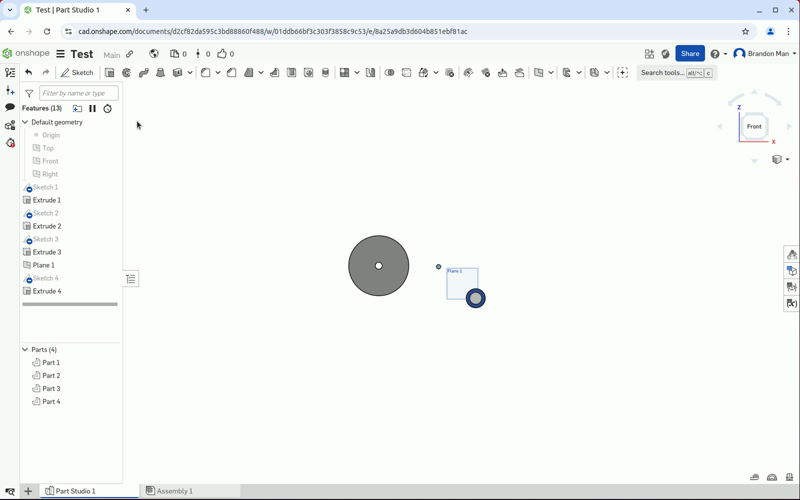
mouse_move(73, 189)
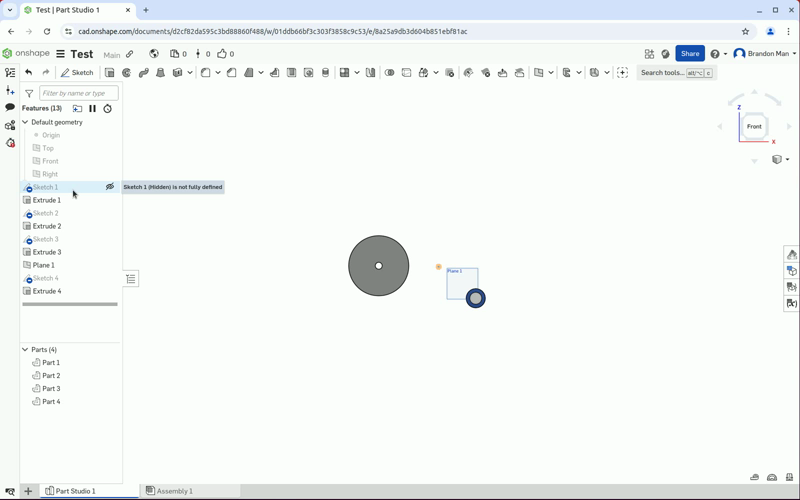
click(73, 189)
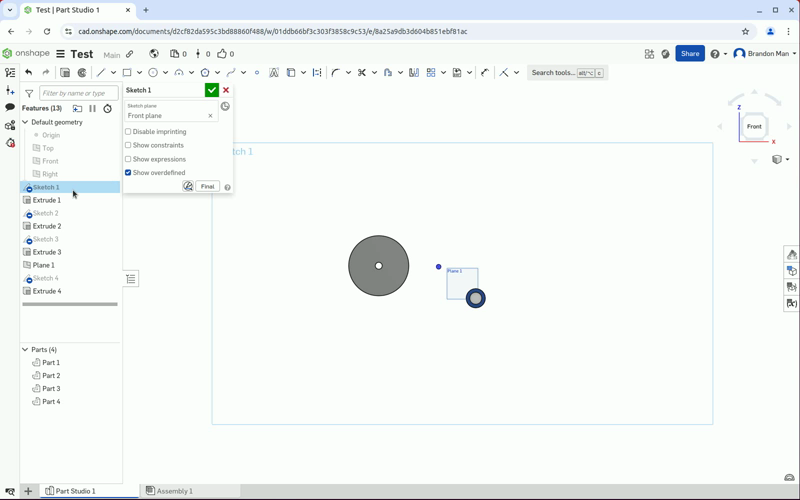
mouse_move(229, 92)
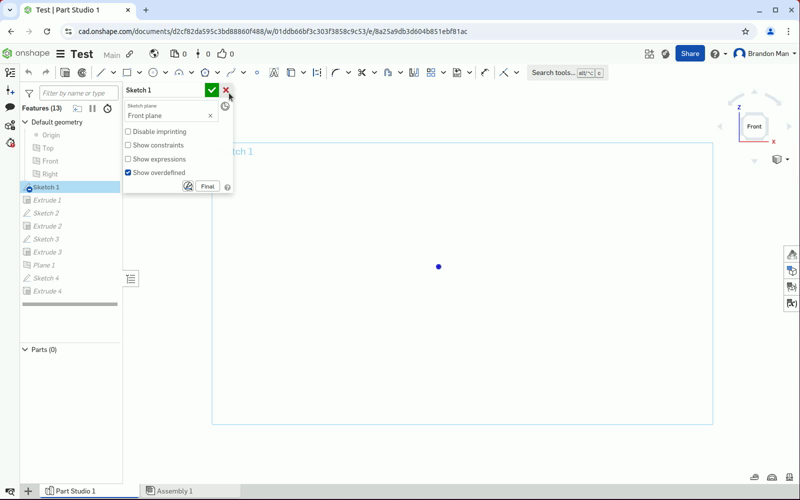
click(229, 92)
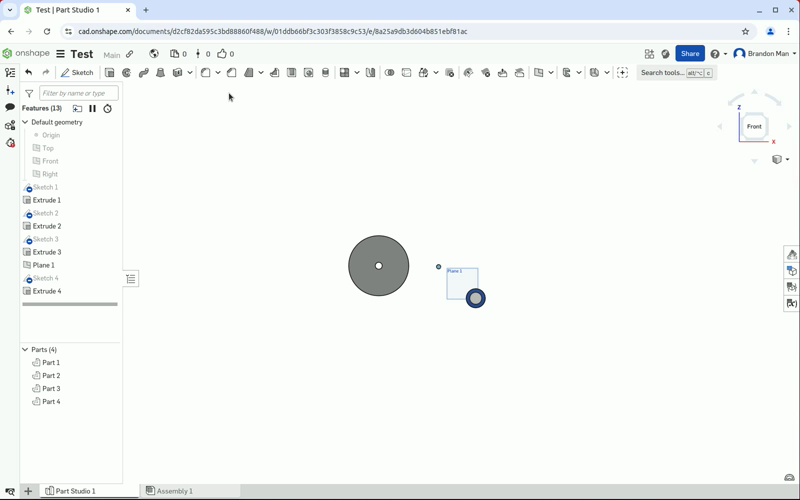
mouse_move(541, 75)
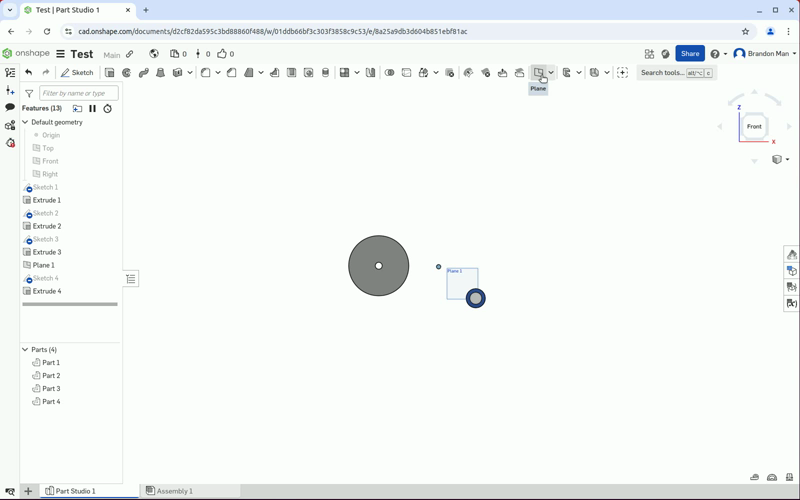
click(541, 75)
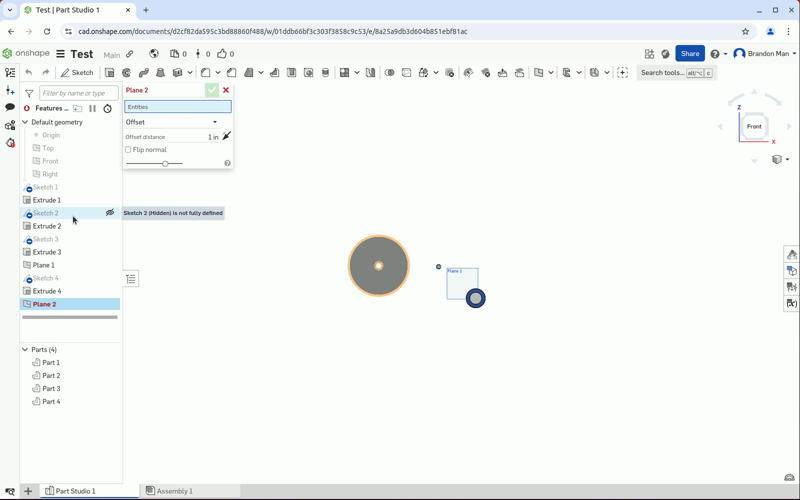
scroll(3)
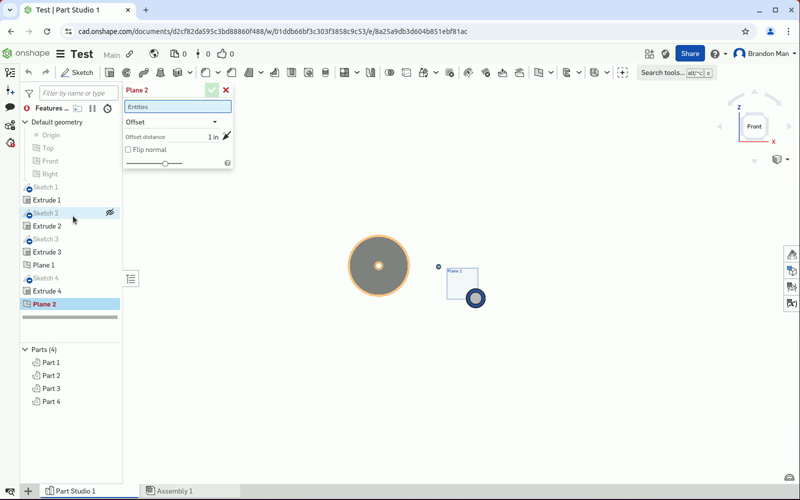
mouse_move(73, 163)
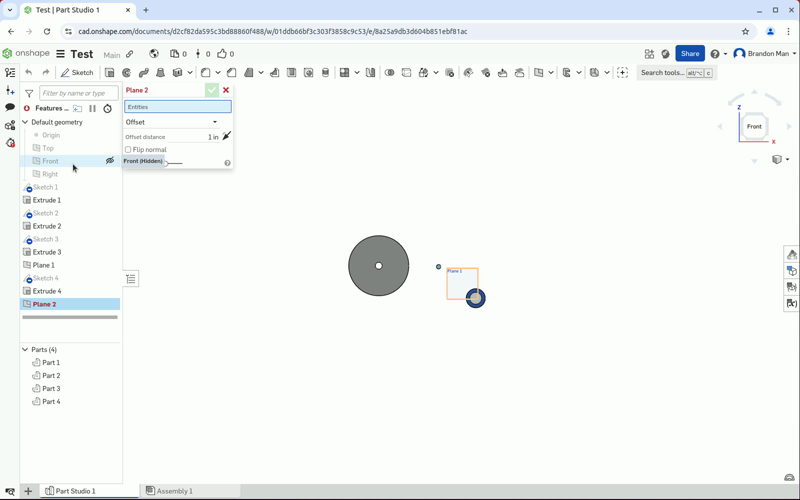
click(73, 163)
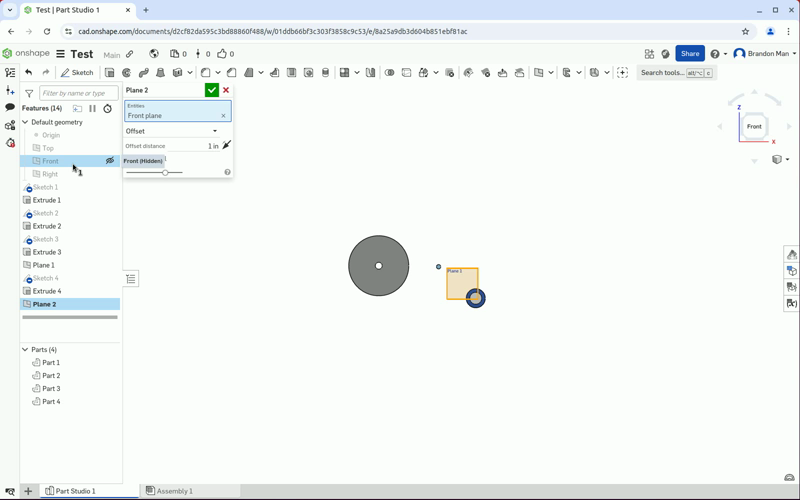
key(tab, 2)
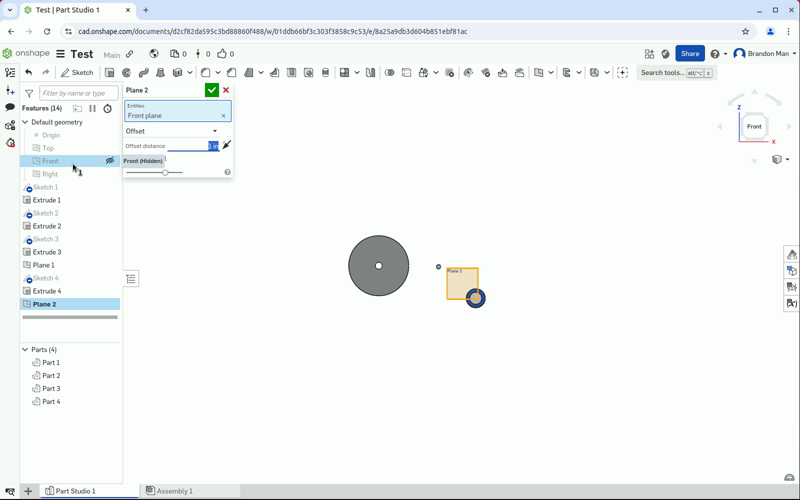
text(13.711)
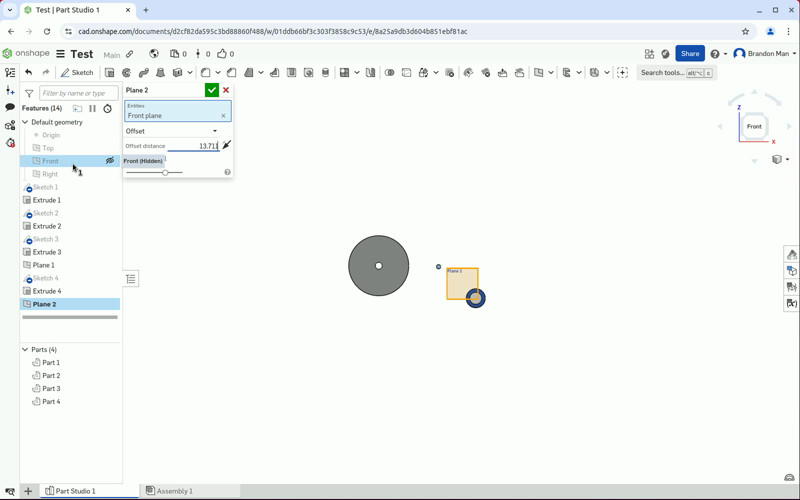
key(enter, 2)
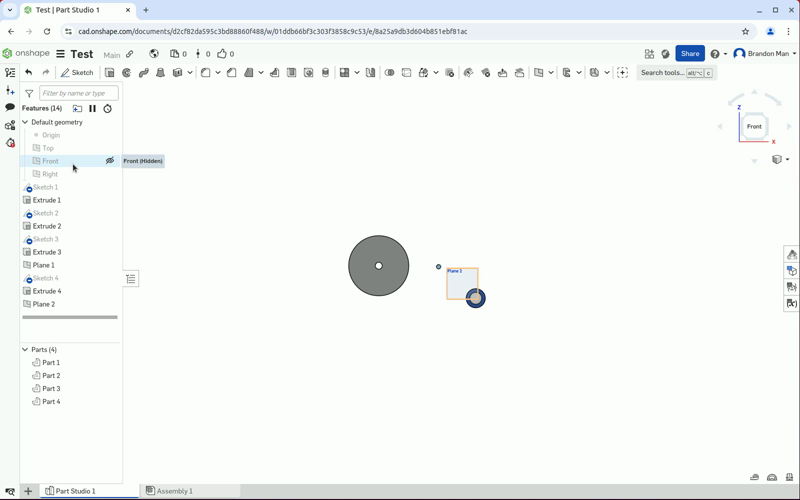
key(shift+s)
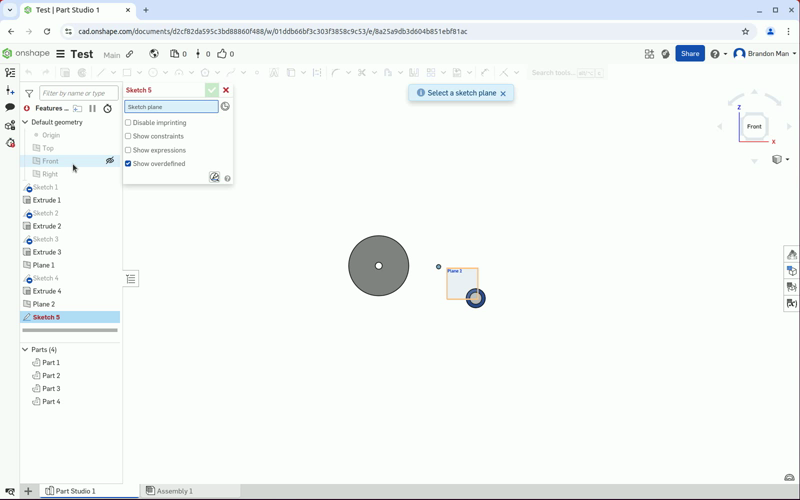
mouse_move(73, 306)
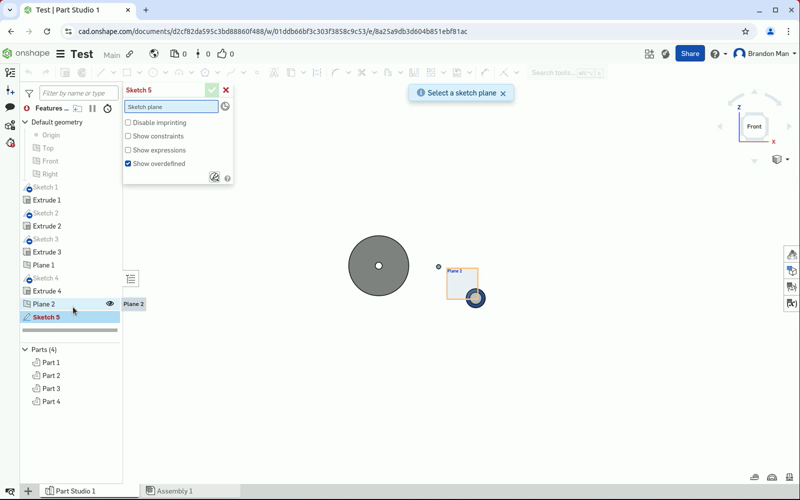
click(73, 306)
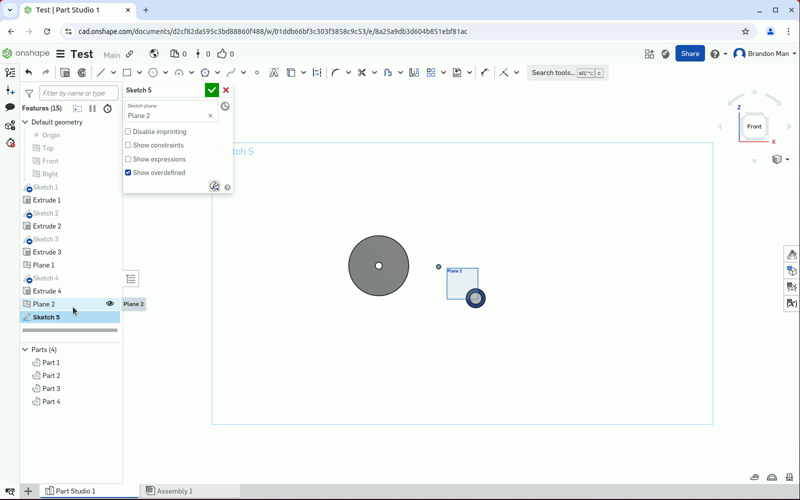
mouse_move(73, 352)
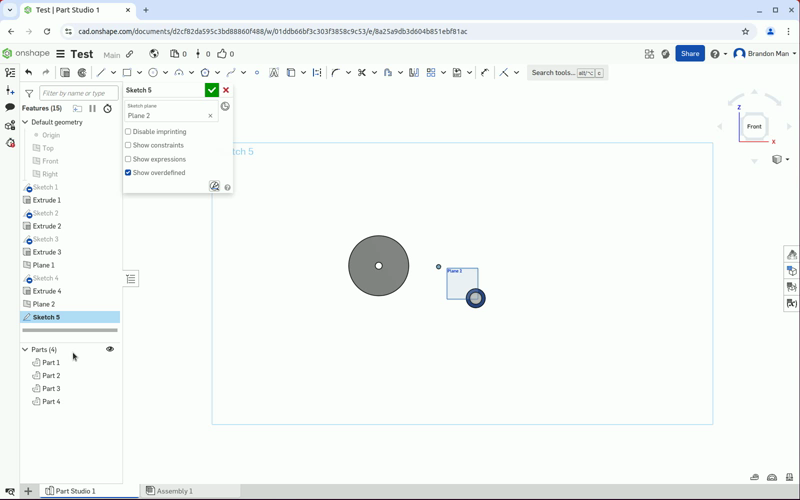
key(y)
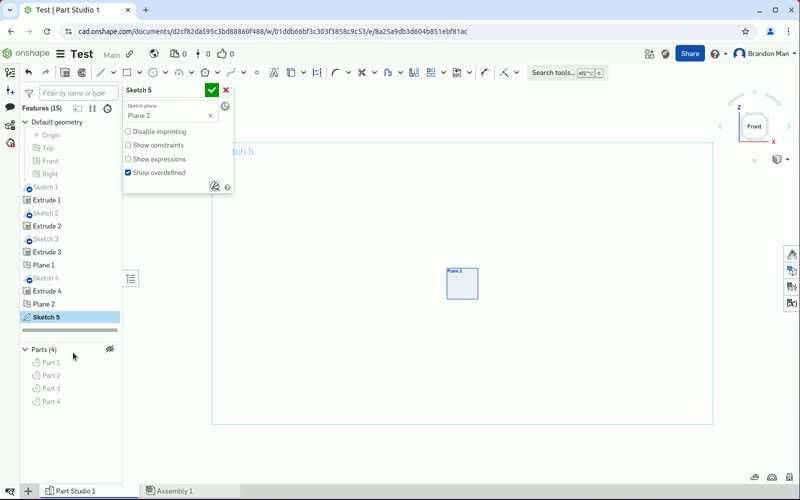
key(c)
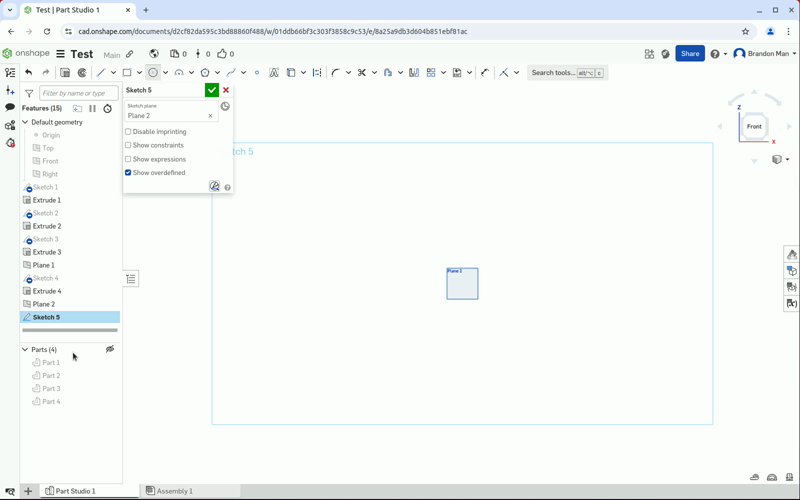
key_down(shift)
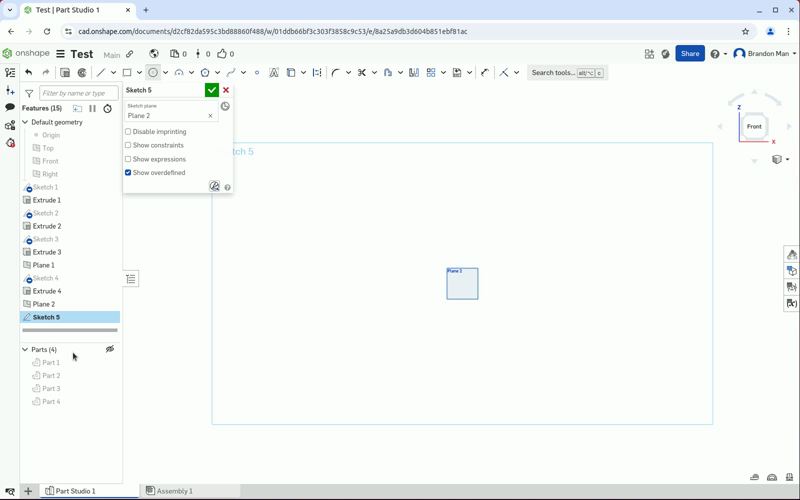
mouse_move(475, 298)
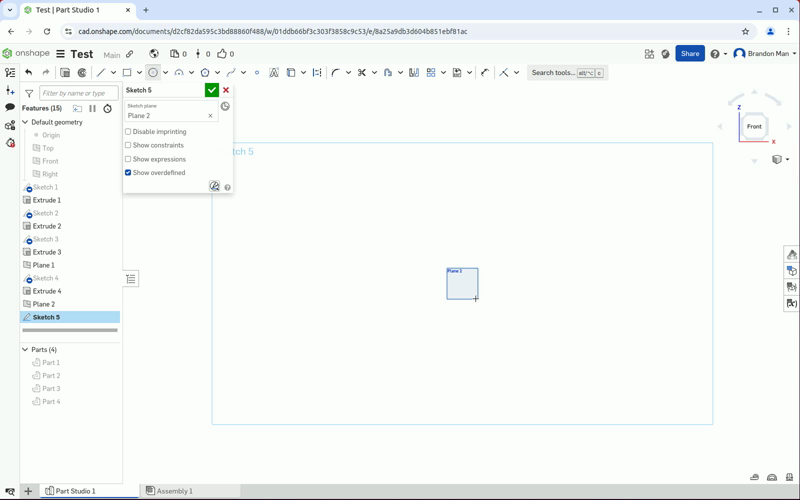
click(475, 298)
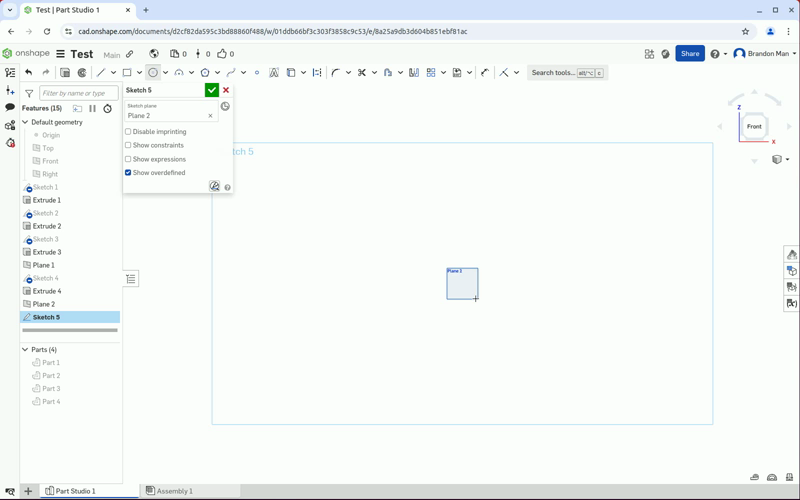
key_up(shift)
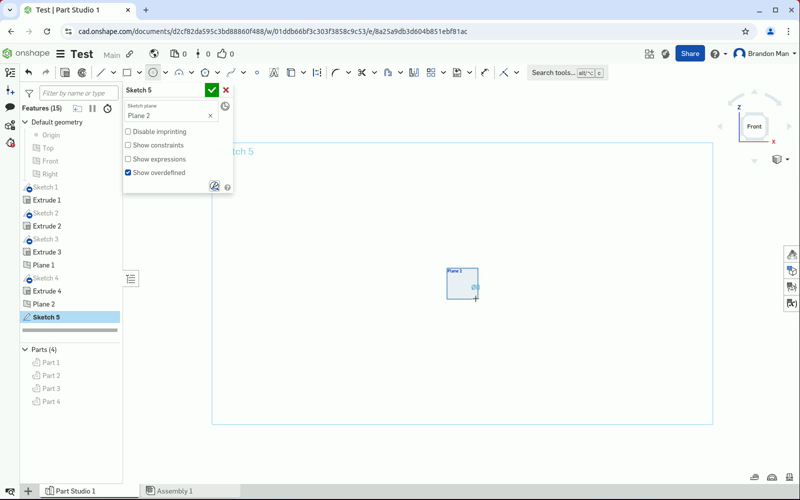
mouse_move(479, 298)
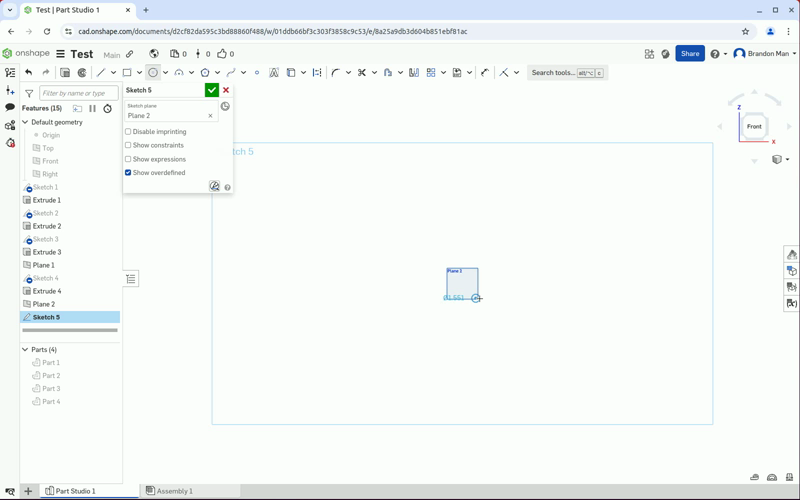
click(479, 298)
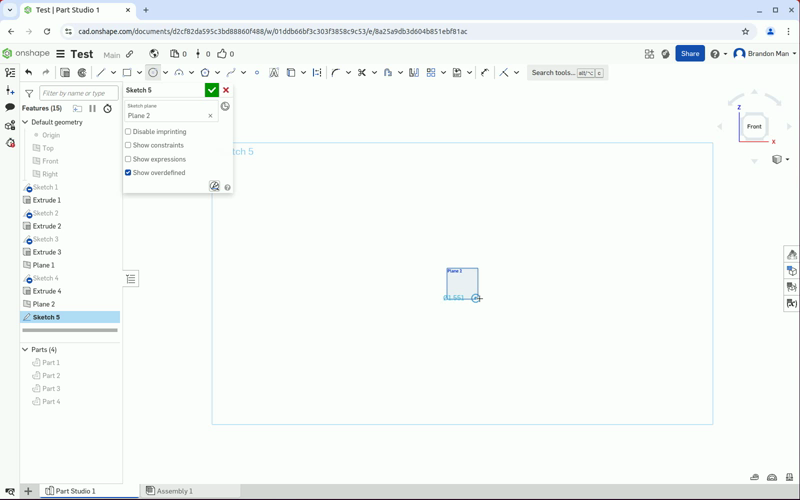
key(esc)
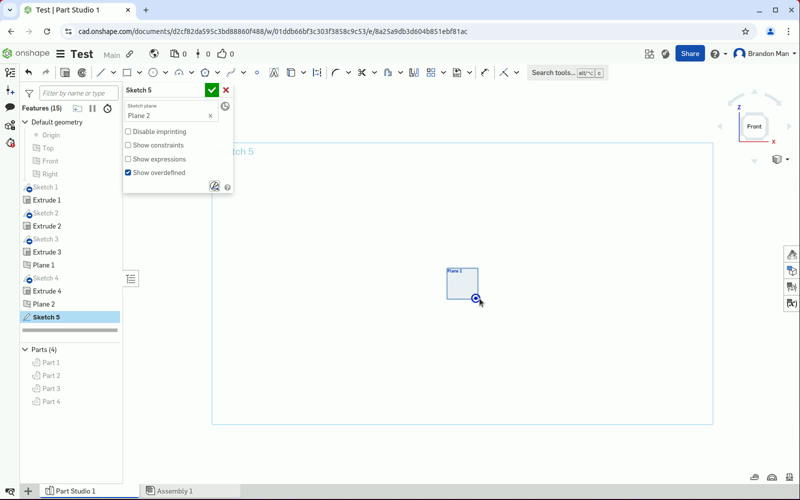
mouse_move(477, 300)
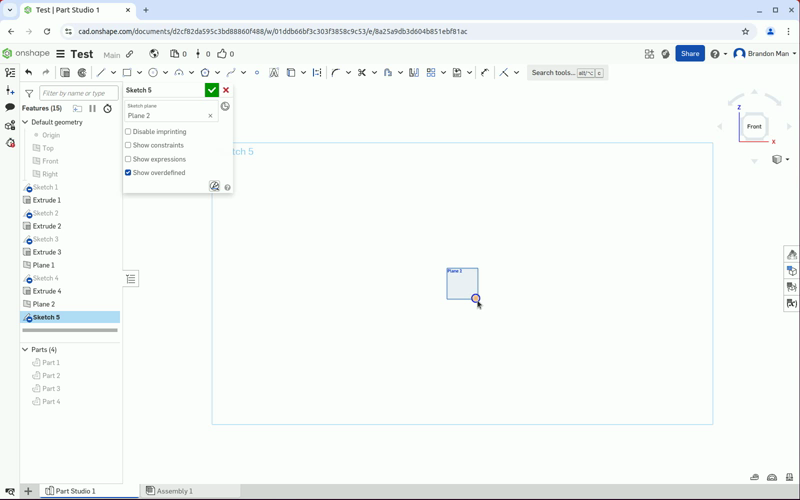
scroll(6)
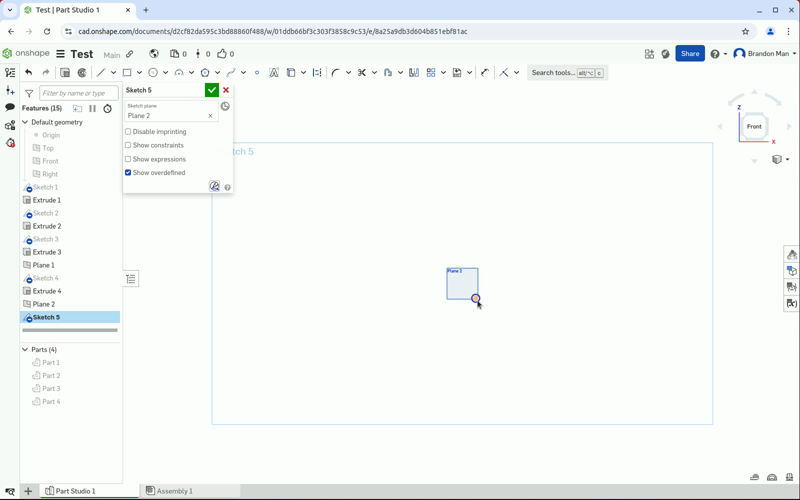
scroll(6)
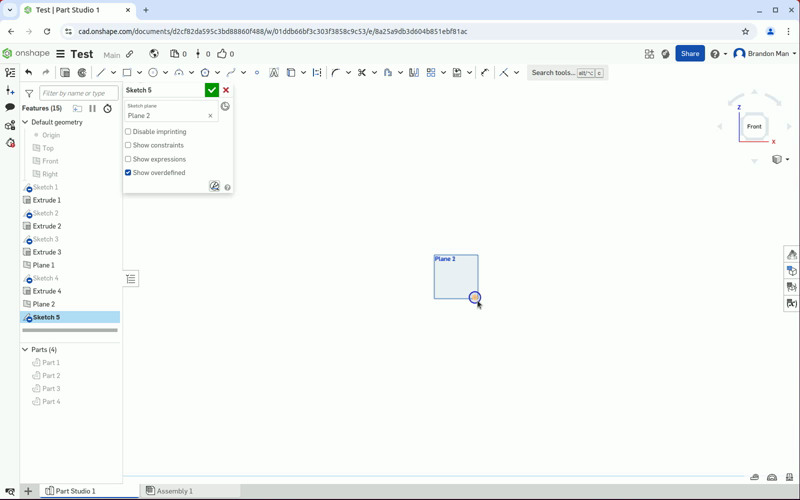
scroll(6)
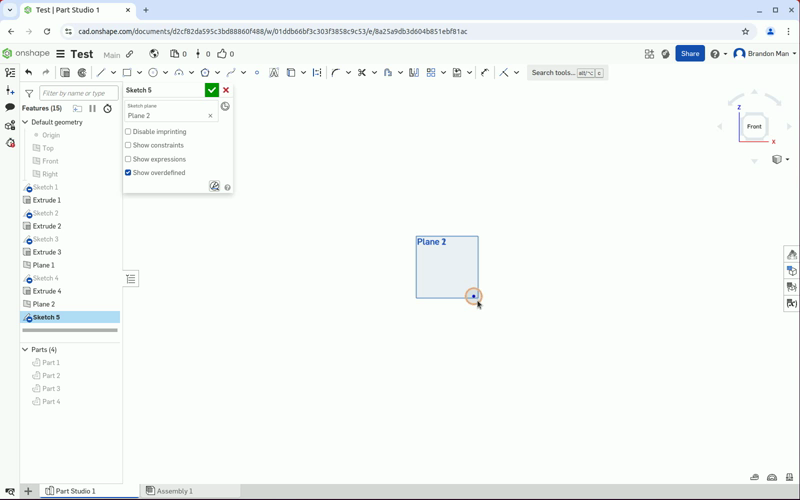
scroll(6)
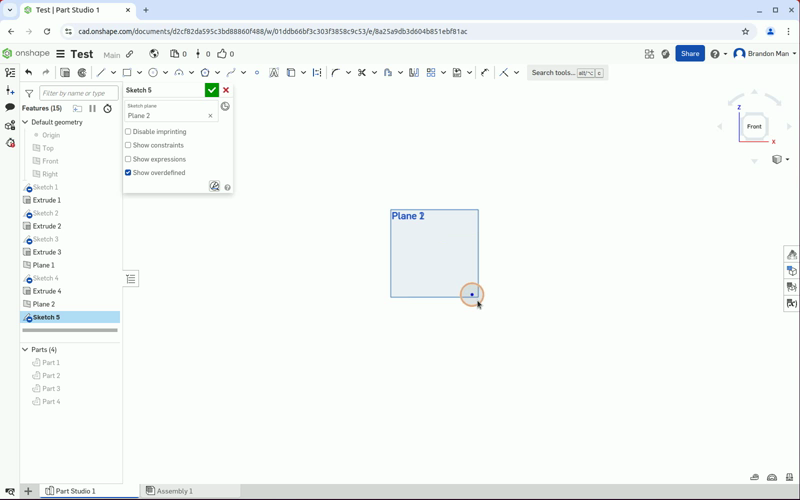
scroll(6)
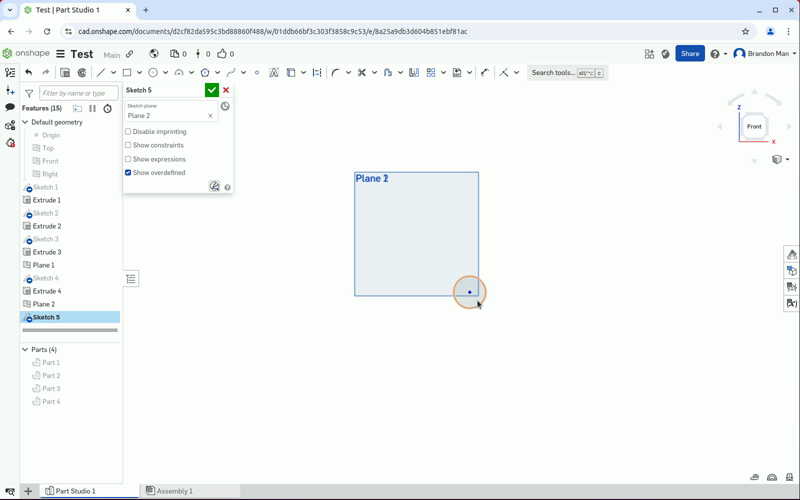
scroll(6)
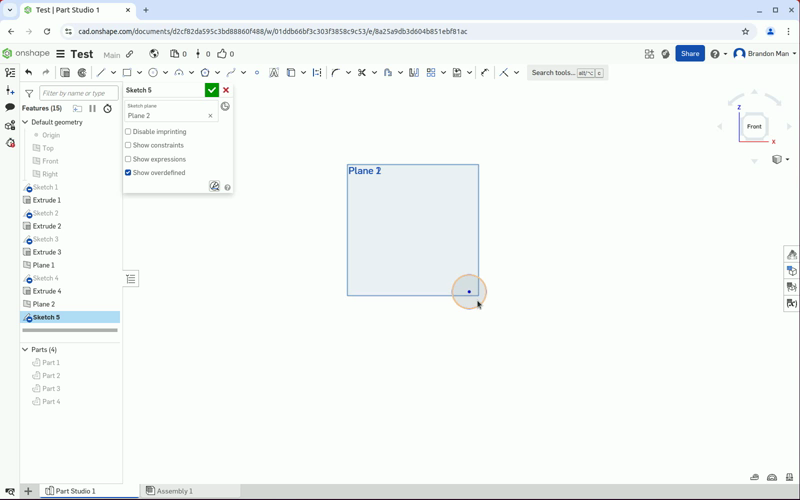
scroll(6)
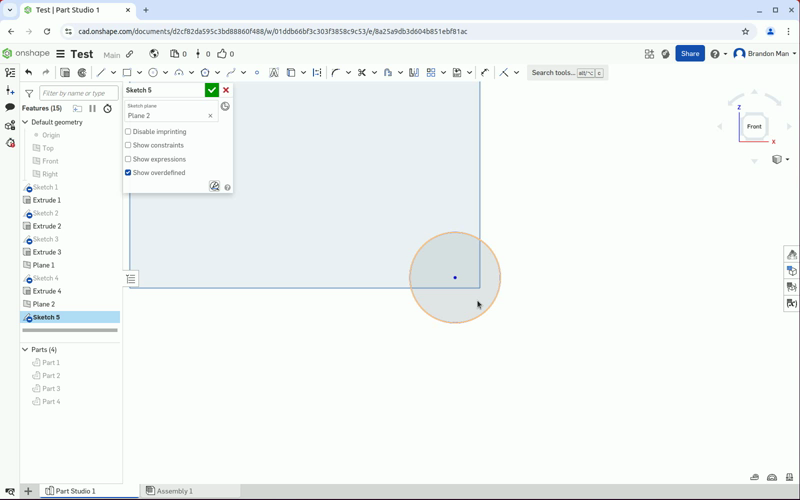
click(477, 300)
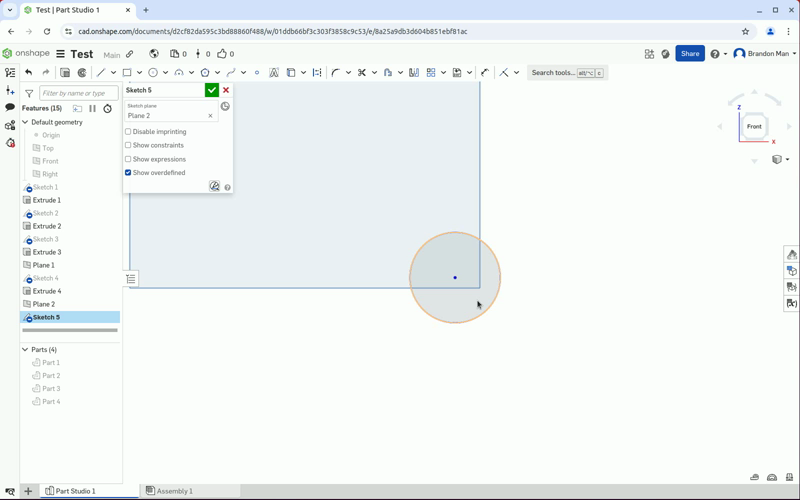
scroll(-6)
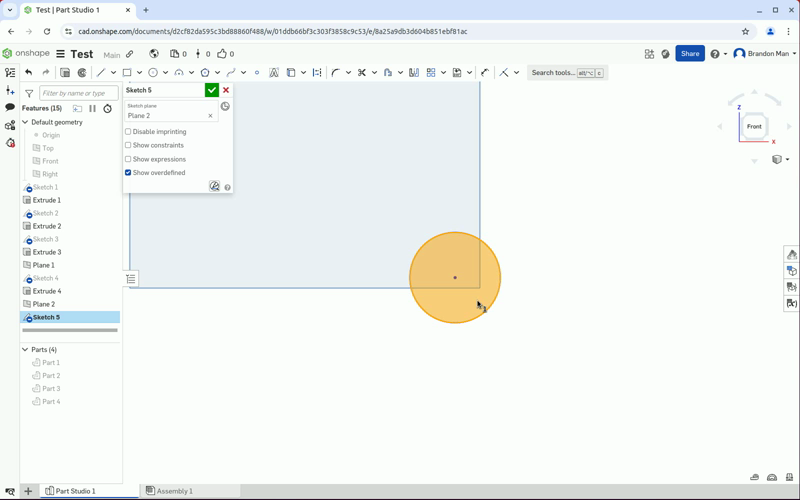
scroll(-6)
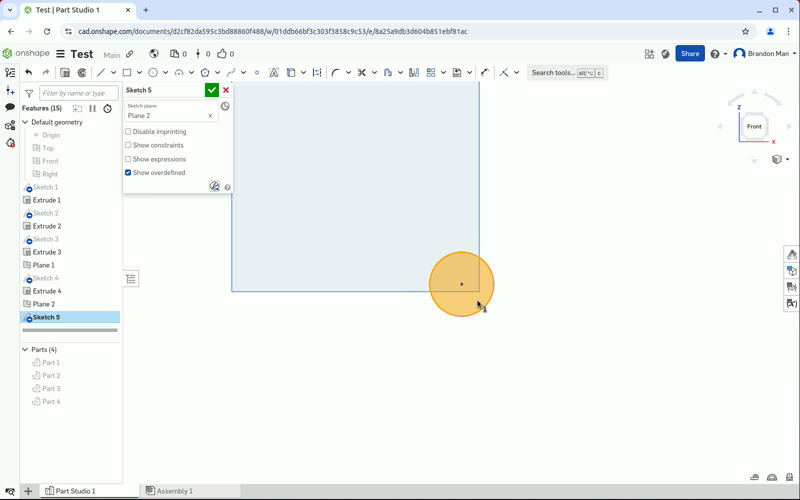
scroll(-6)
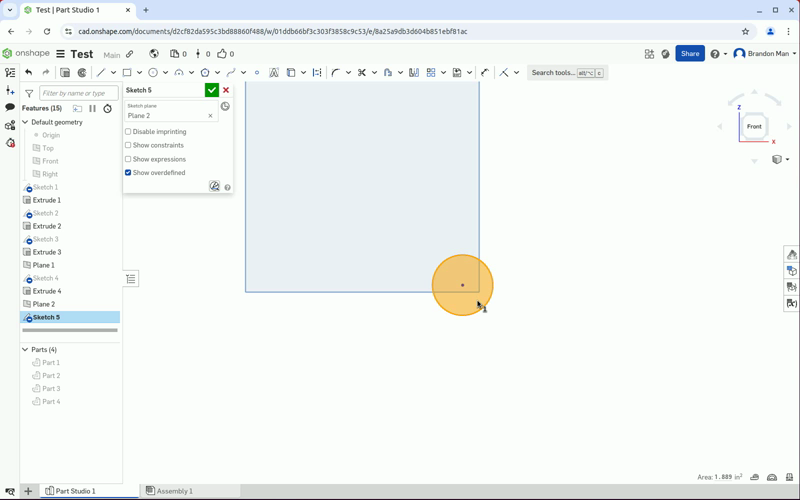
scroll(-6)
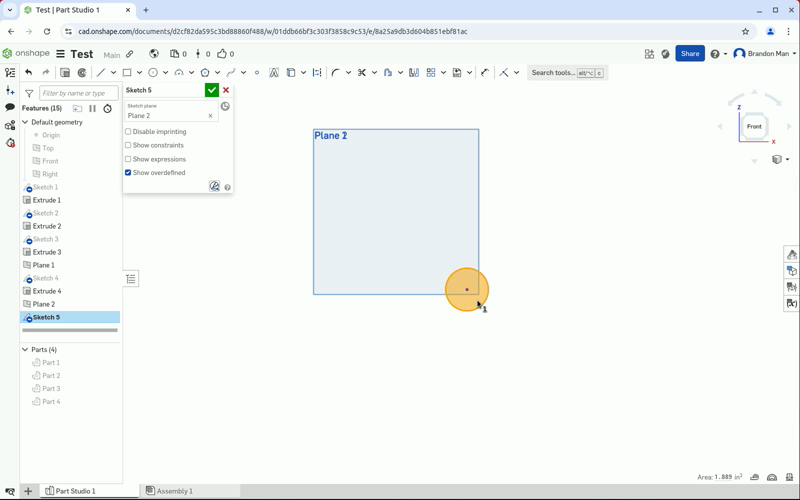
scroll(-6)
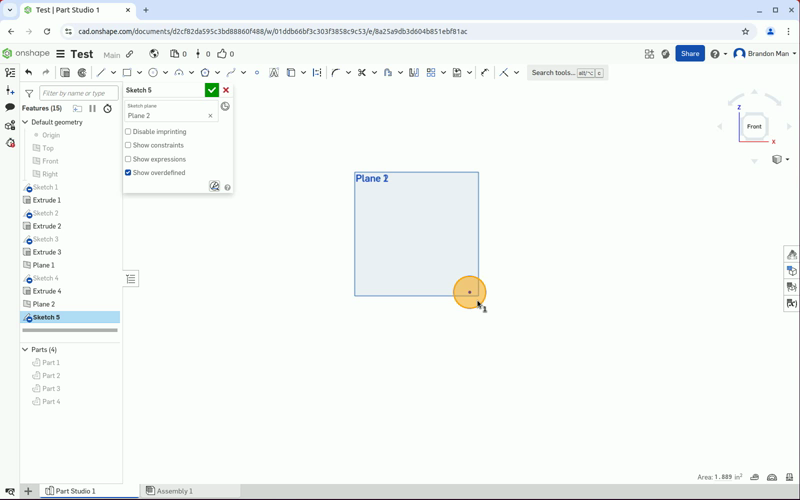
scroll(-6)
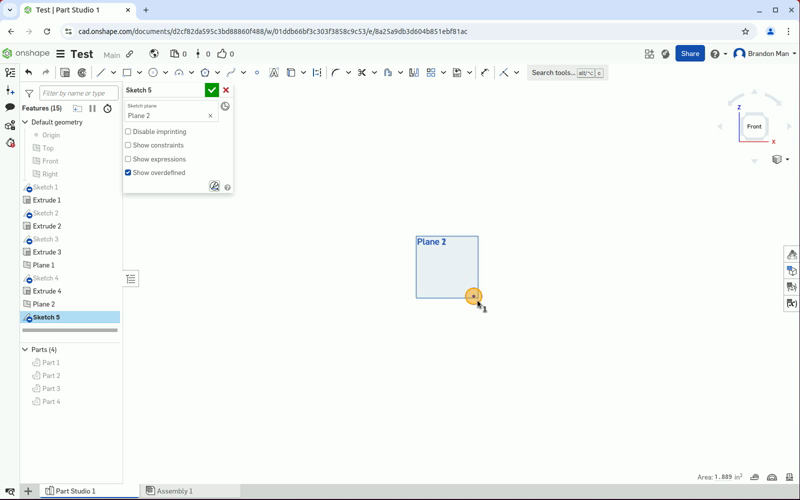
scroll(-6)
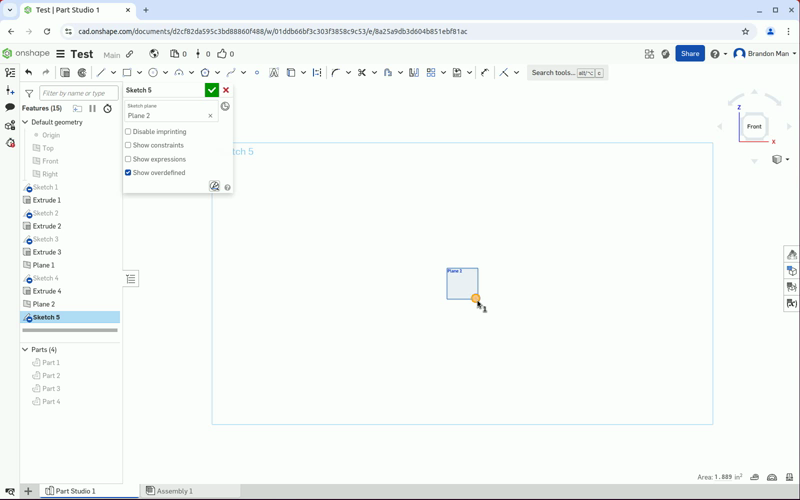
mouse_move(73, 352)
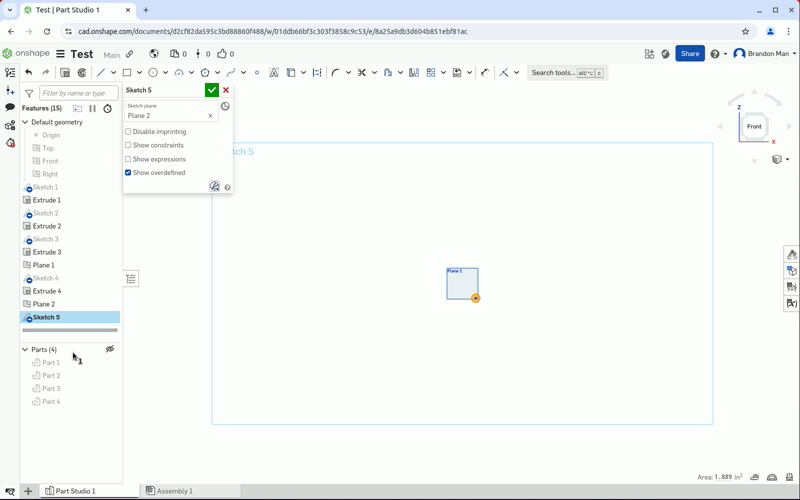
key(shift+y)
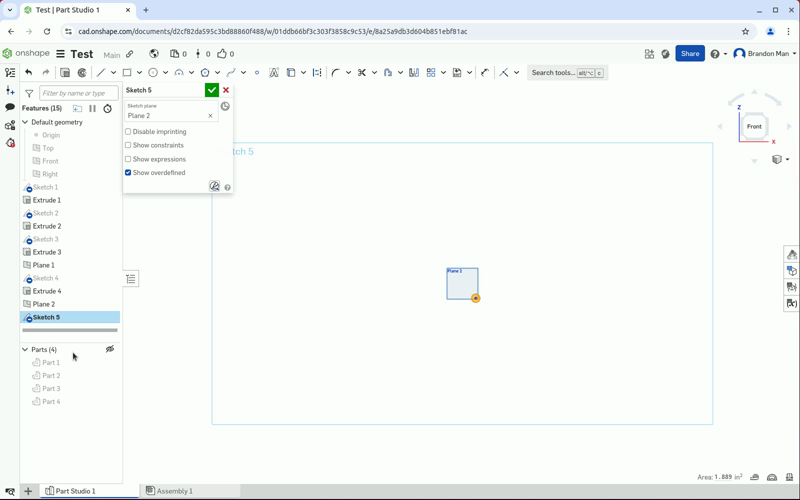
key(shift+e)
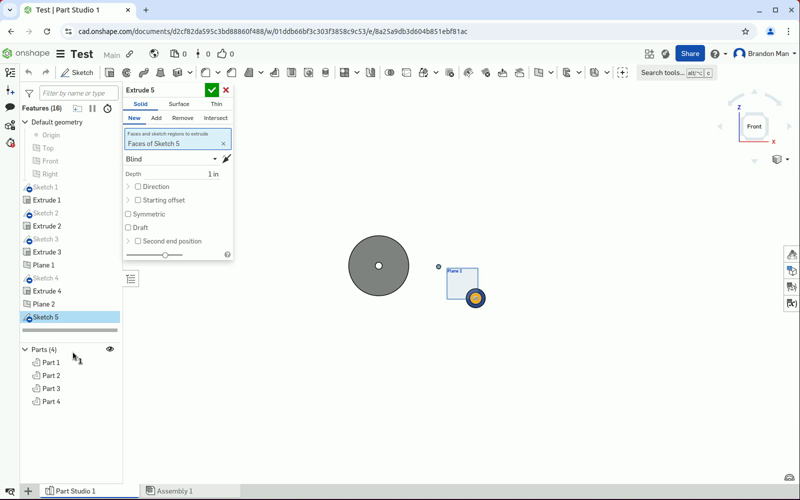
mouse_move(143, 106)
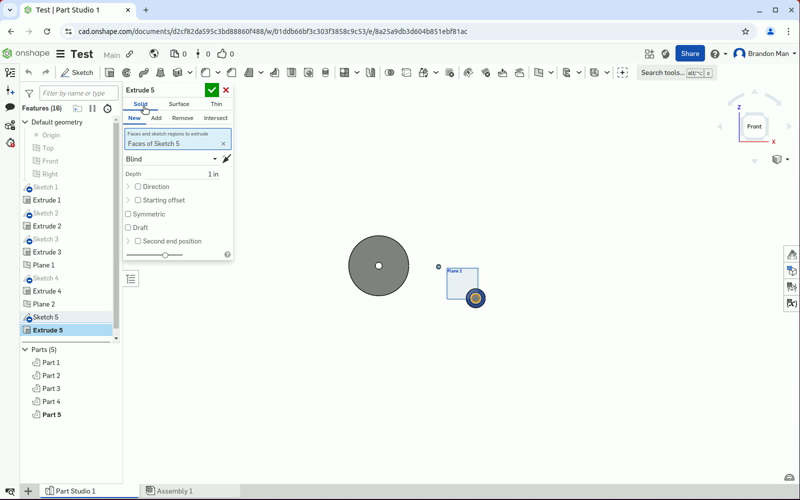
click(143, 106)
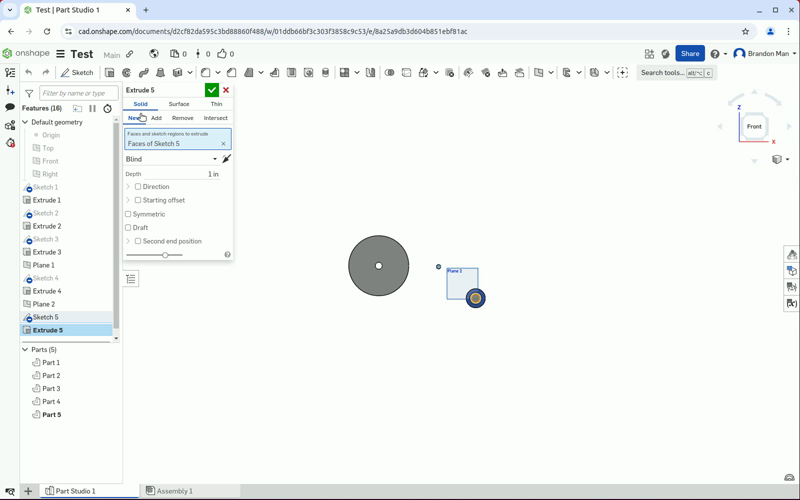
mouse_move(137, 120)
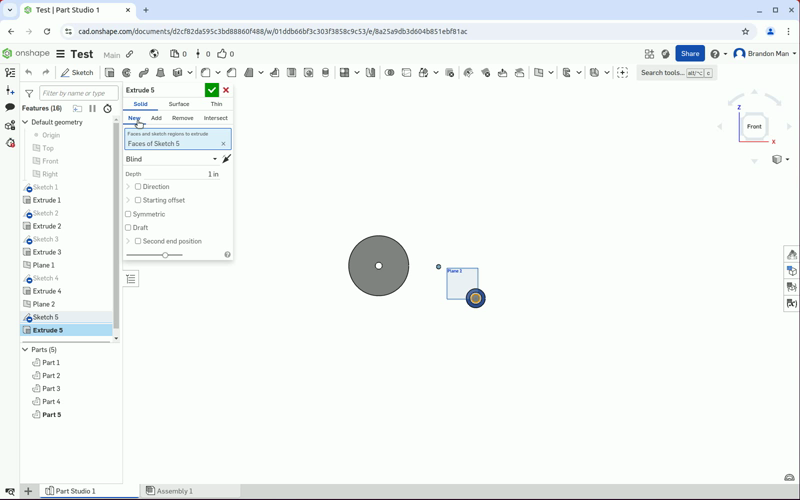
click(137, 120)
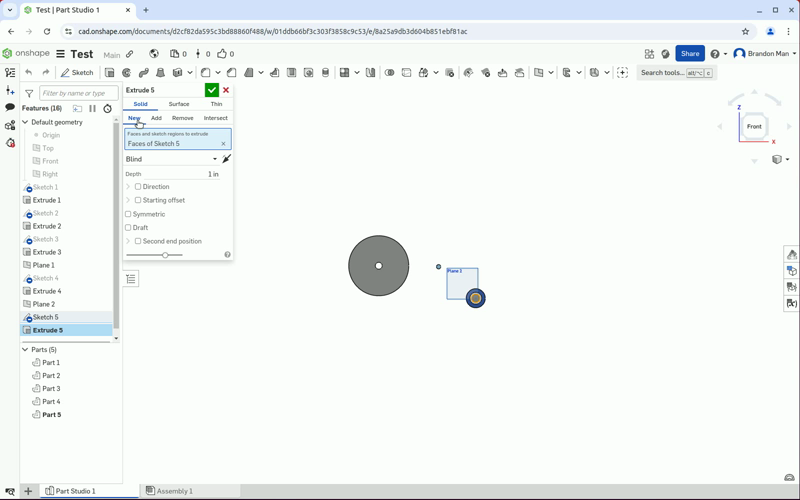
key(tab, 4)
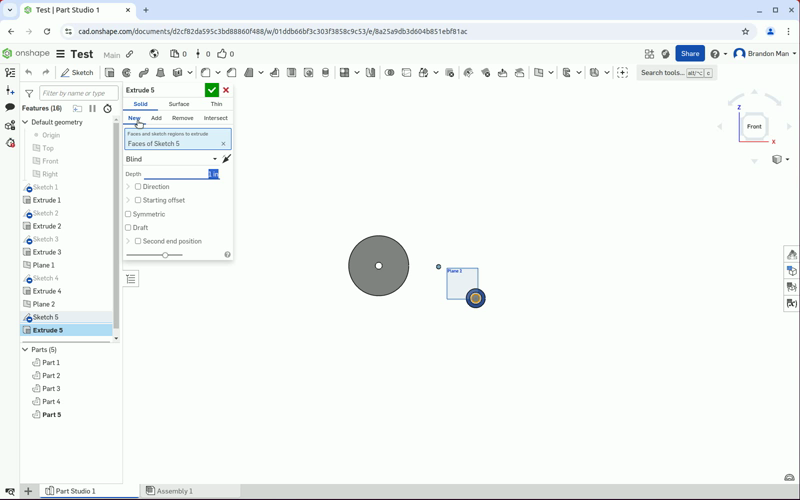
text(3.129)
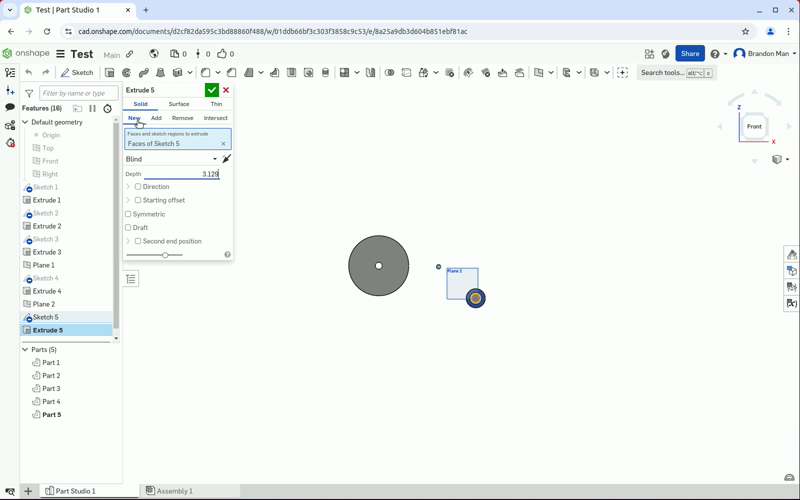
key(enter)
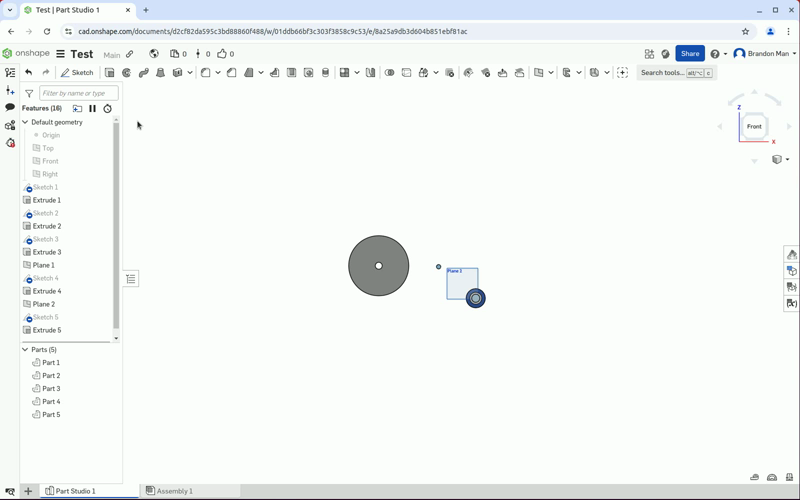
key(shift+h)
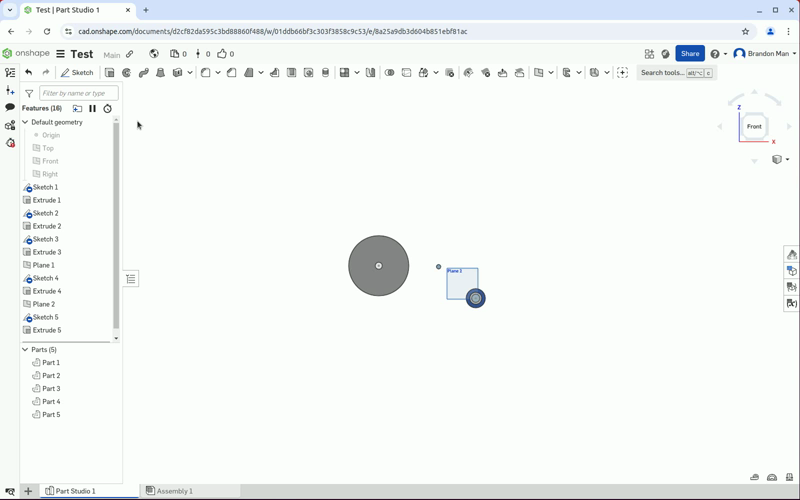
key(shift+h)
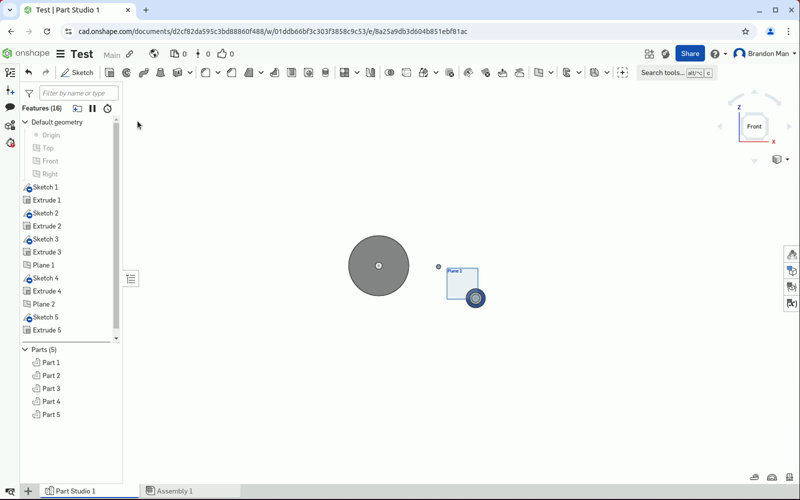
key(shift+7)
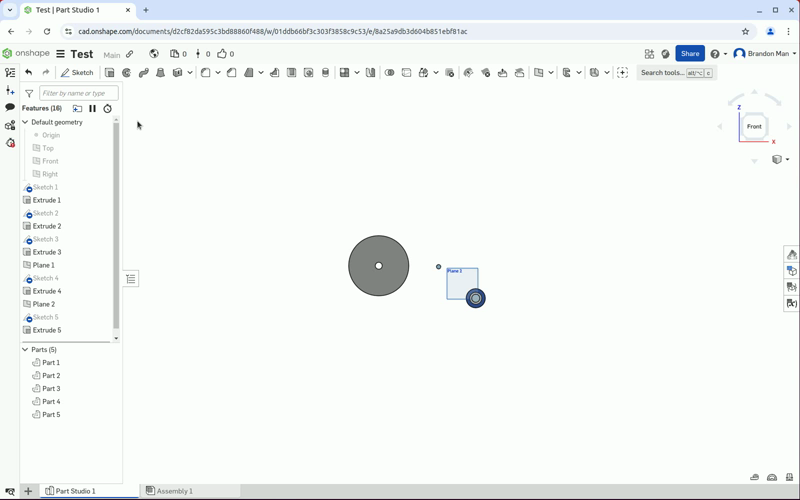
key(left, 2)
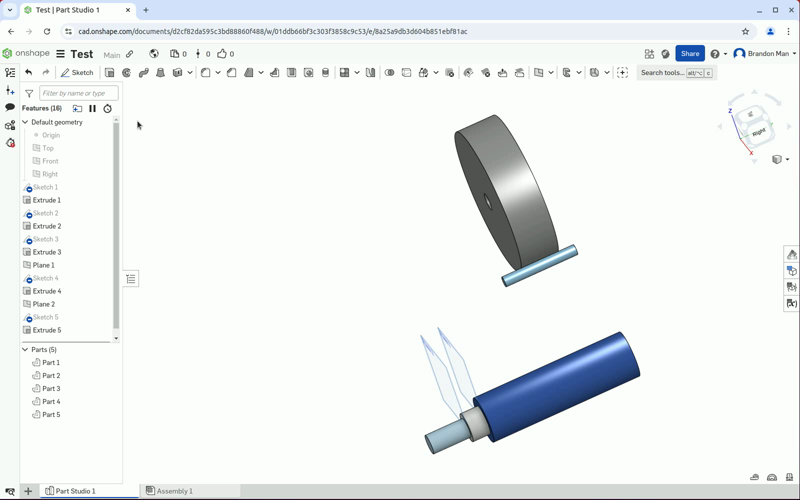
key(down, 2)
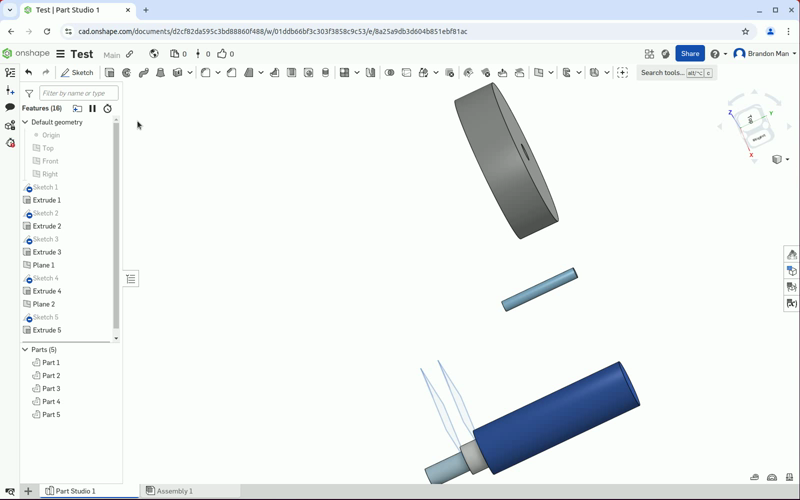
key(up, 2)
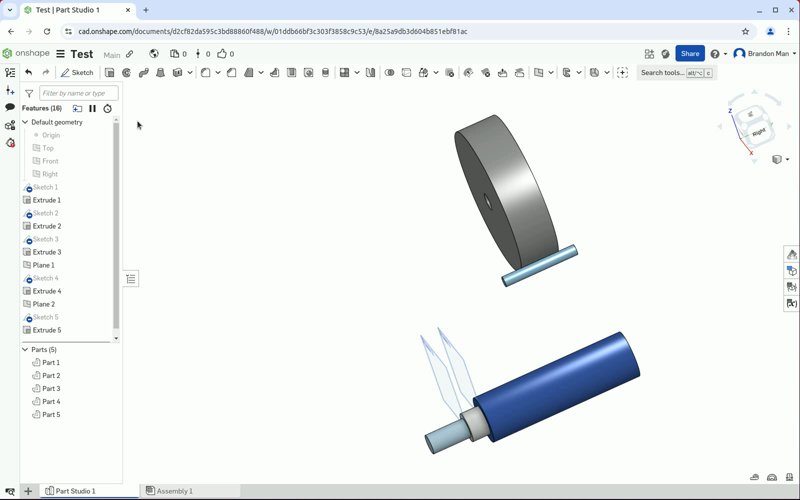
key(right, 2)
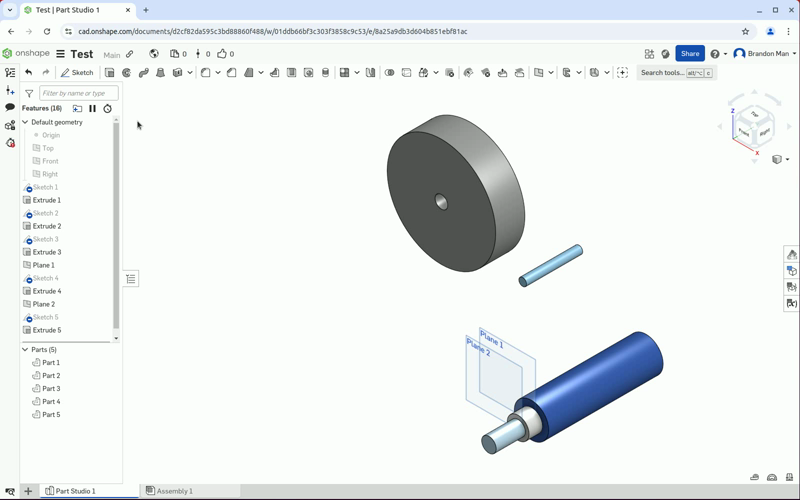
mouse_move(69, 189)
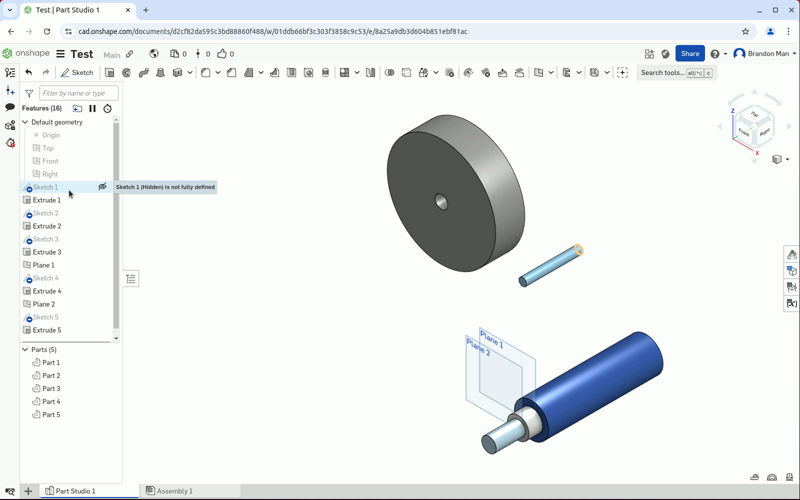
click(69, 189)